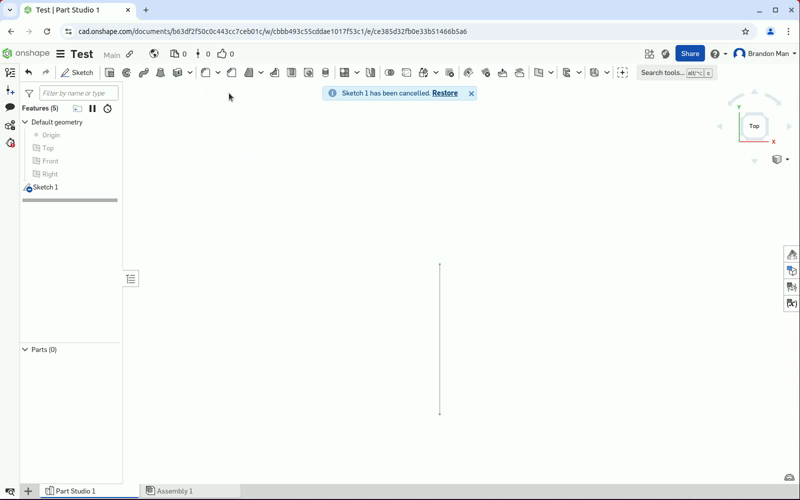
key(shift+h)
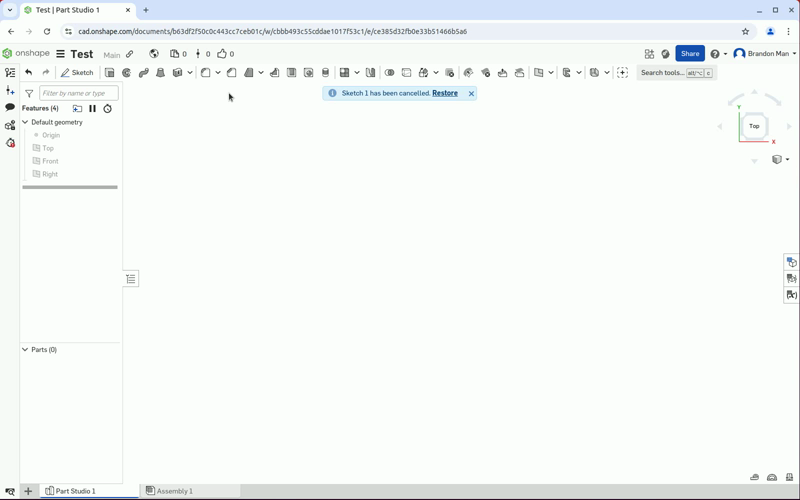
mouse_move(73, 352)
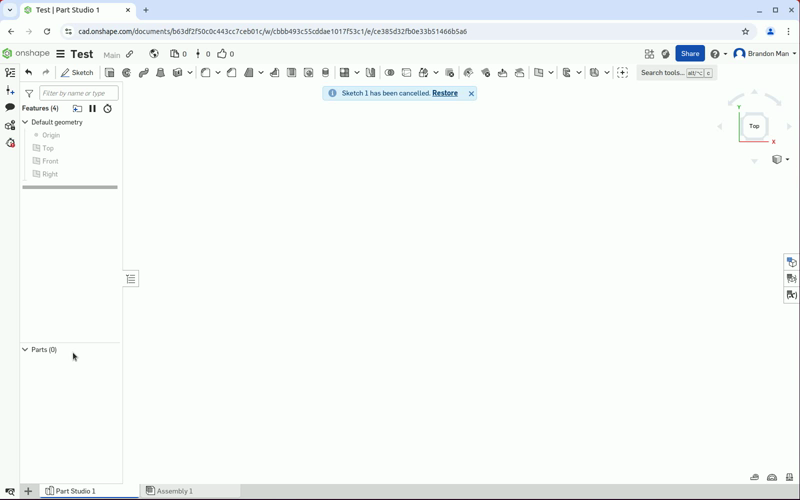
key(y)
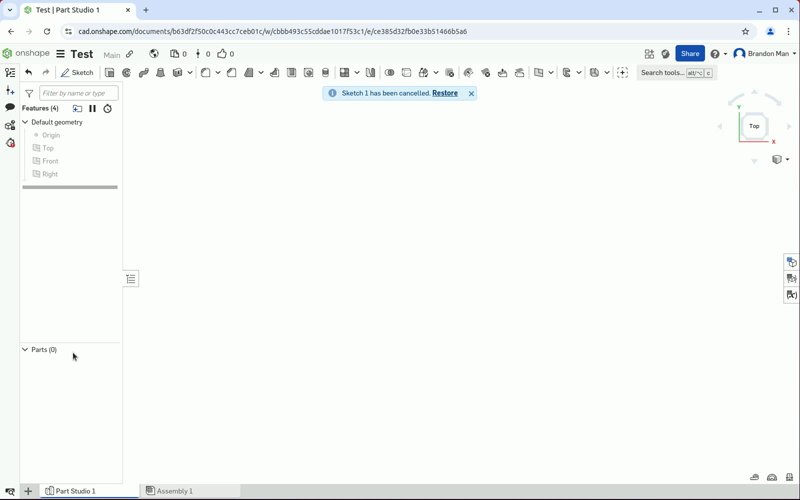
key(shift+p)
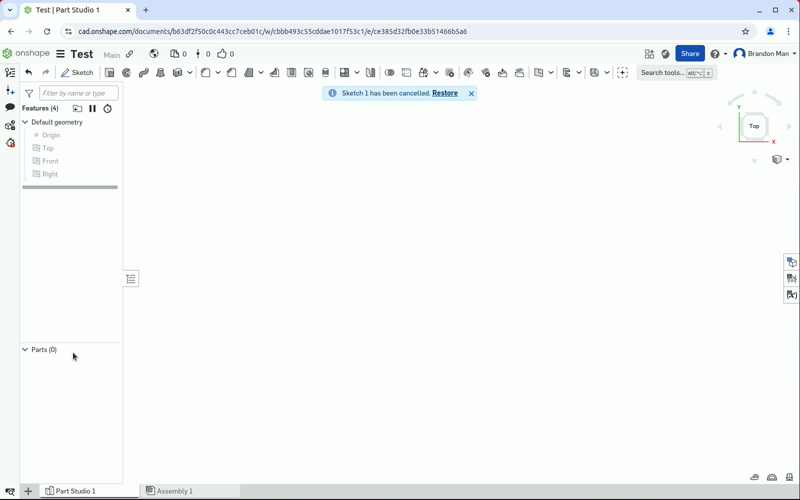
key(space)
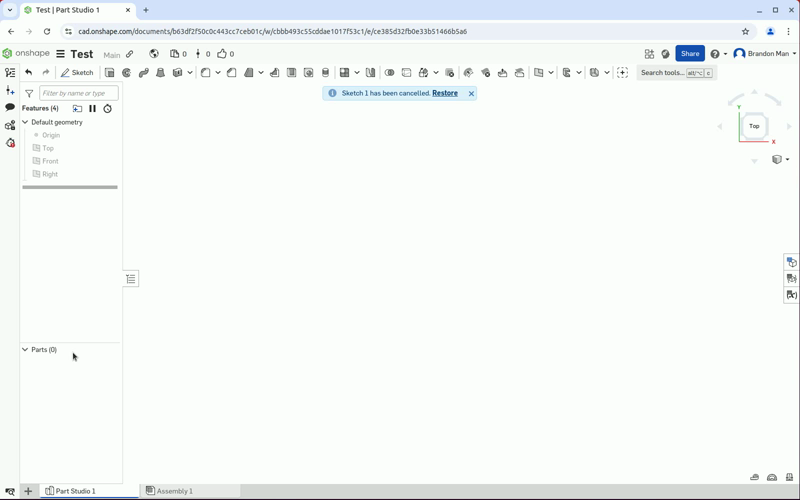
key_down(shift)
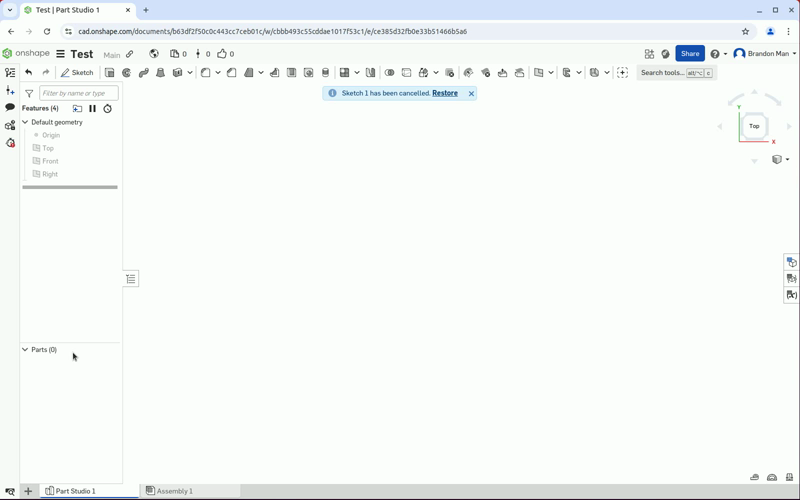
key(up)
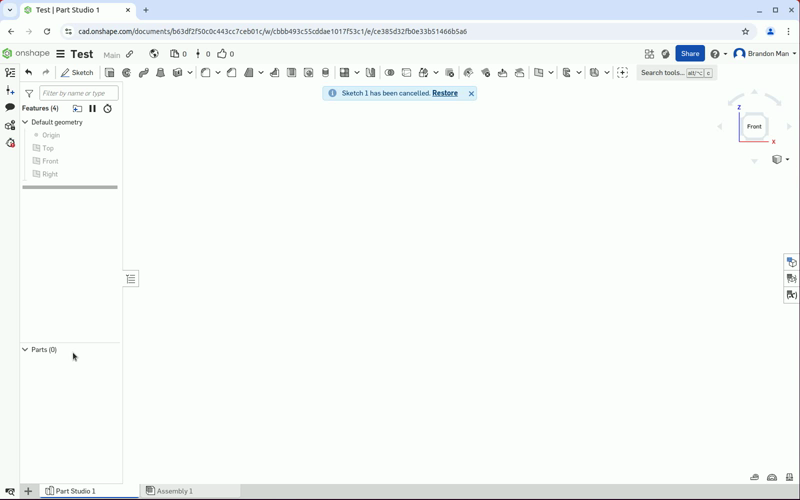
key_up(shift)
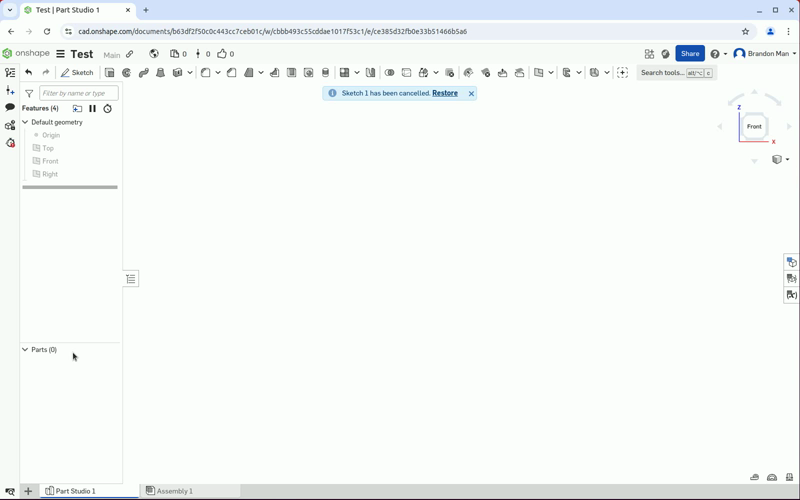
mouse_move(73, 352)
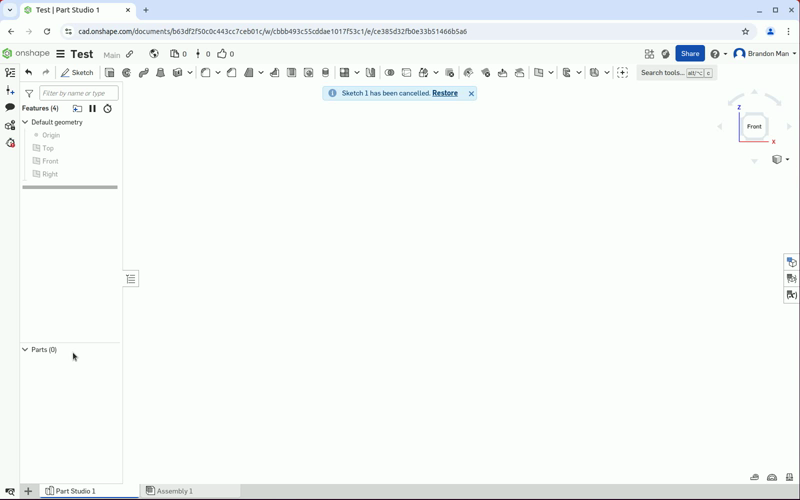
key(shift+y)
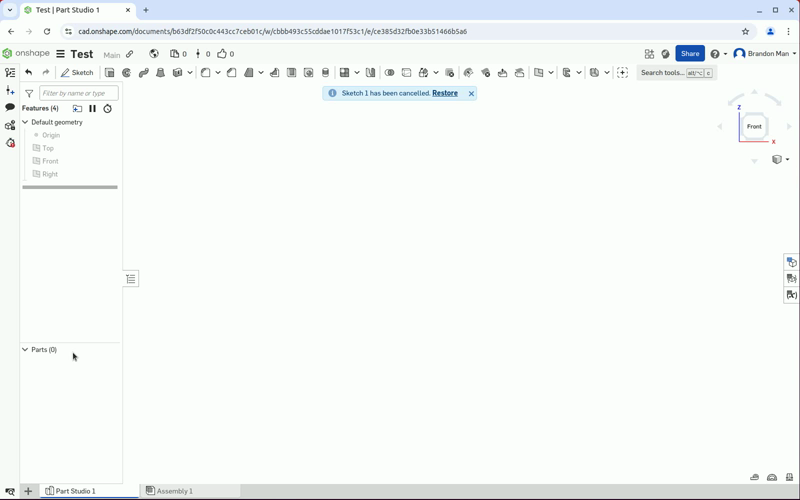
key(shift+s)
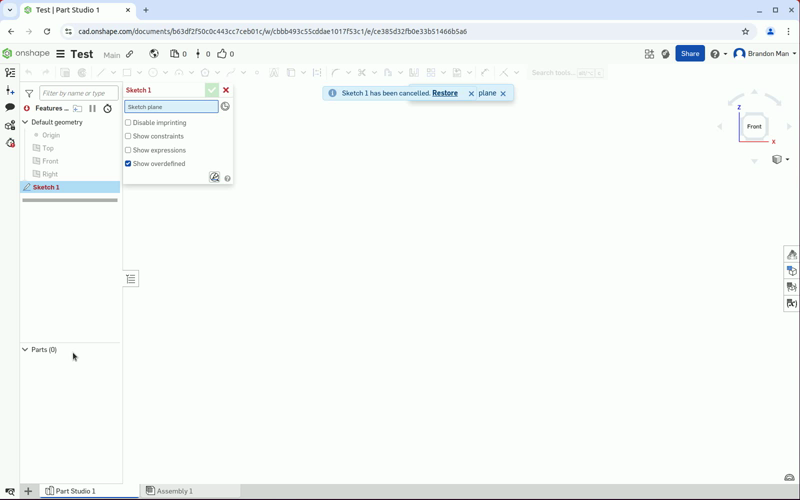
mouse_move(73, 163)
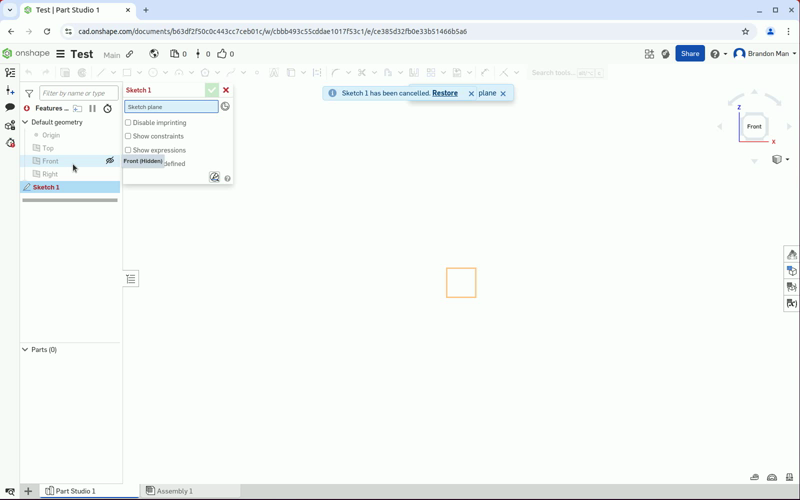
click(73, 163)
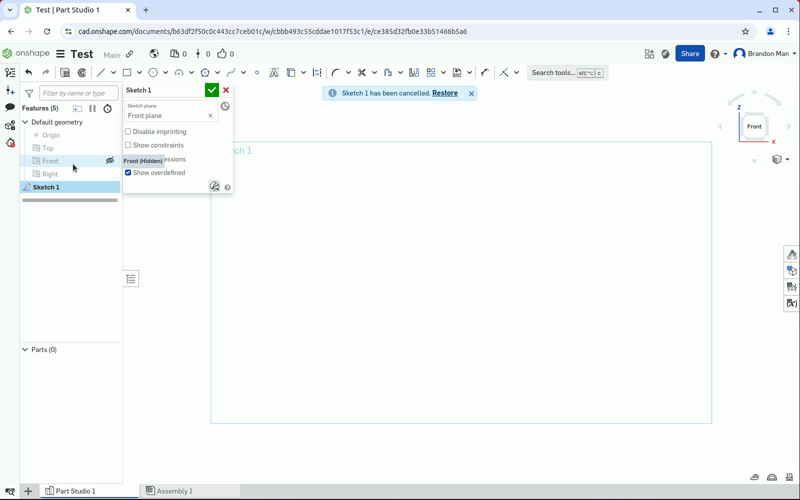
mouse_move(73, 352)
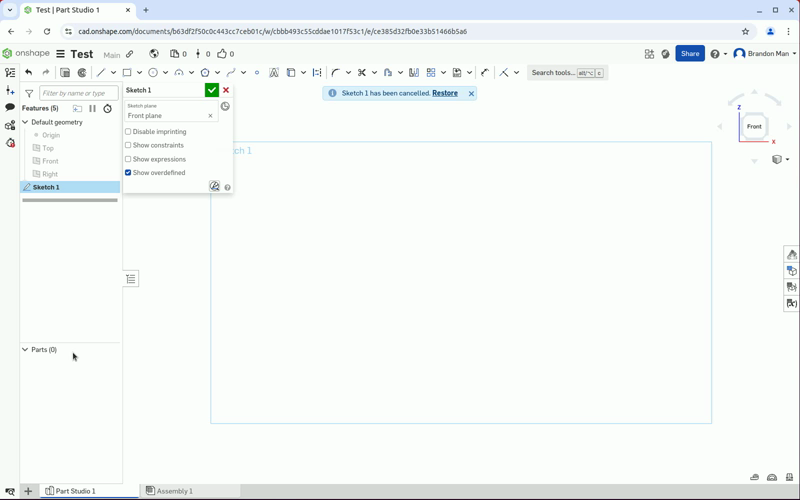
key(y)
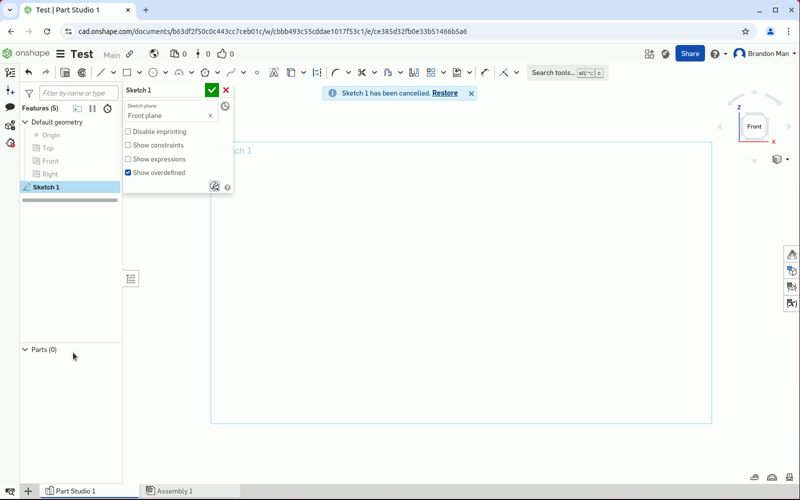
key(l)
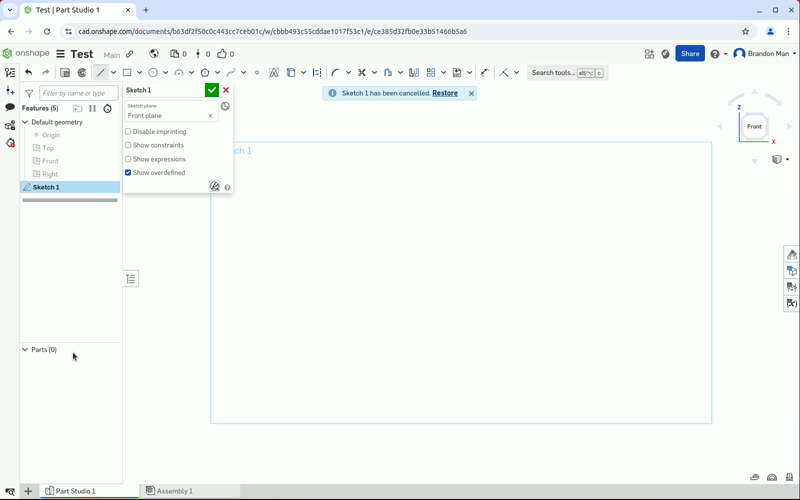
key_down(shift)
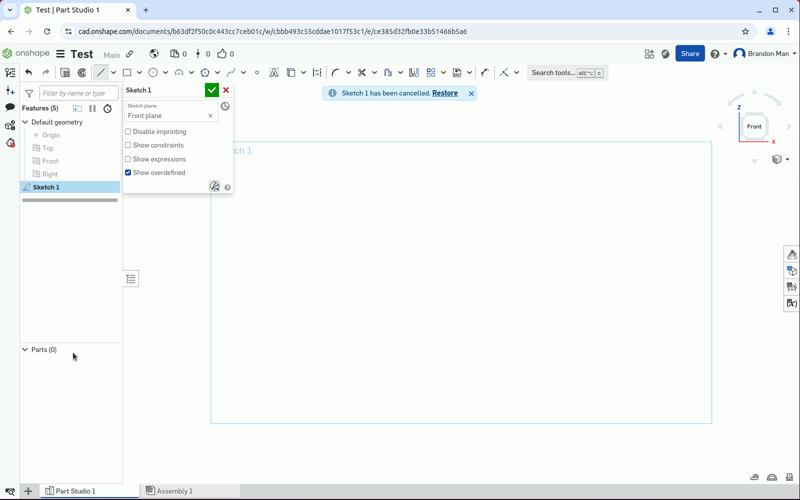
mouse_move(351, 327)
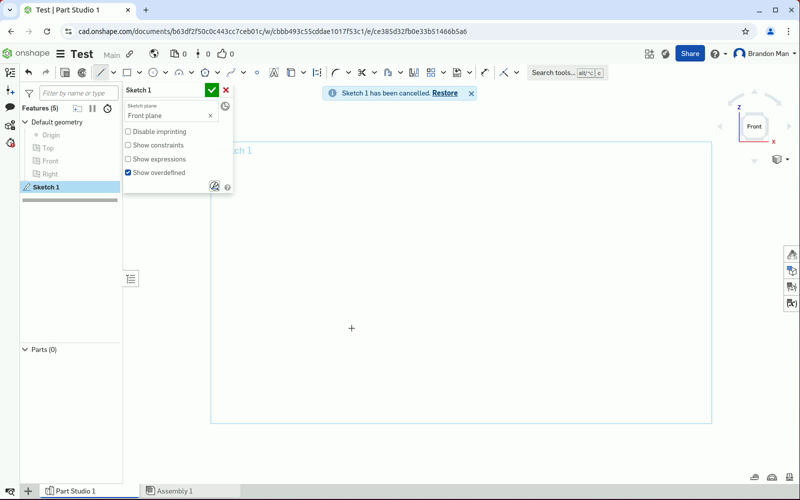
click(351, 327)
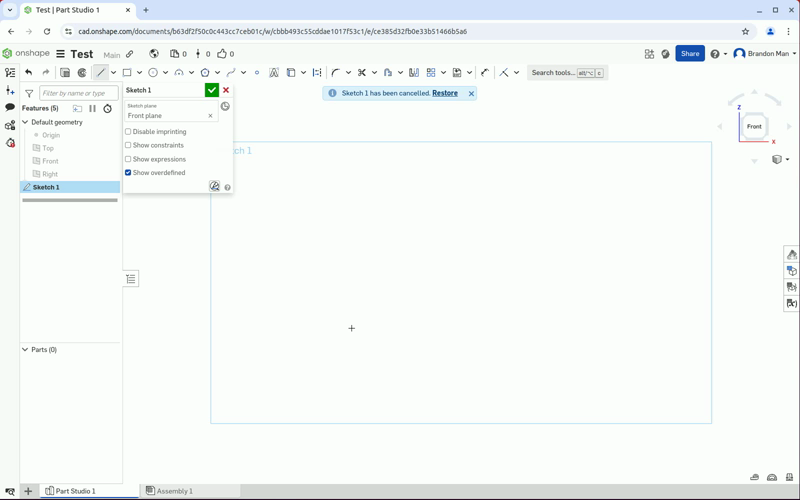
key_up(shift)
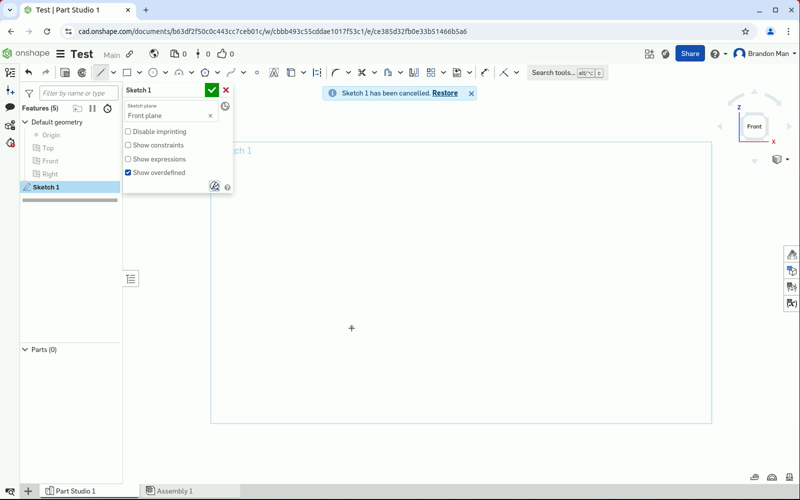
key_down(shift)
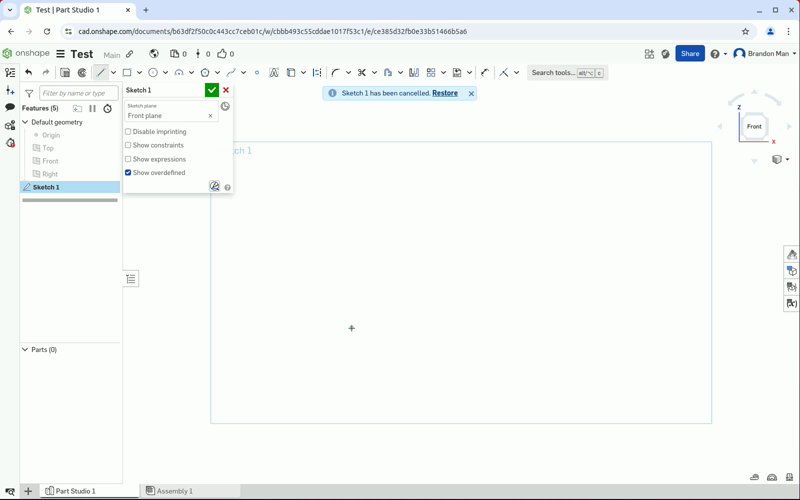
mouse_move(381, 327)
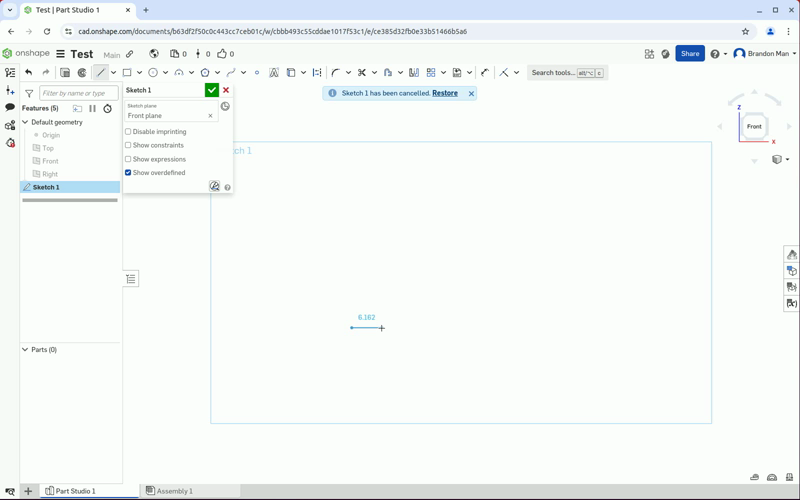
mouse_move(384, 327)
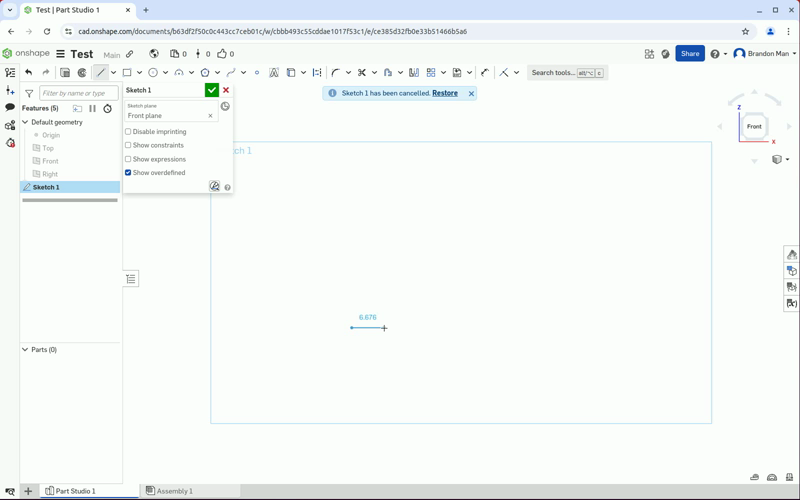
click(384, 327)
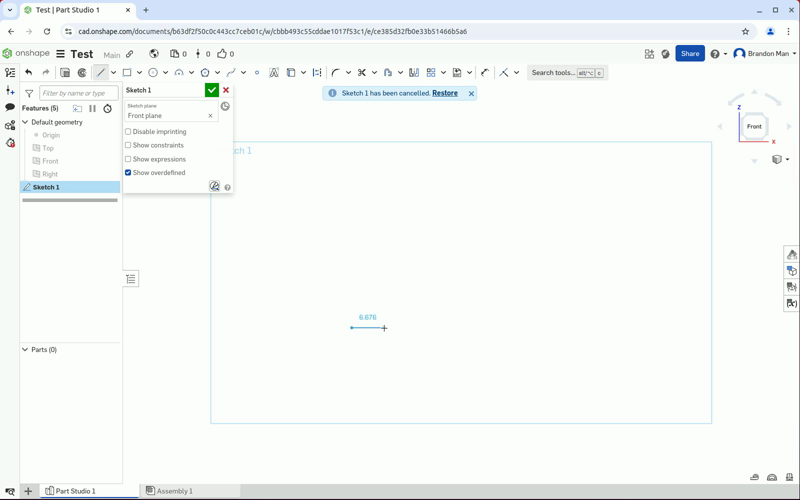
key_up(shift)
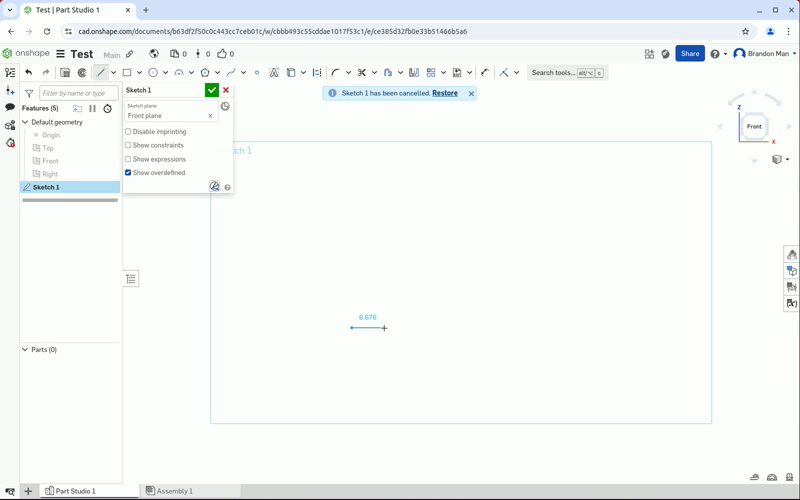
key_down(shift)
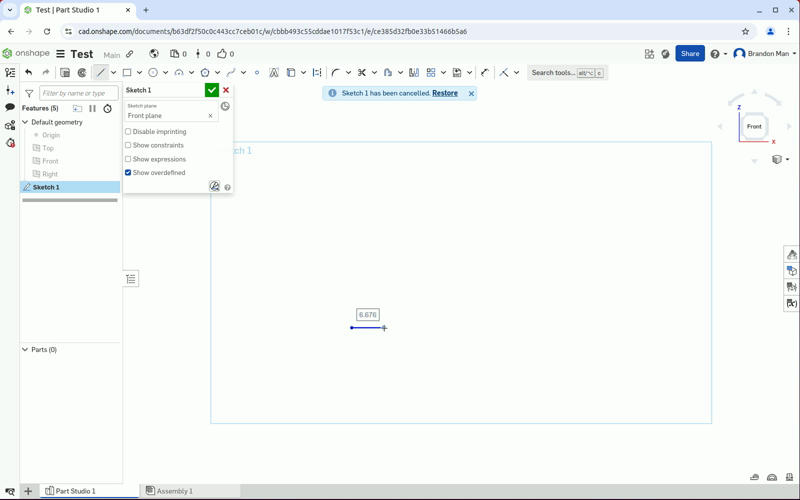
mouse_move(460, 239)
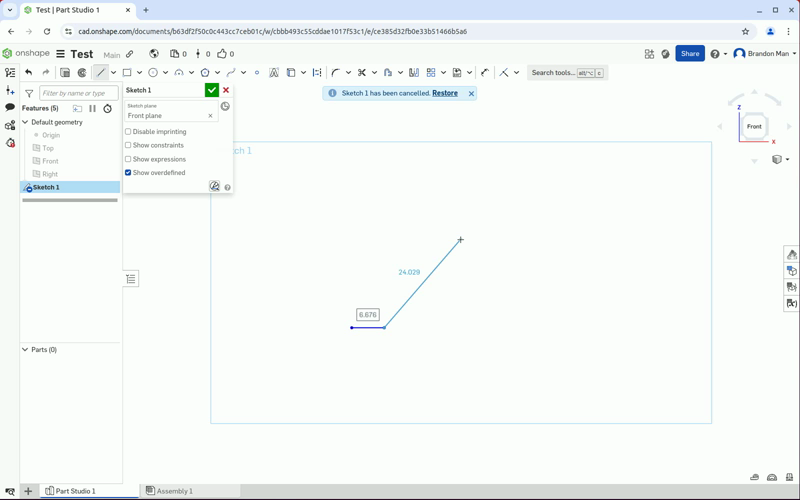
click(460, 239)
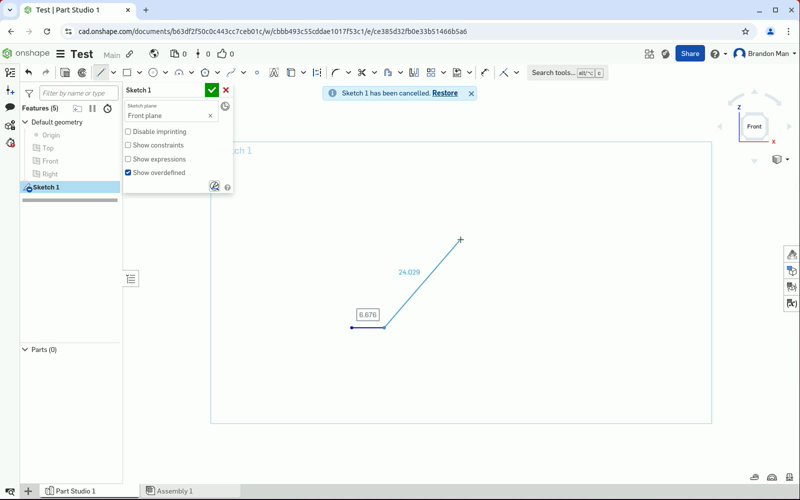
key_up(shift)
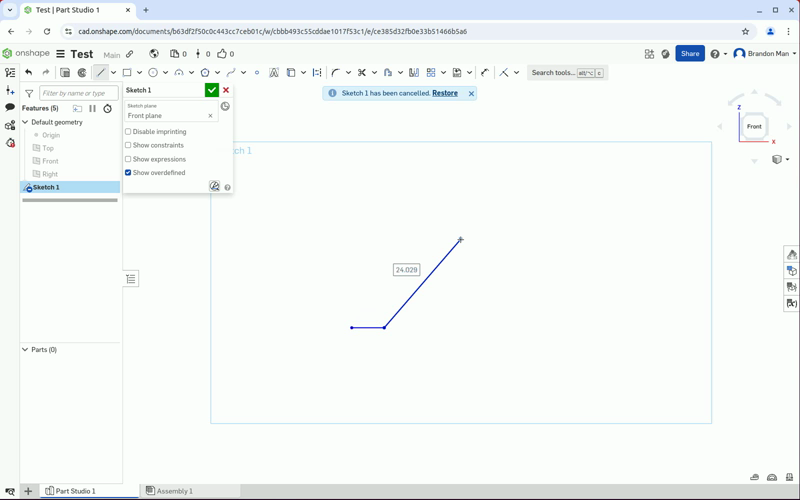
key_down(shift)
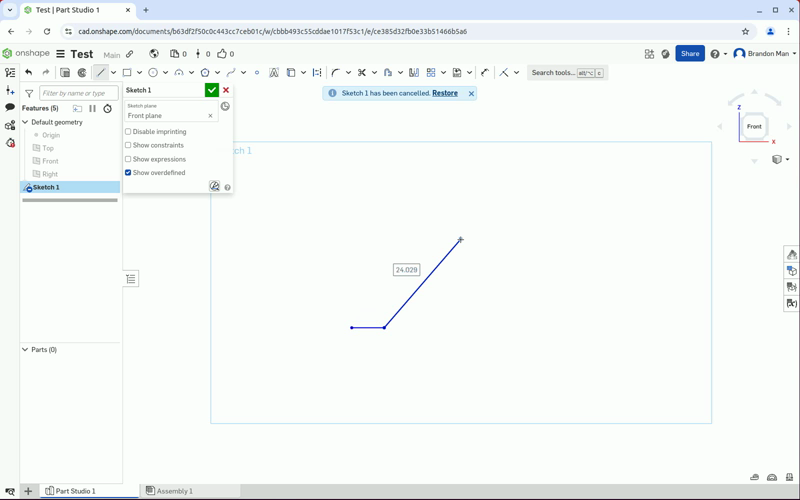
mouse_move(539, 327)
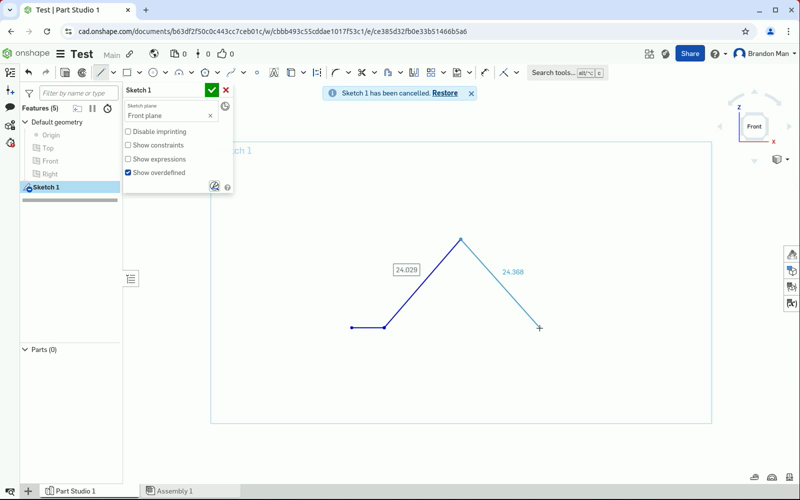
click(539, 327)
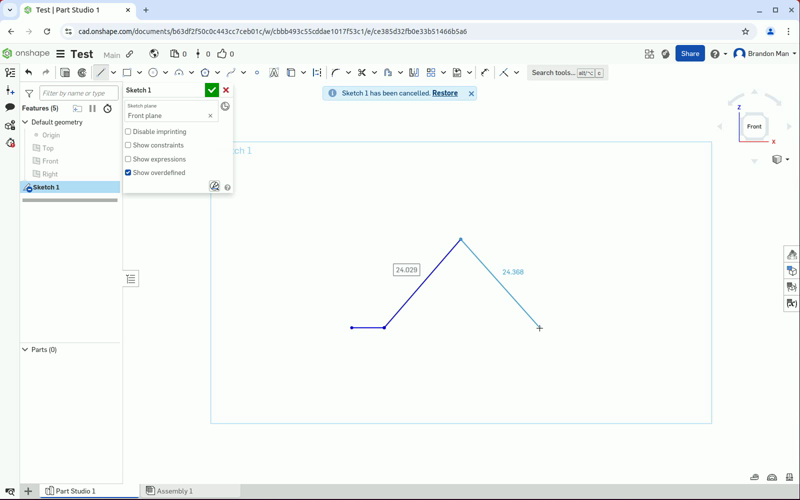
key_up(shift)
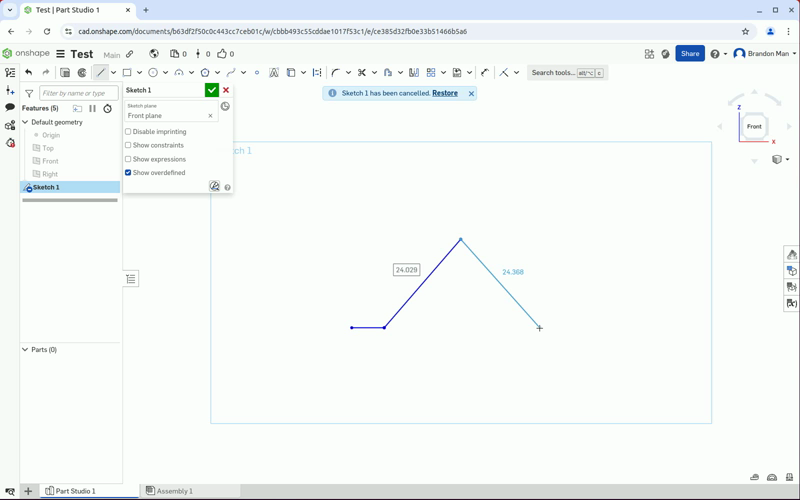
key_down(shift)
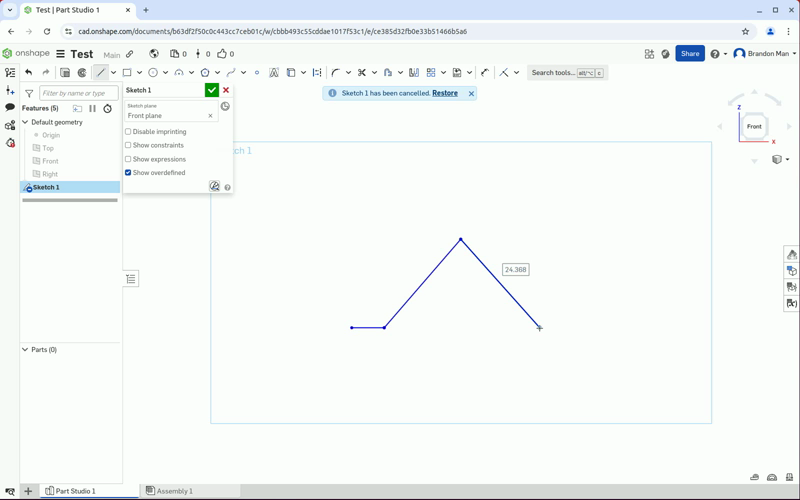
mouse_move(569, 327)
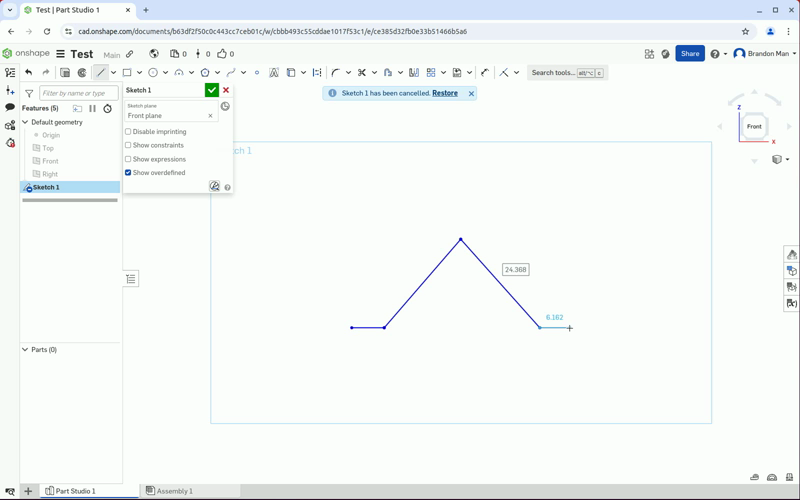
mouse_move(572, 327)
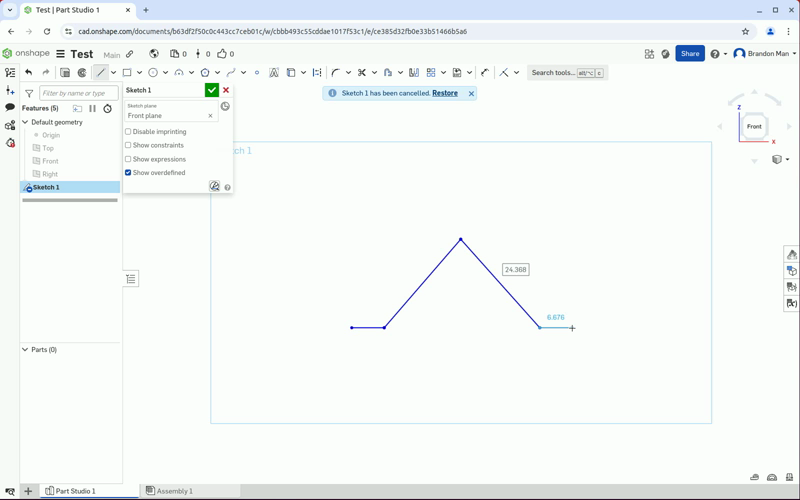
click(572, 327)
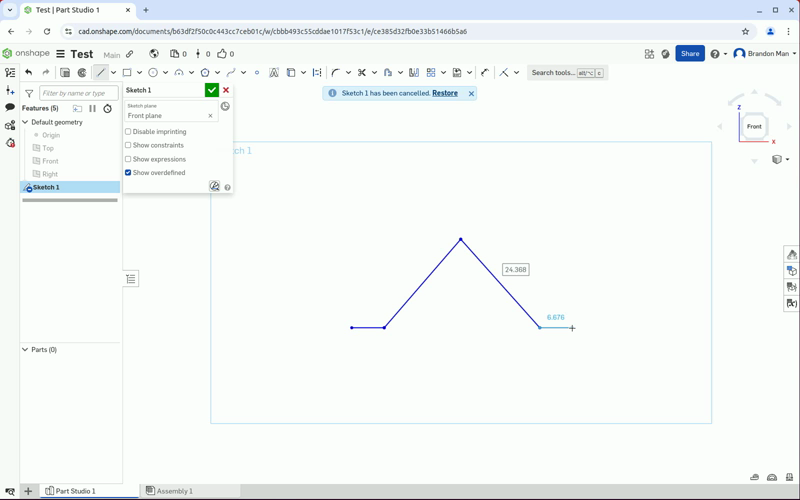
key_up(shift)
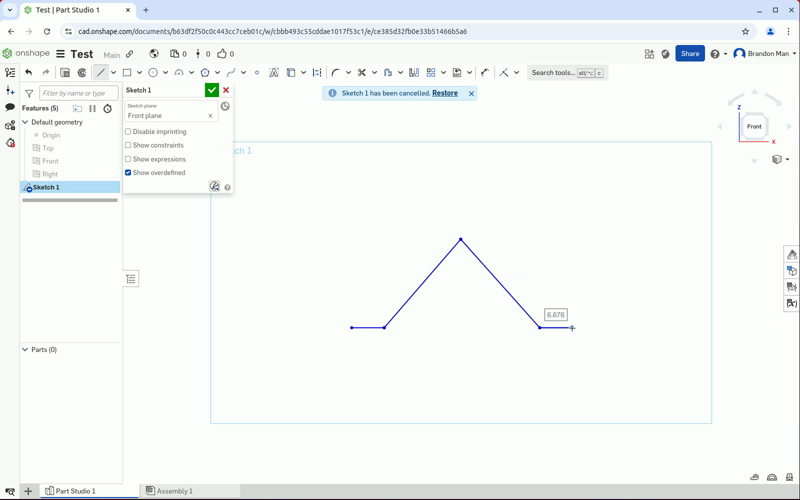
key_down(shift)
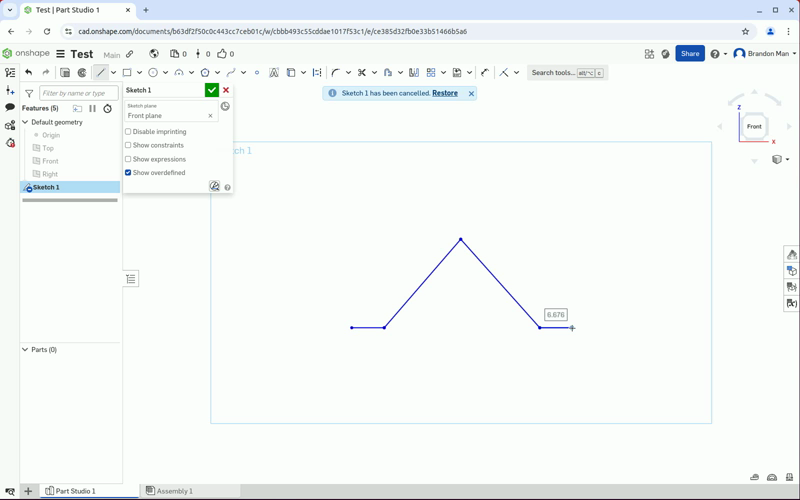
mouse_move(460, 220)
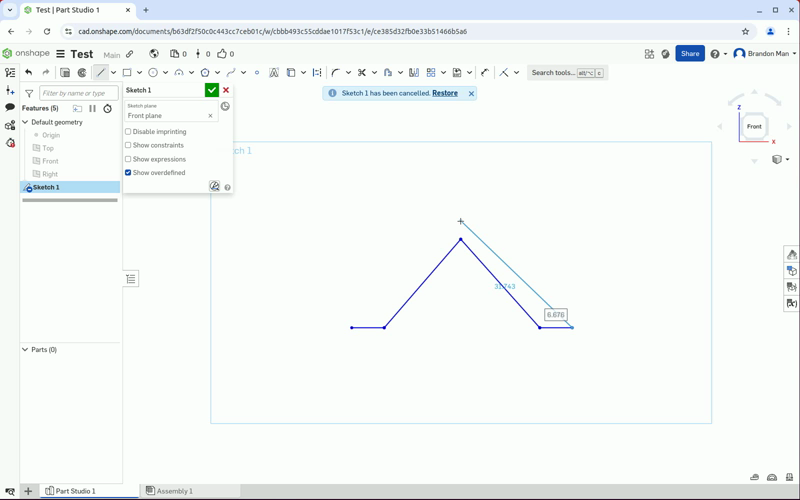
click(460, 220)
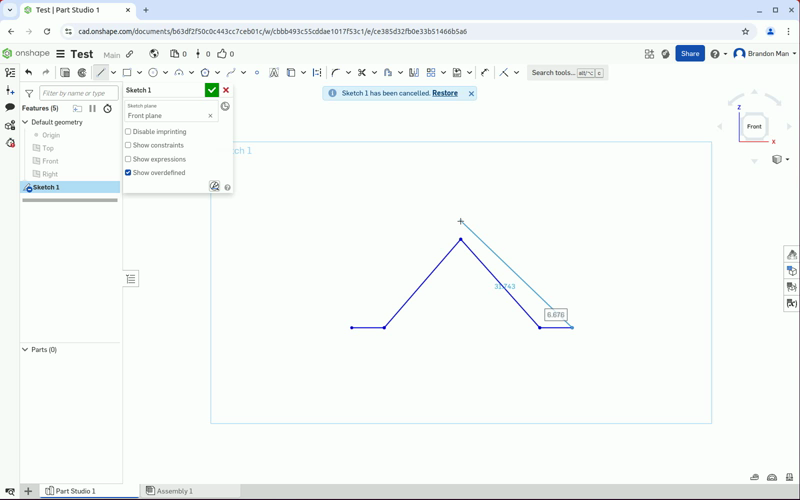
key_up(shift)
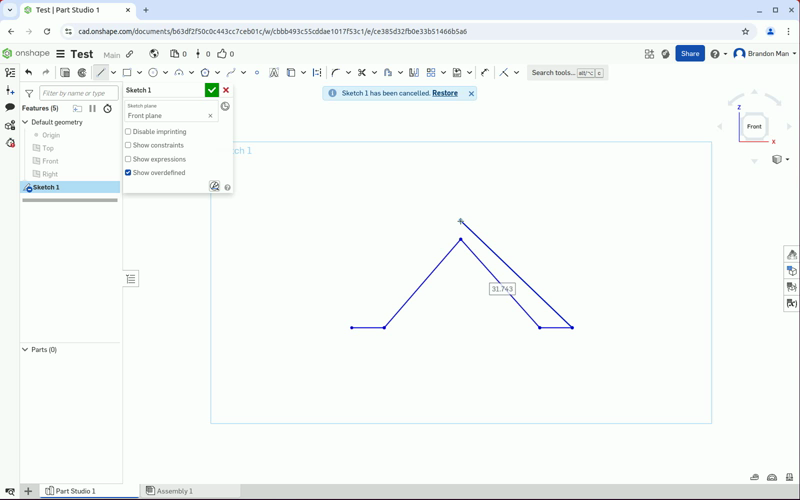
key_down(shift)
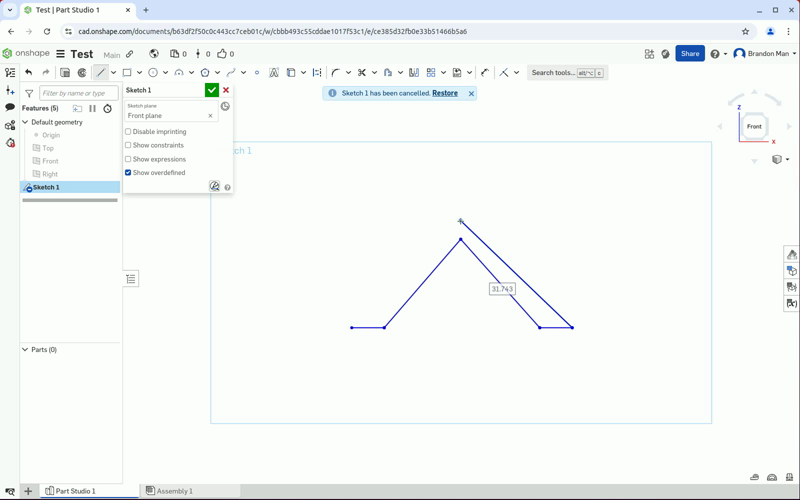
mouse_move(351, 327)
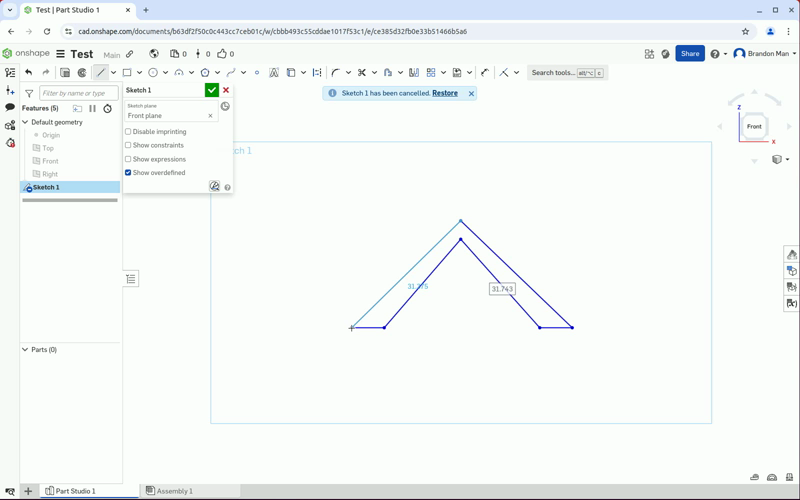
key_up(shift)
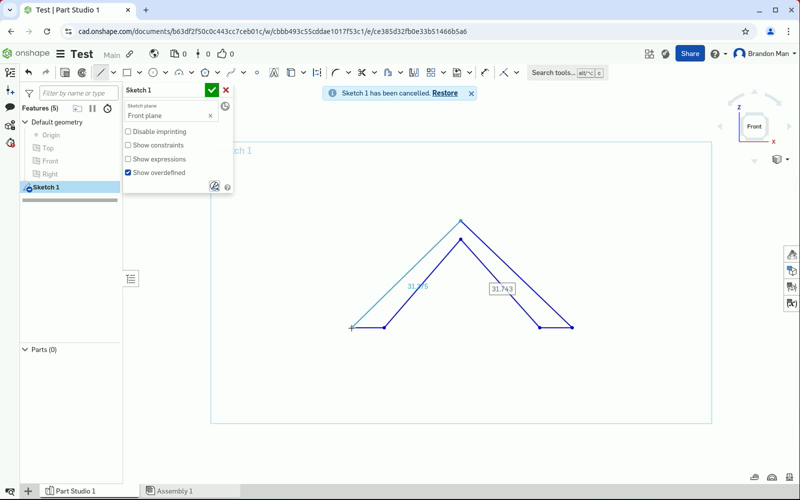
click(351, 327)
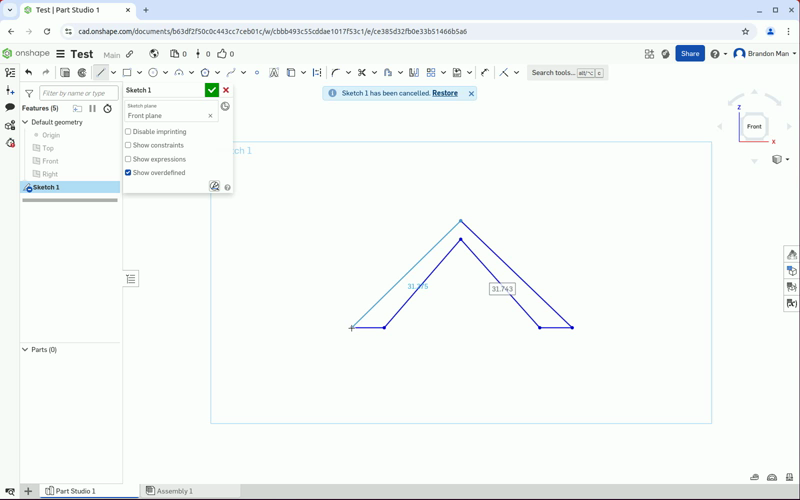
key(esc)
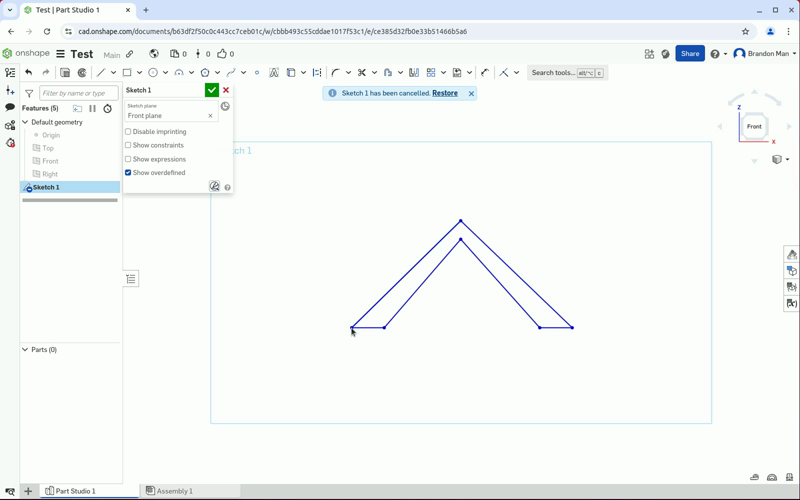
mouse_move(398, 287)
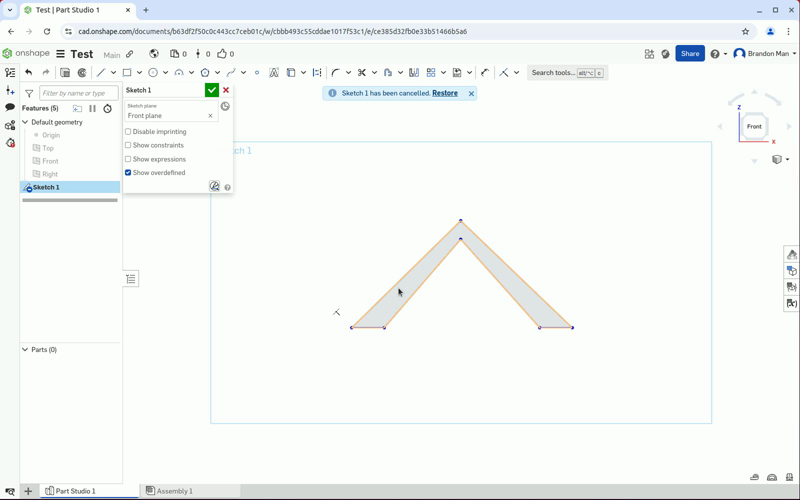
click(398, 287)
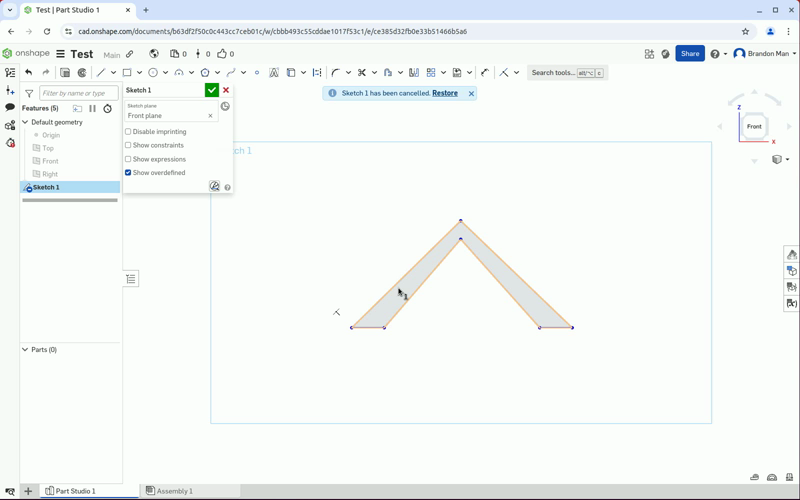
mouse_move(73, 352)
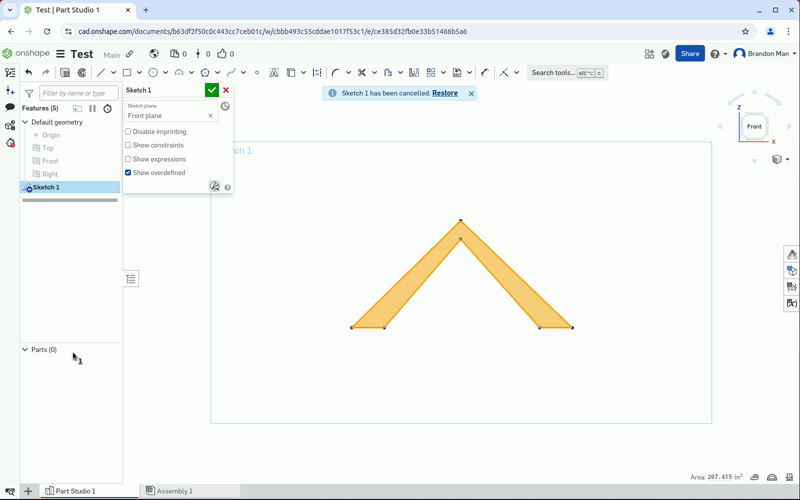
key(shift+y)
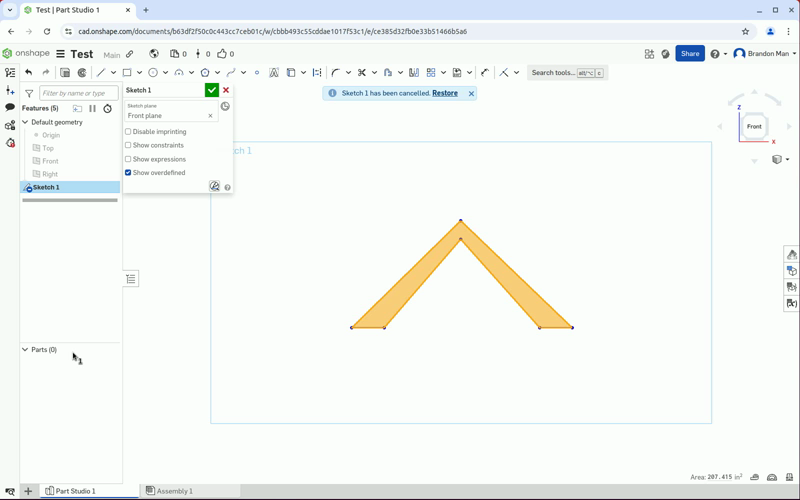
key(shift+e)
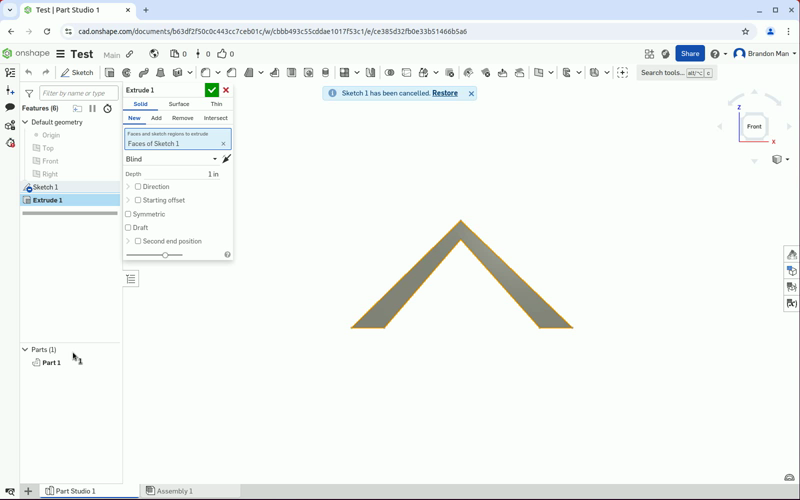
mouse_move(143, 106)
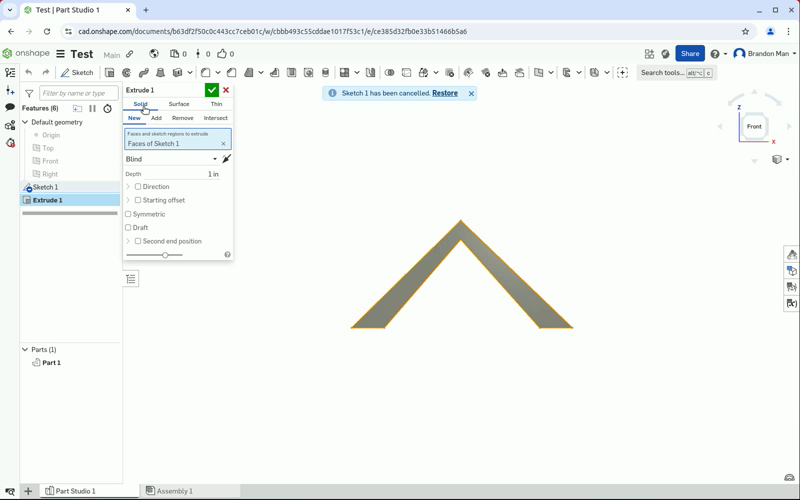
click(143, 106)
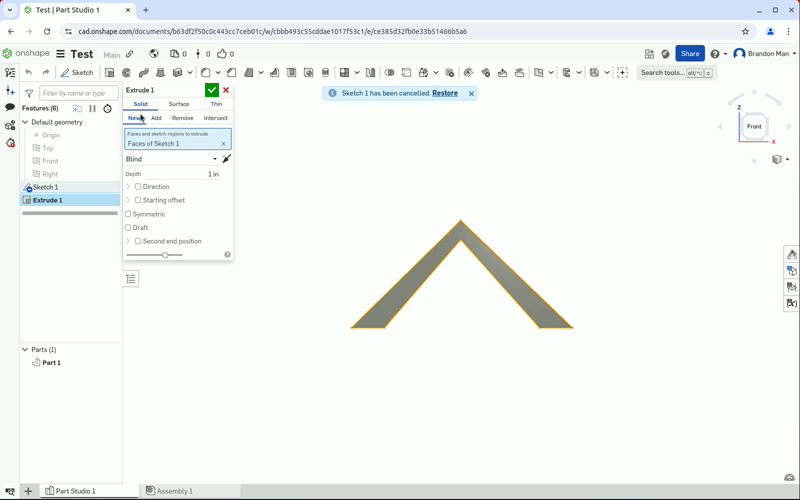
mouse_move(137, 120)
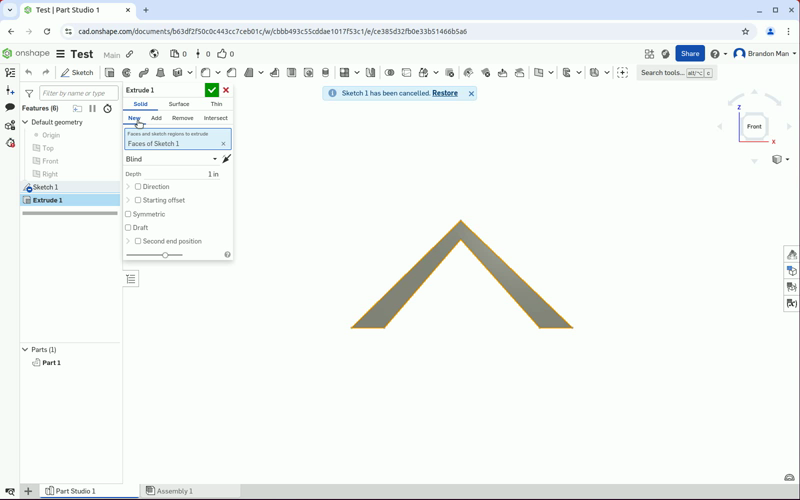
click(137, 120)
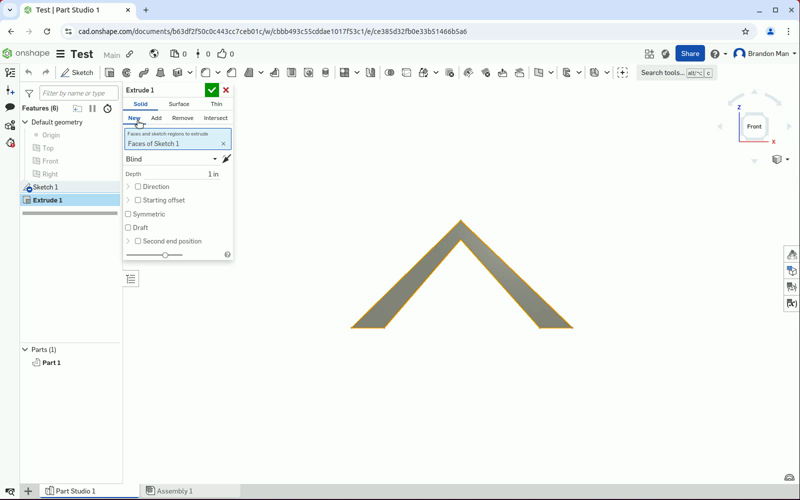
key(tab, 4)
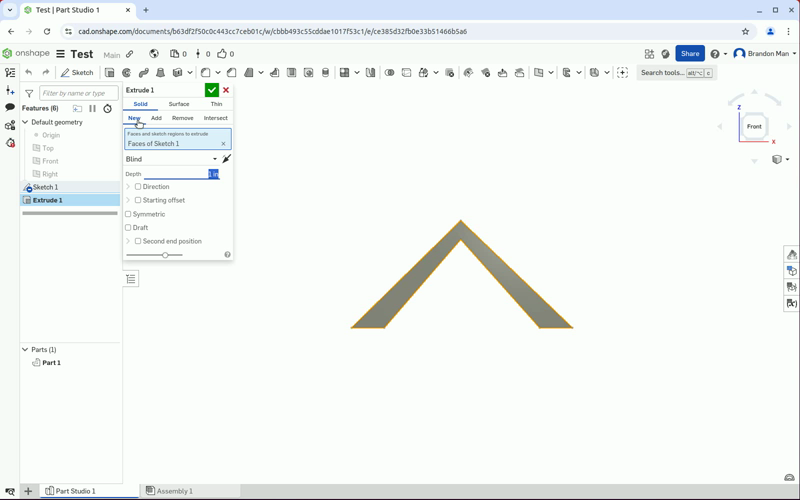
text(2.166)
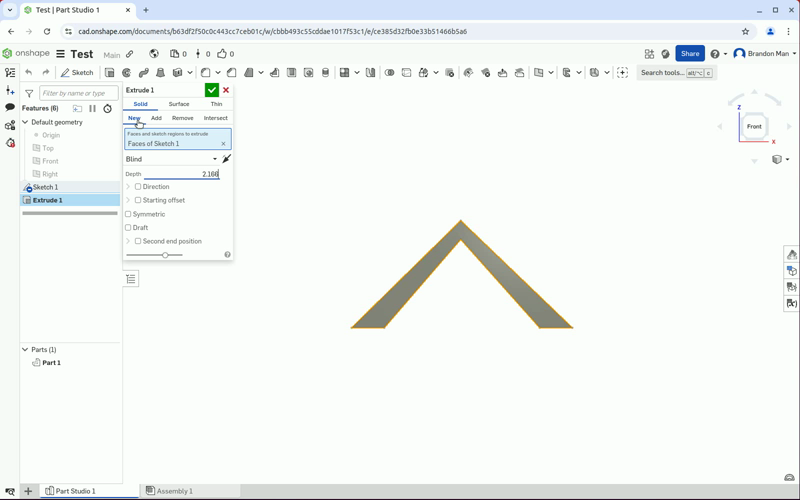
key(enter)
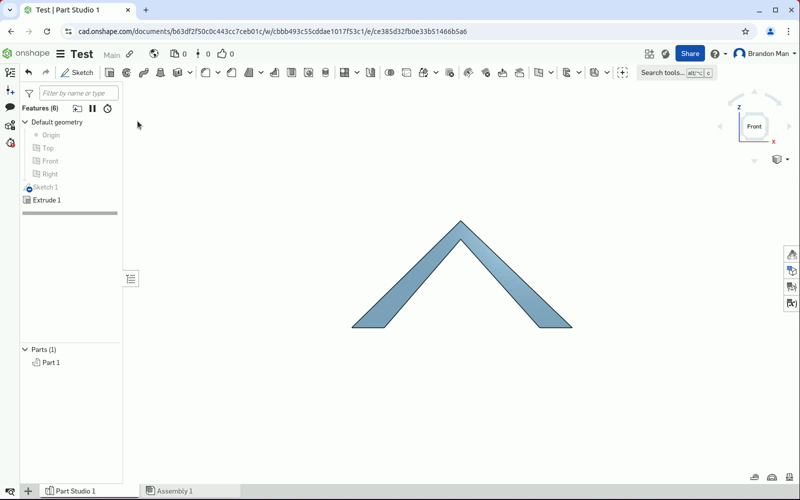
key(shift+h)
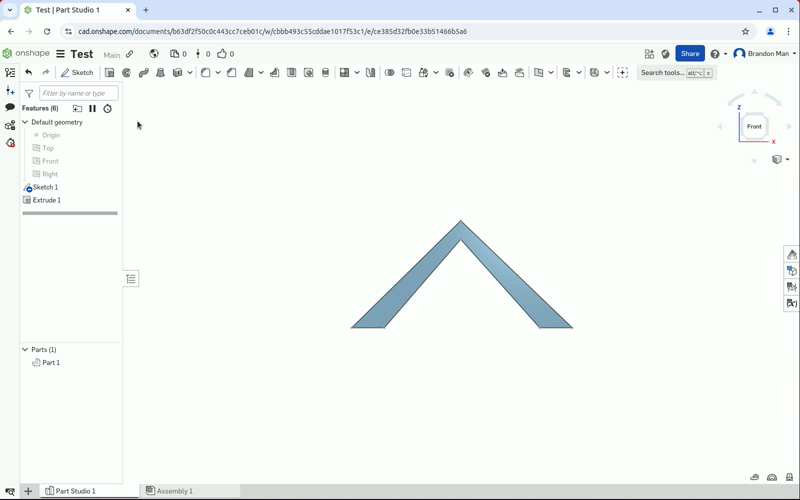
key(shift+h)
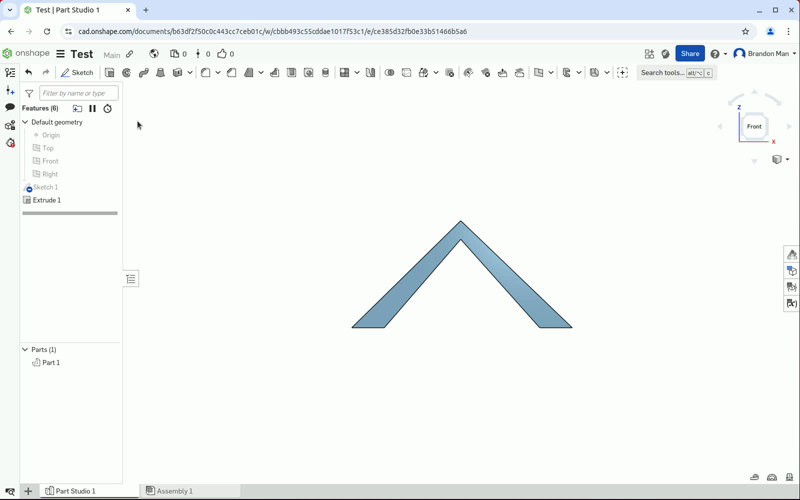
mouse_move(73, 189)
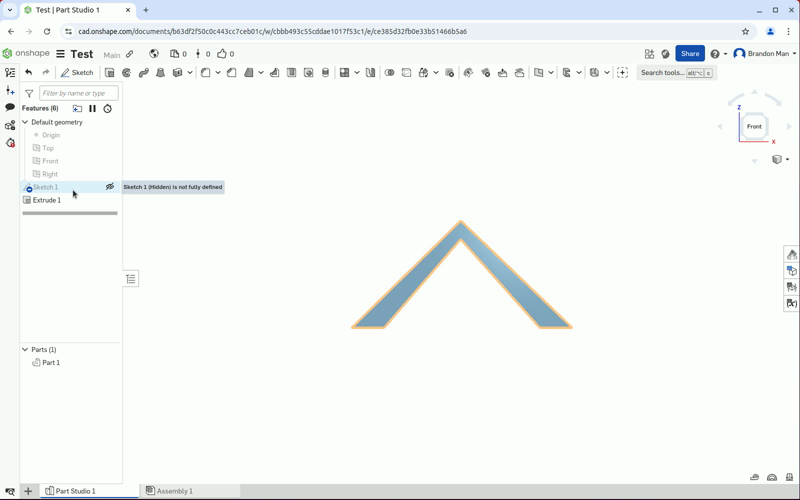
click(73, 189)
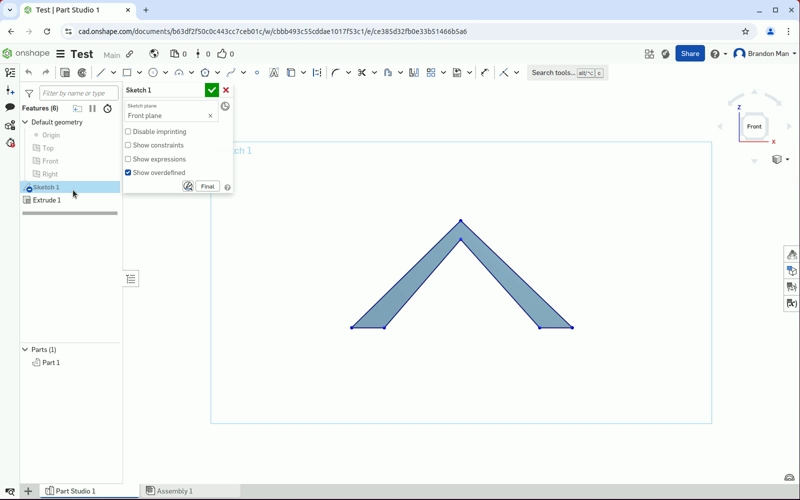
mouse_move(229, 92)
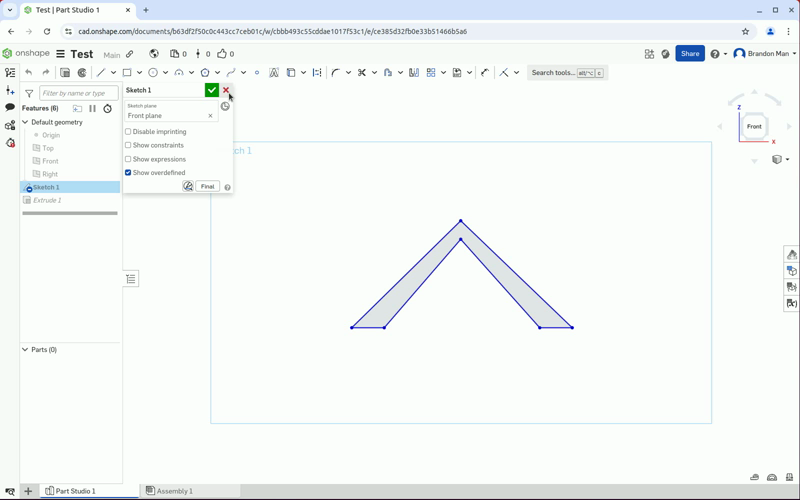
click(229, 92)
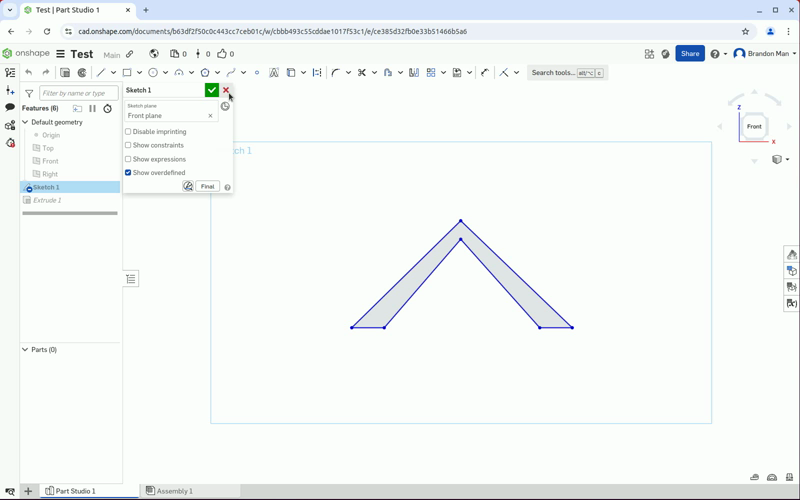
key(shift+s)
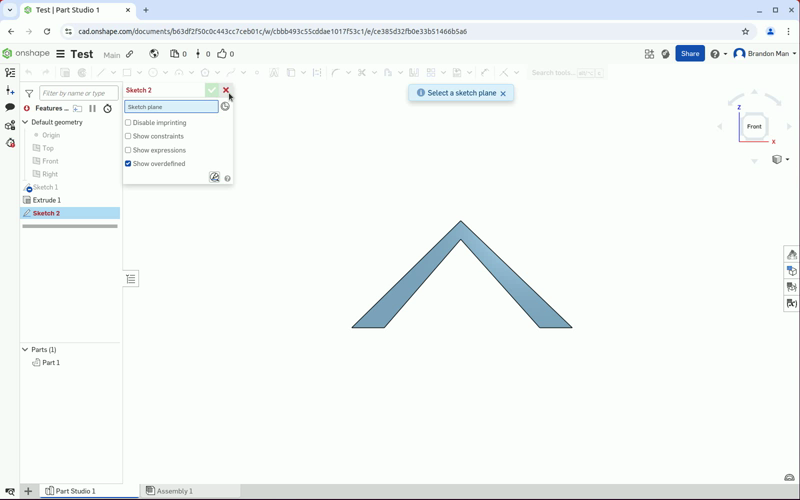
mouse_move(73, 163)
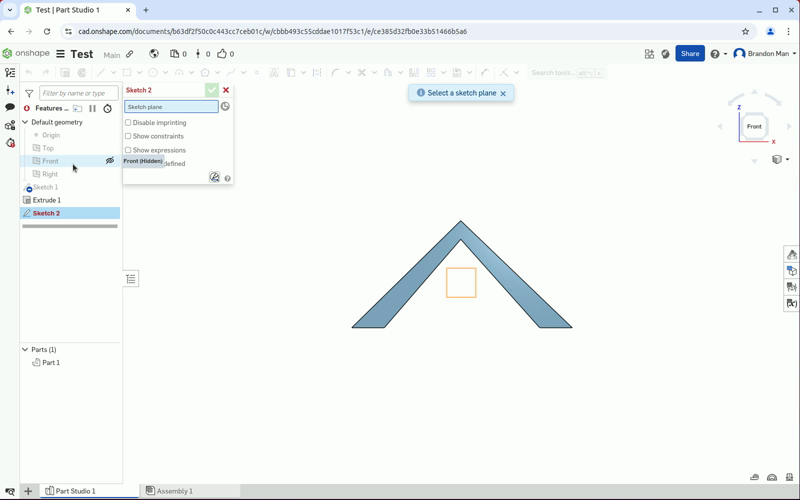
click(73, 163)
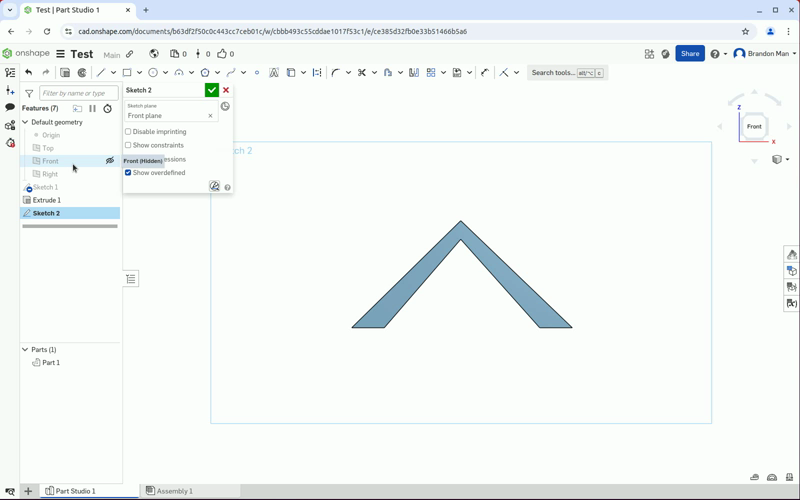
mouse_move(73, 352)
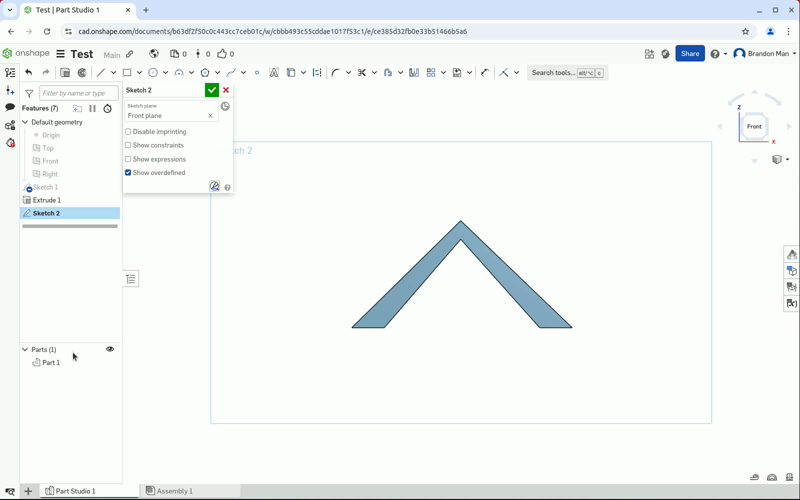
key(y)
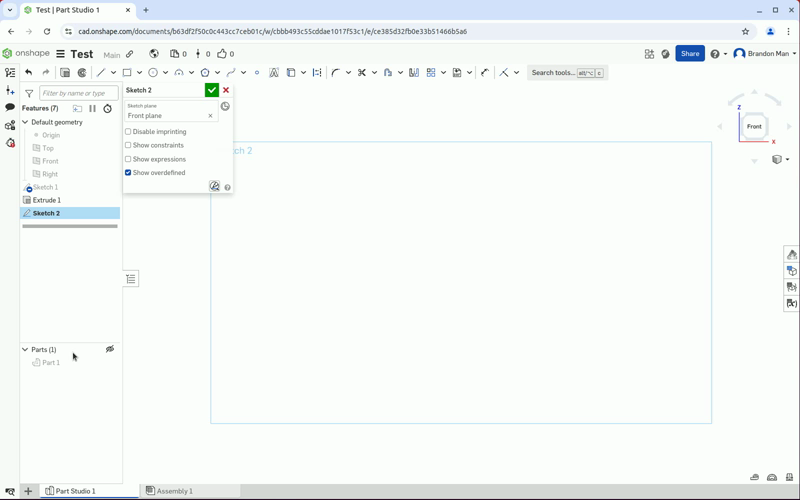
key(c)
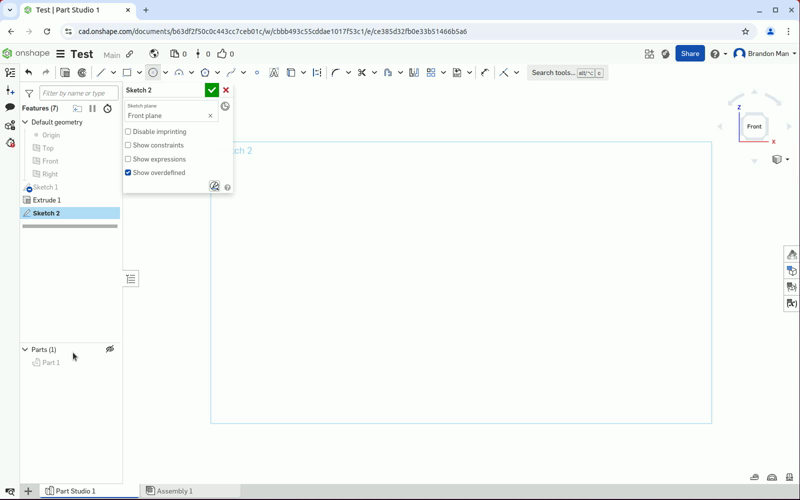
key_down(shift)
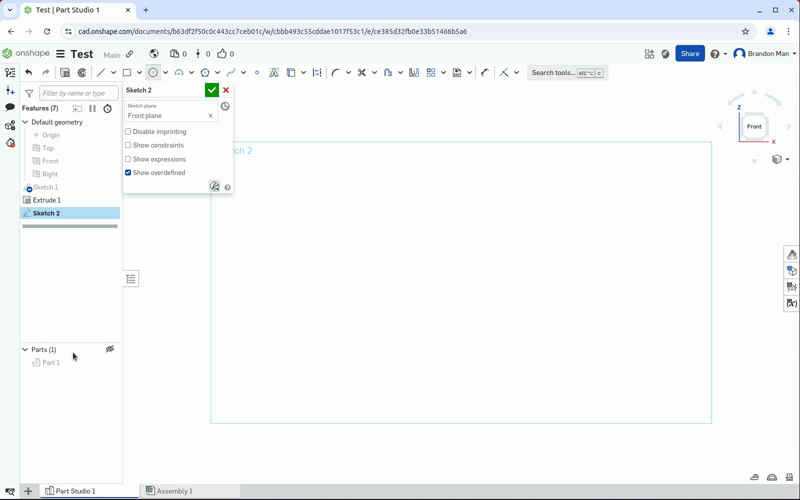
mouse_move(461, 282)
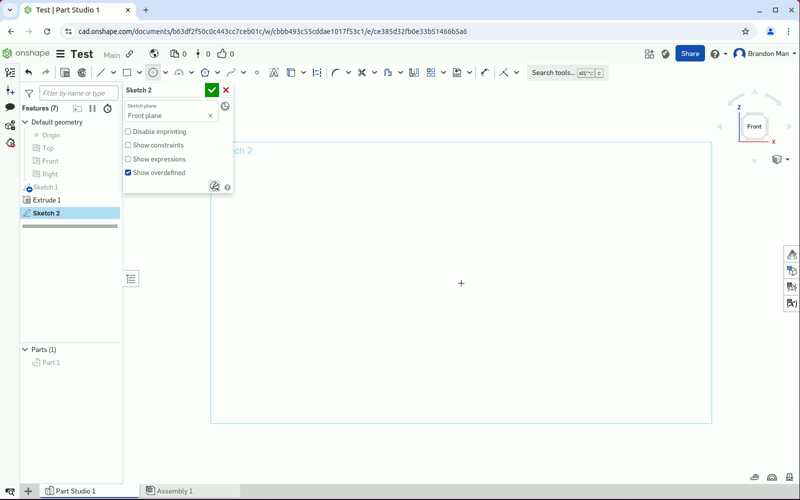
click(461, 282)
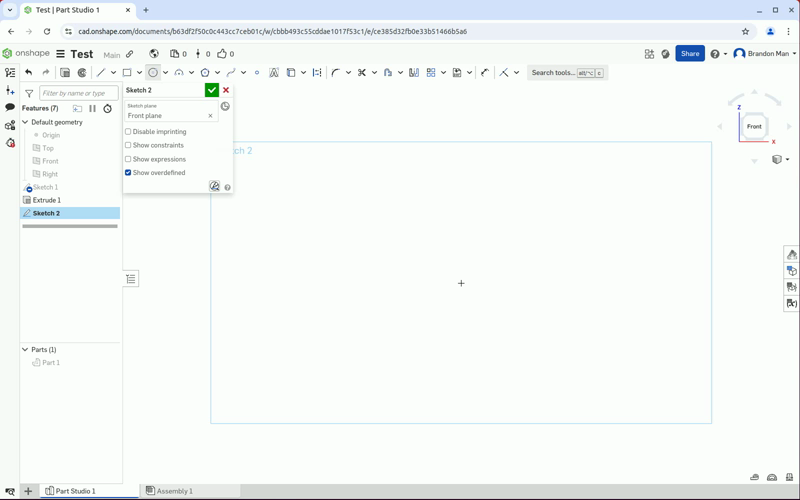
key_up(shift)
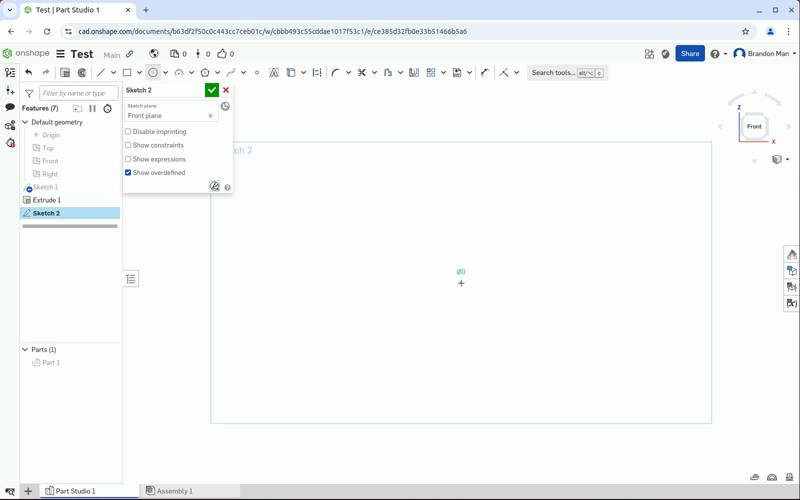
mouse_move(485, 282)
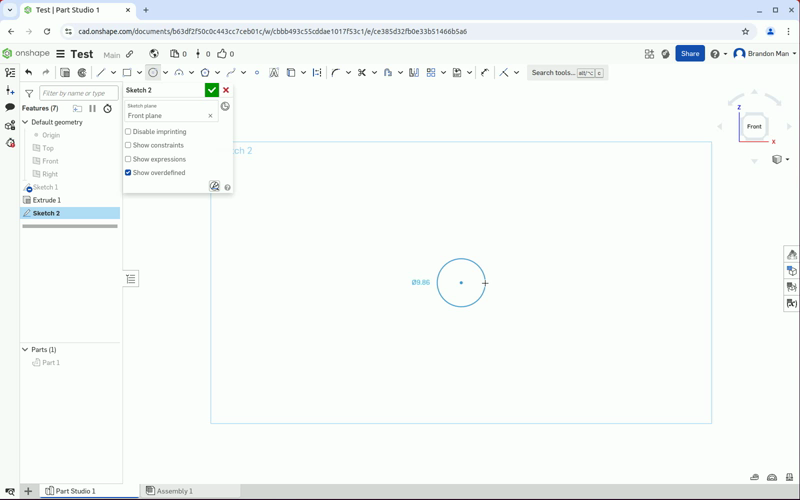
click(485, 282)
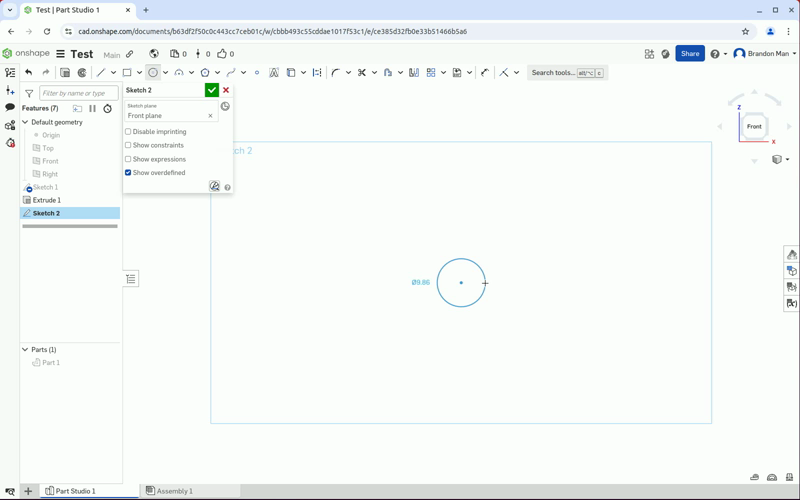
key(esc)
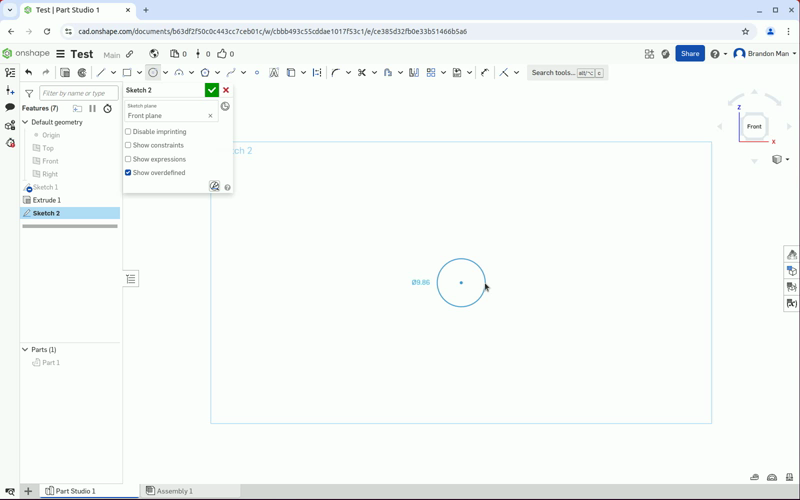
key(c)
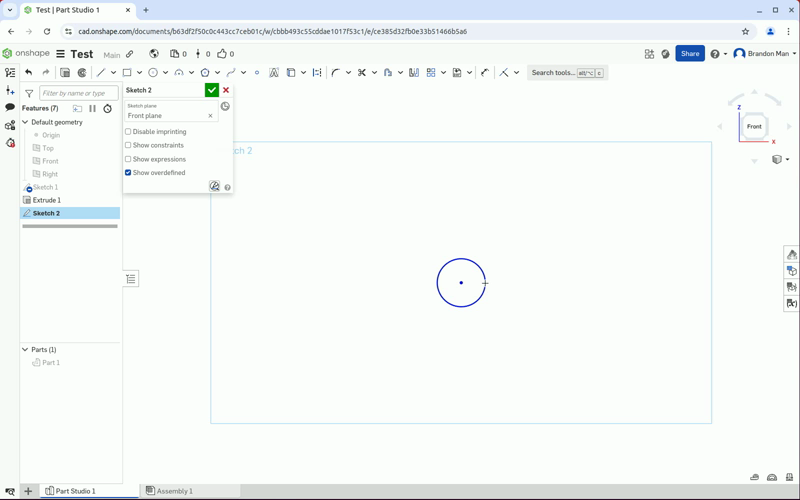
key_down(shift)
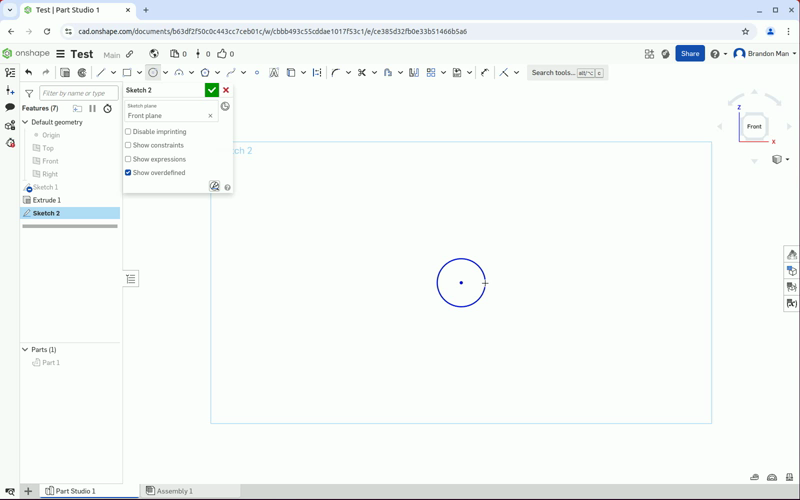
mouse_move(461, 282)
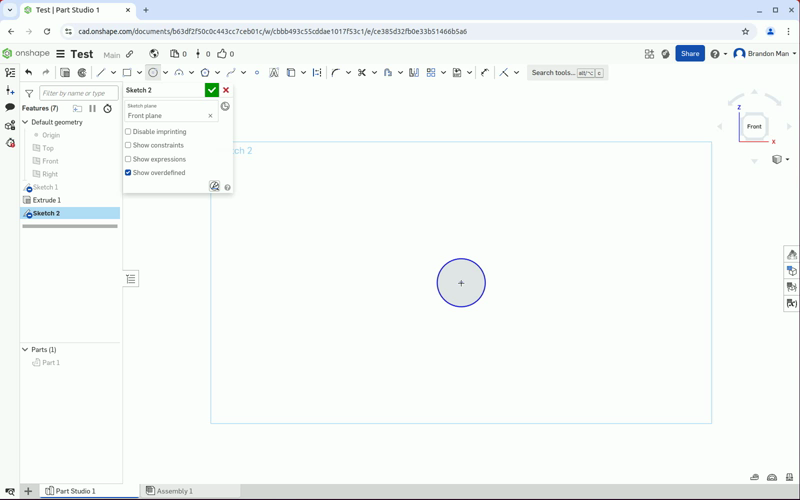
click(461, 282)
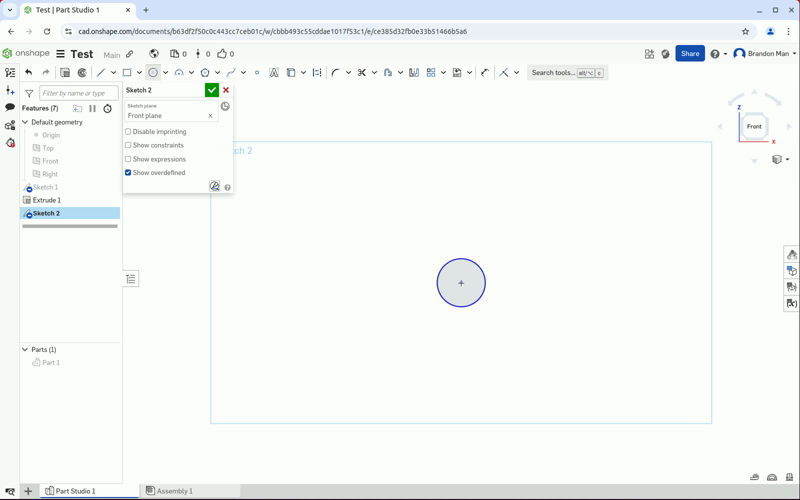
key_up(shift)
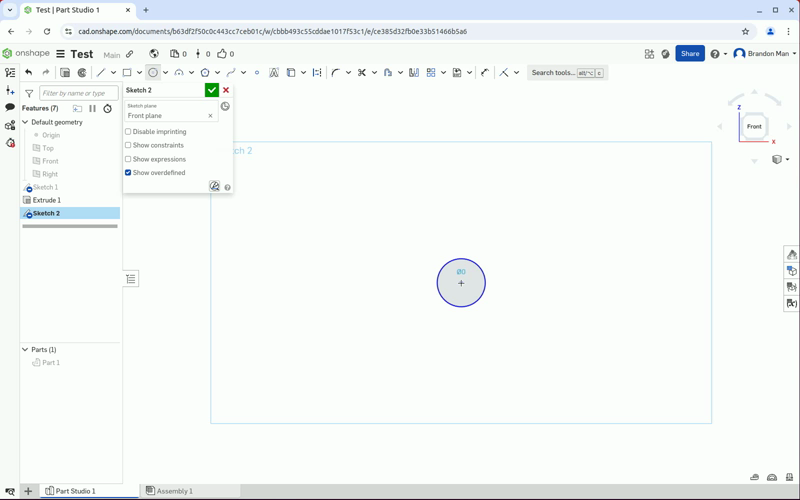
mouse_move(477, 282)
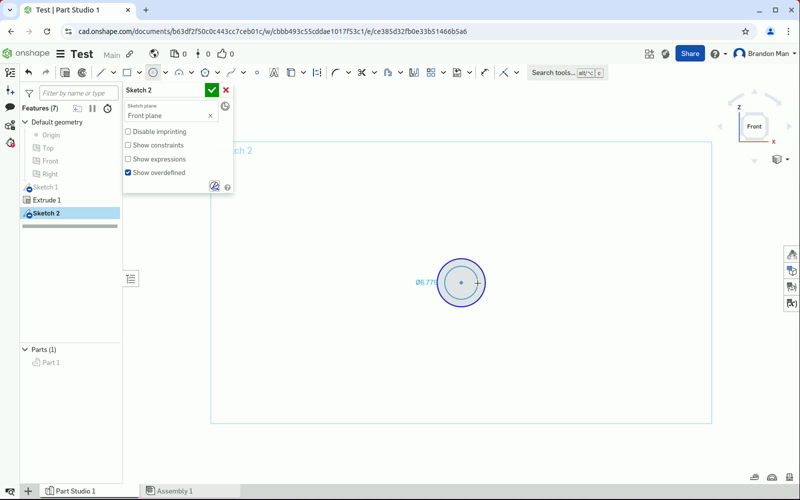
click(477, 282)
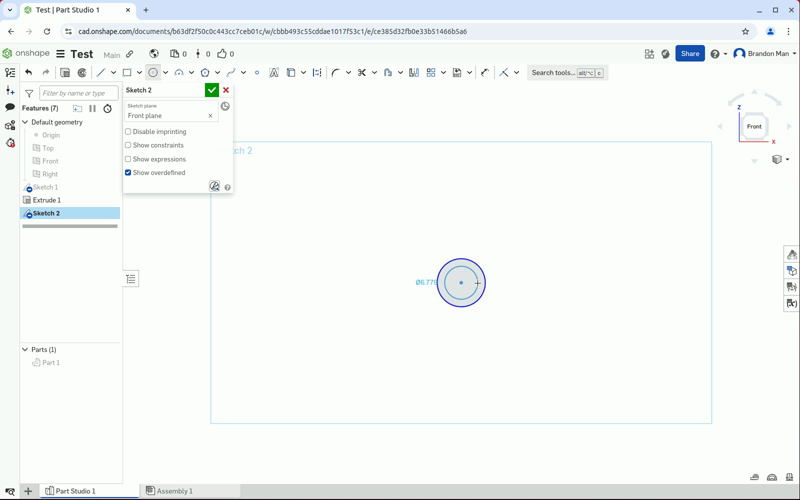
key(esc)
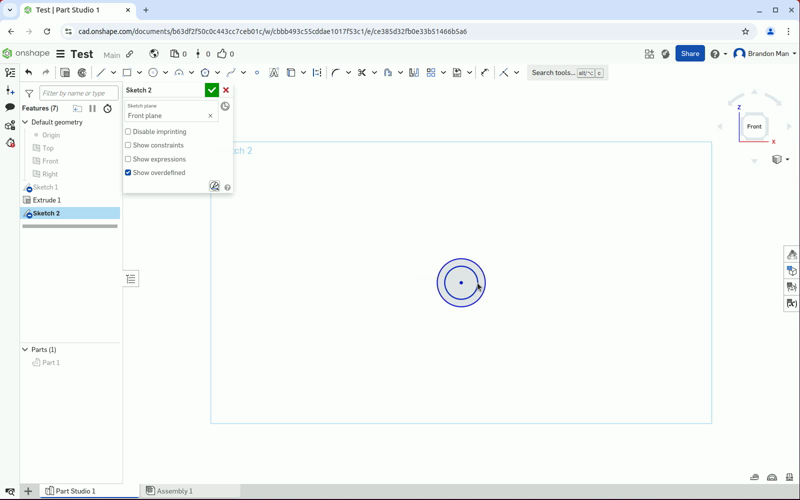
mouse_move(482, 292)
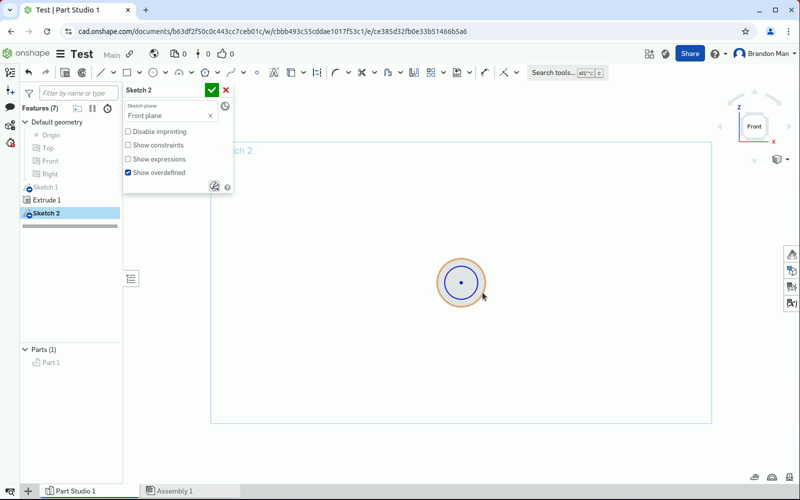
scroll(6)
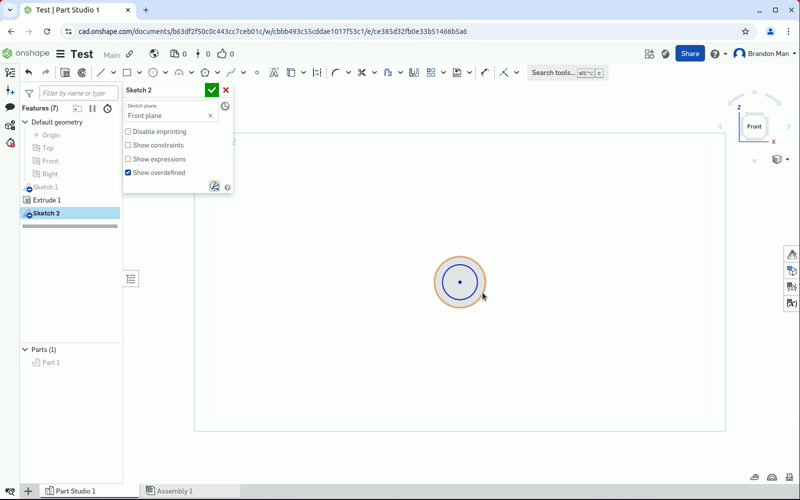
scroll(6)
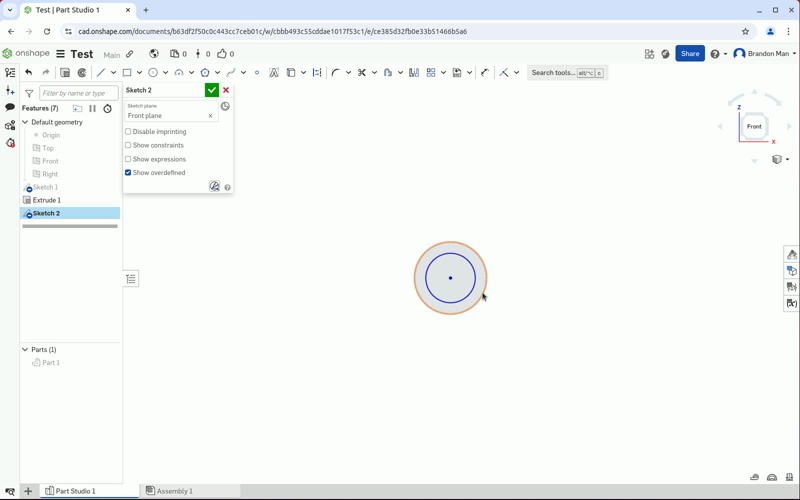
scroll(6)
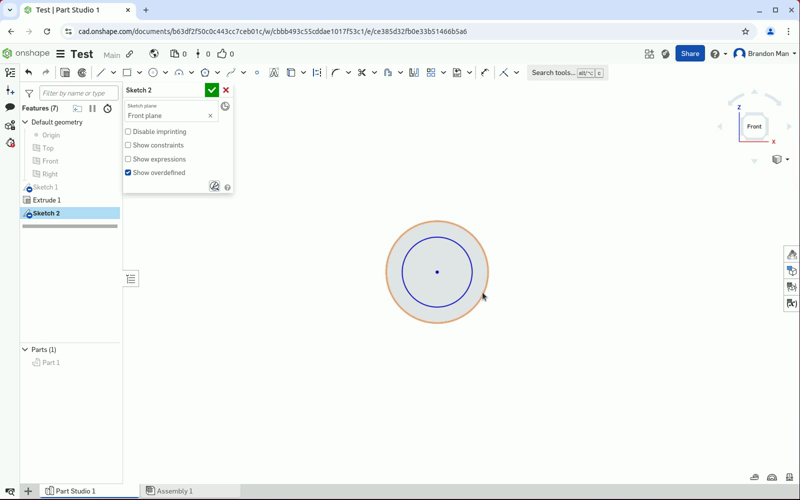
scroll(6)
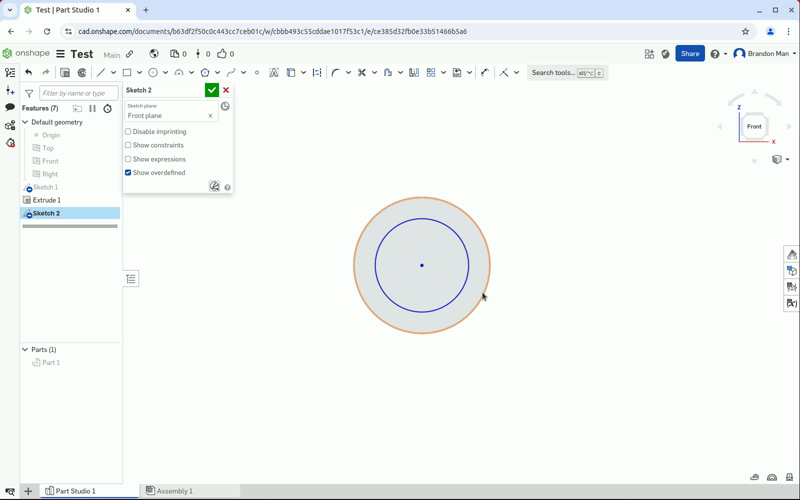
scroll(6)
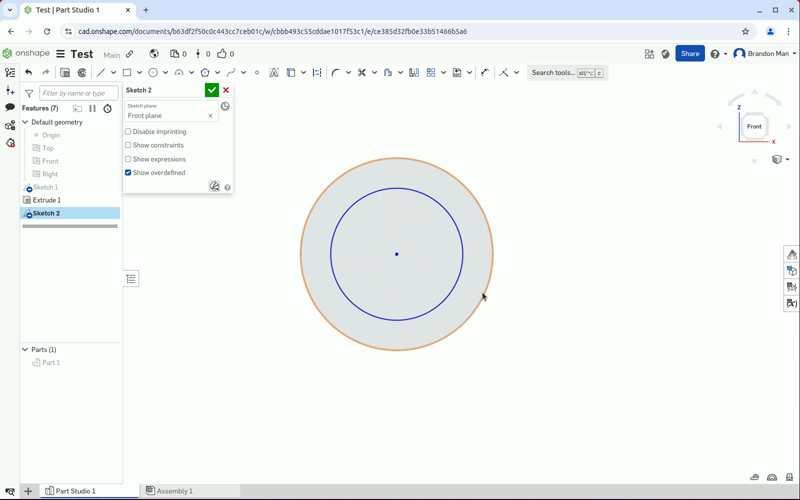
scroll(6)
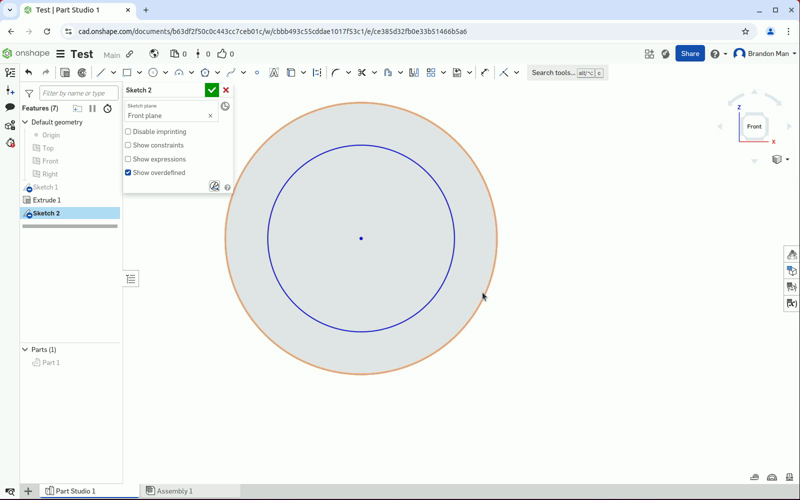
scroll(6)
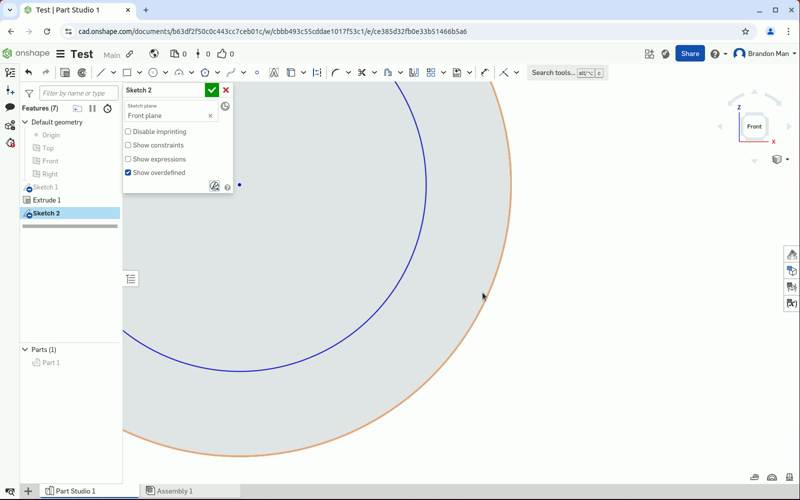
click(482, 292)
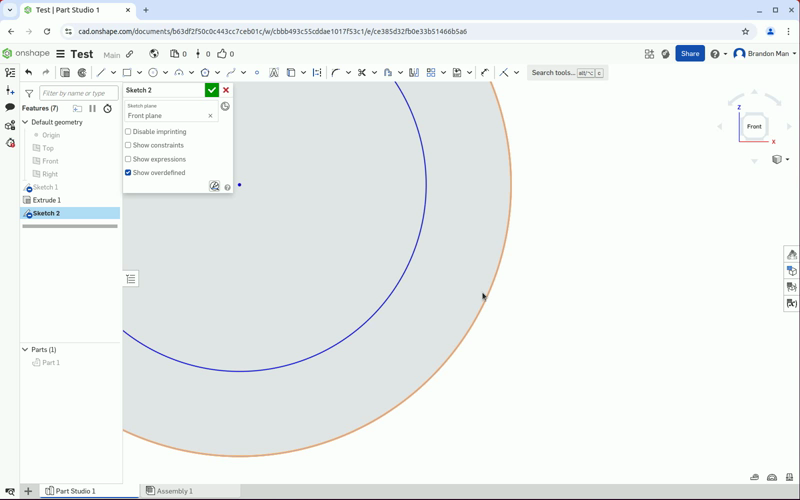
scroll(-6)
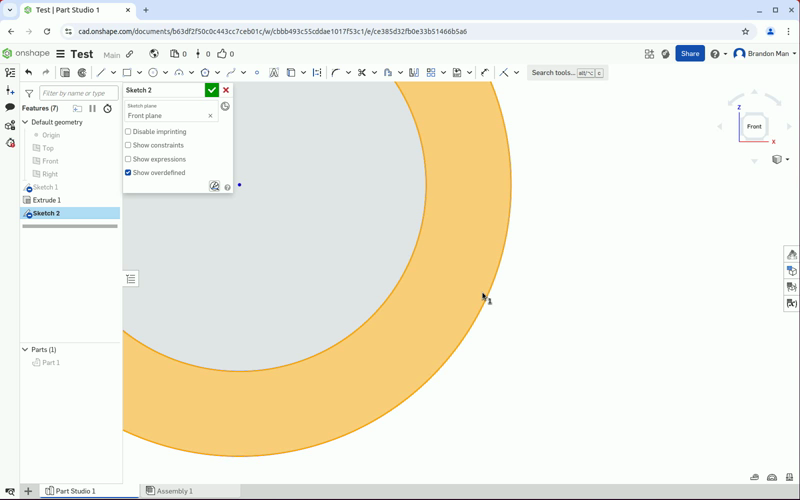
scroll(-6)
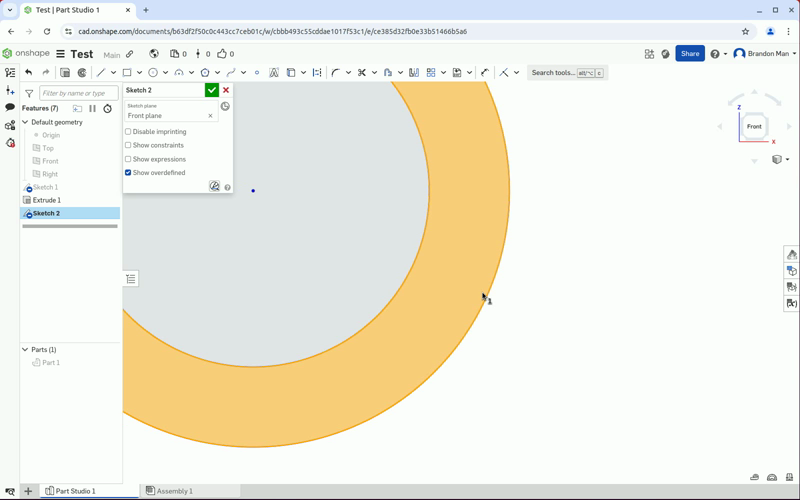
scroll(-6)
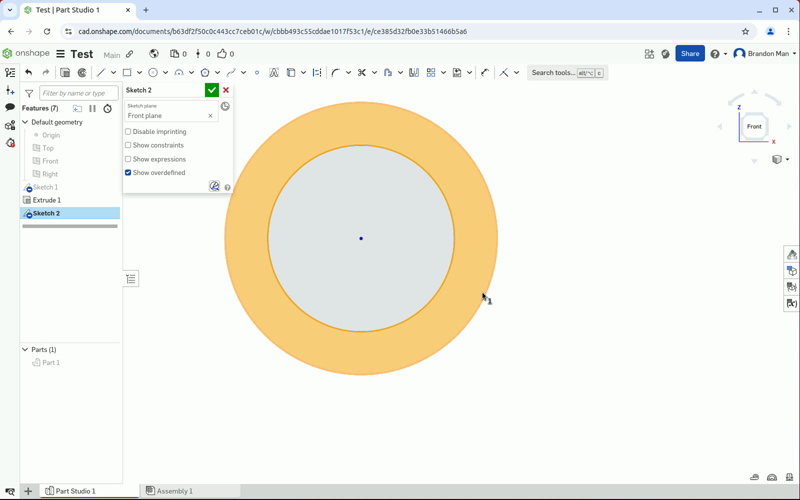
scroll(-6)
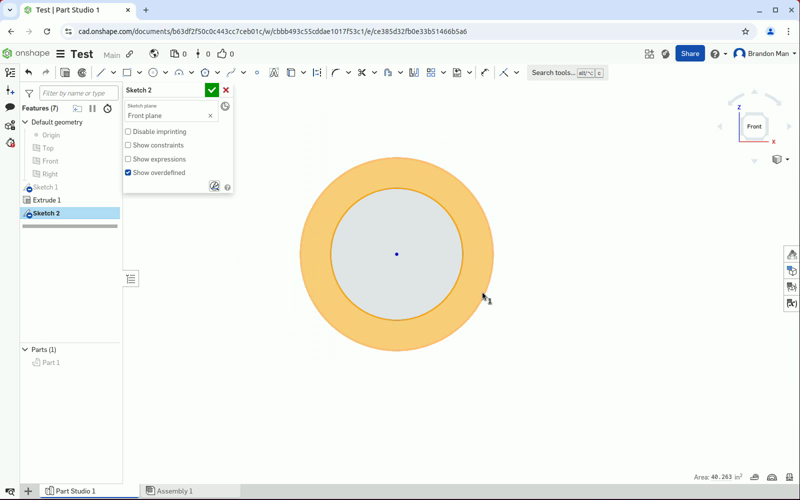
scroll(-6)
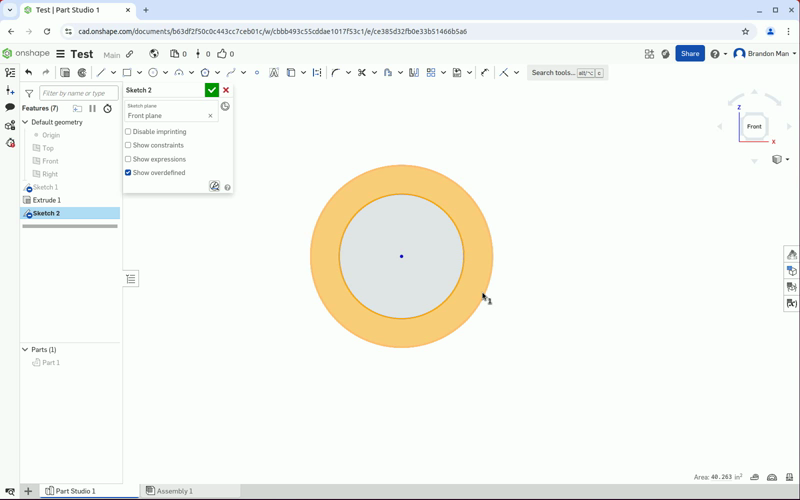
scroll(-6)
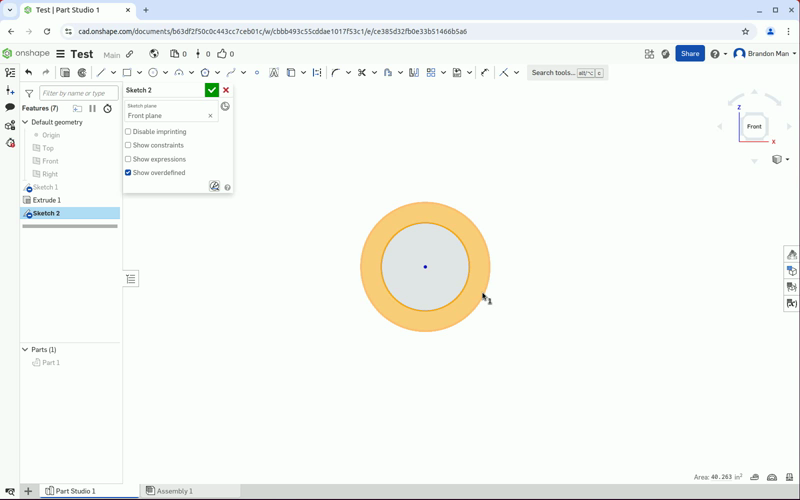
scroll(-6)
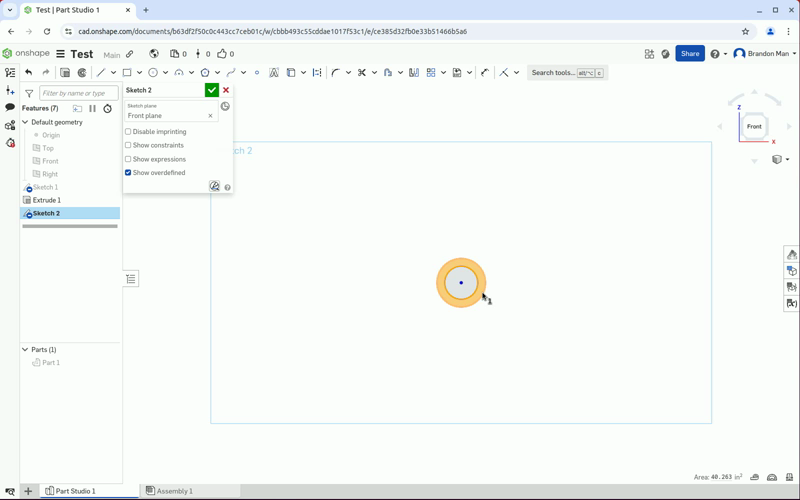
mouse_move(73, 352)
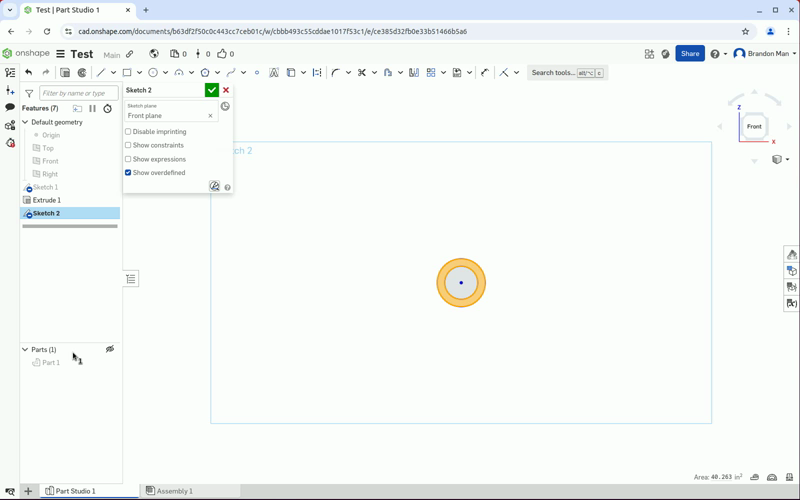
key(shift+y)
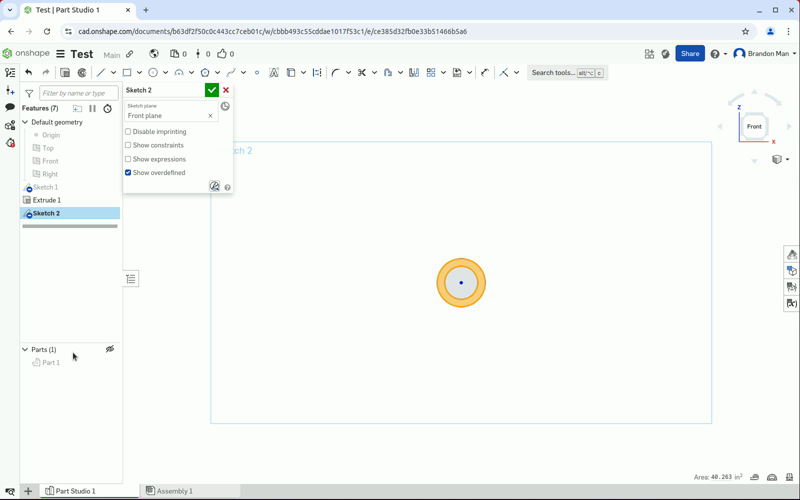
key(shift+e)
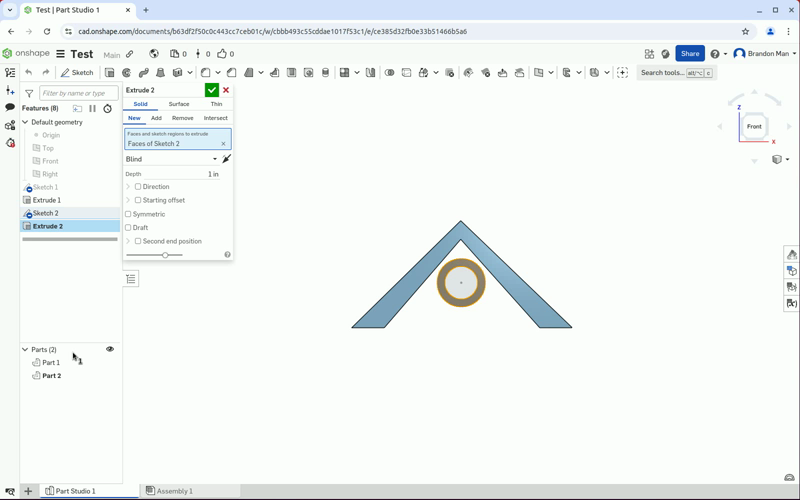
mouse_move(143, 106)
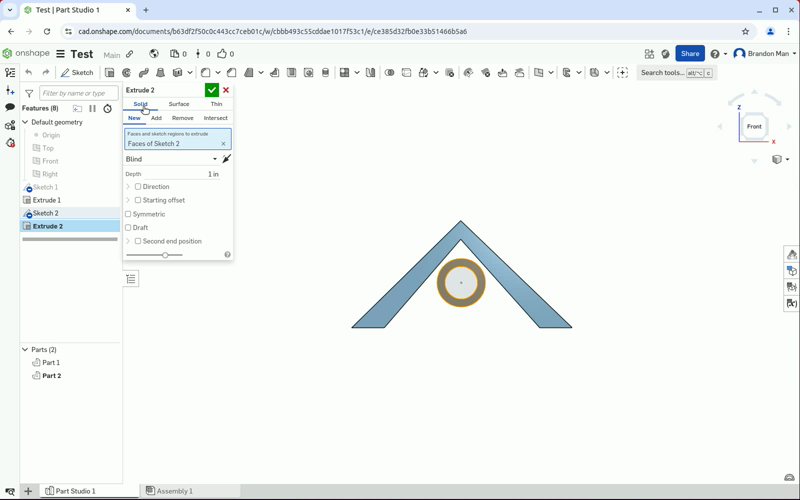
click(143, 106)
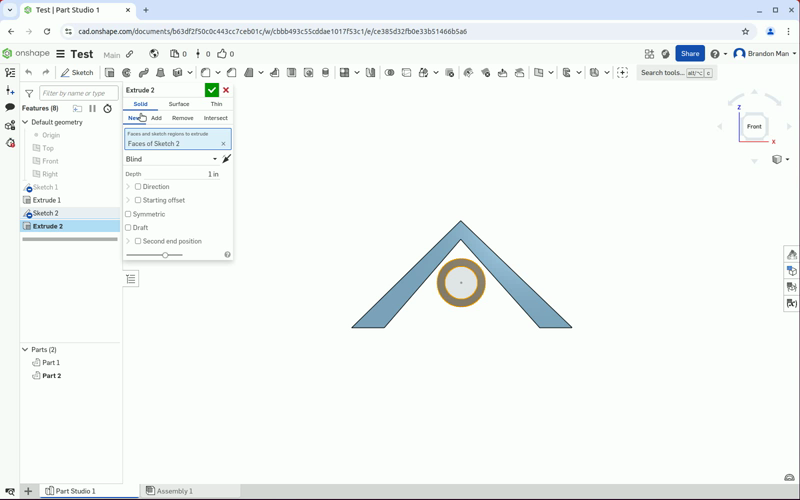
mouse_move(137, 120)
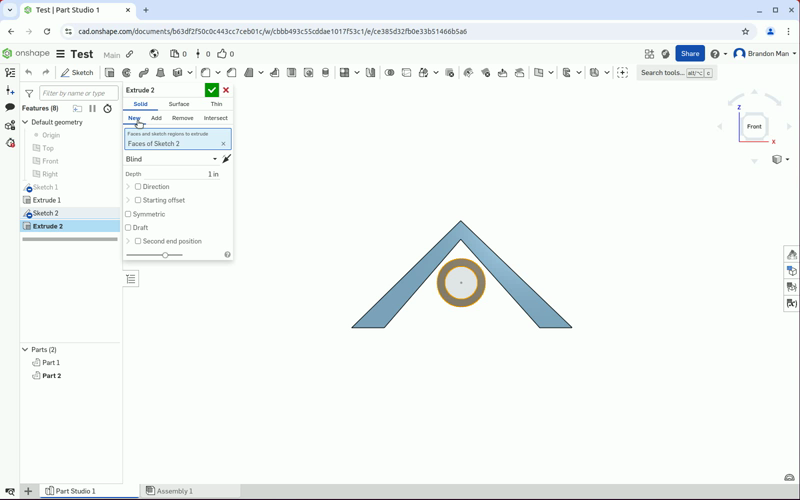
click(137, 120)
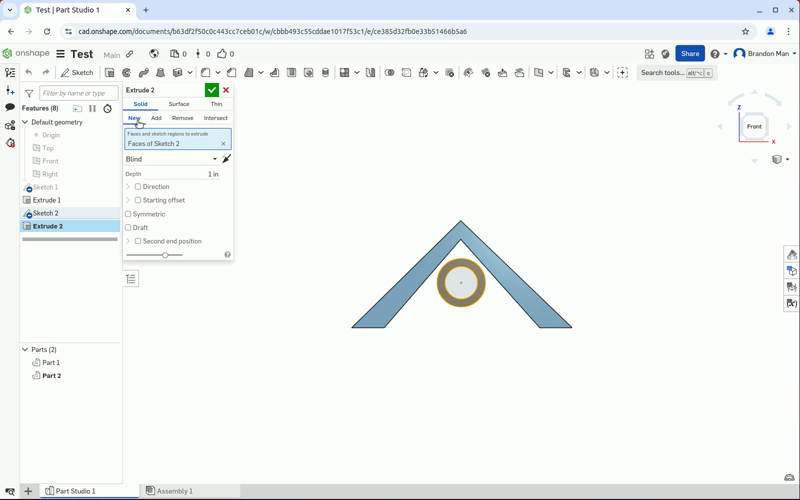
key(tab, 4)
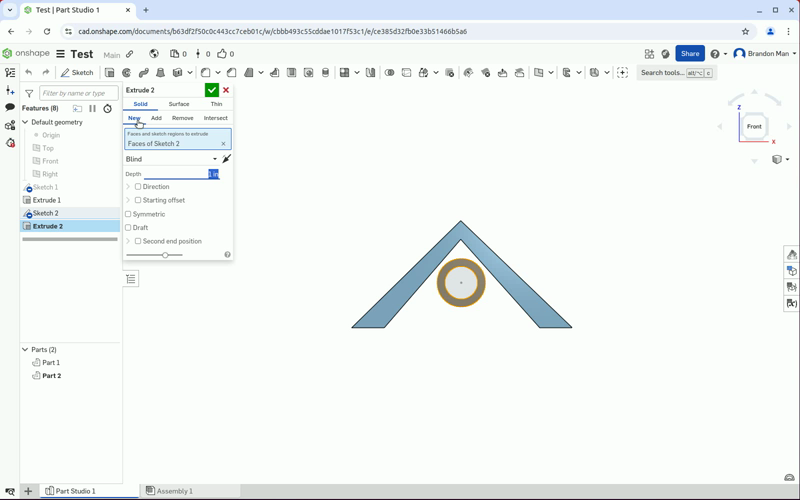
text(2.166)
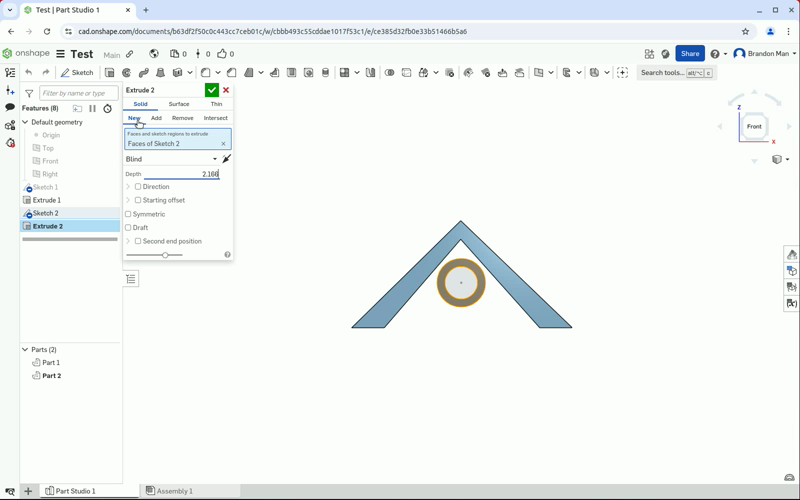
key(enter)
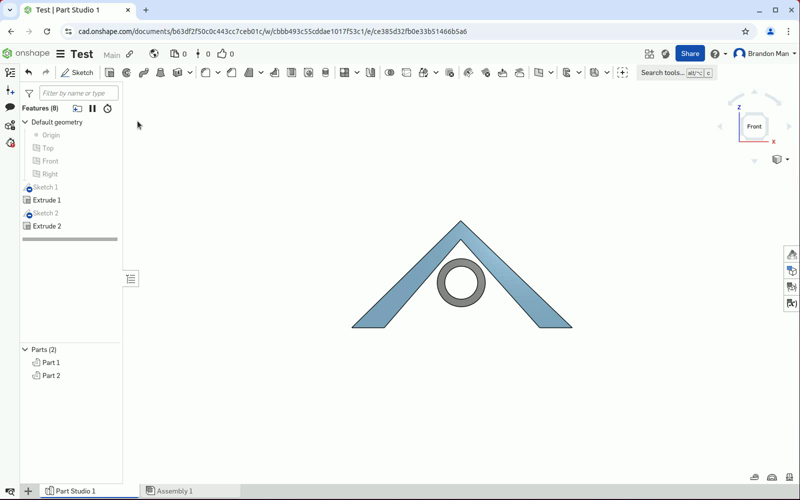
key(shift+h)
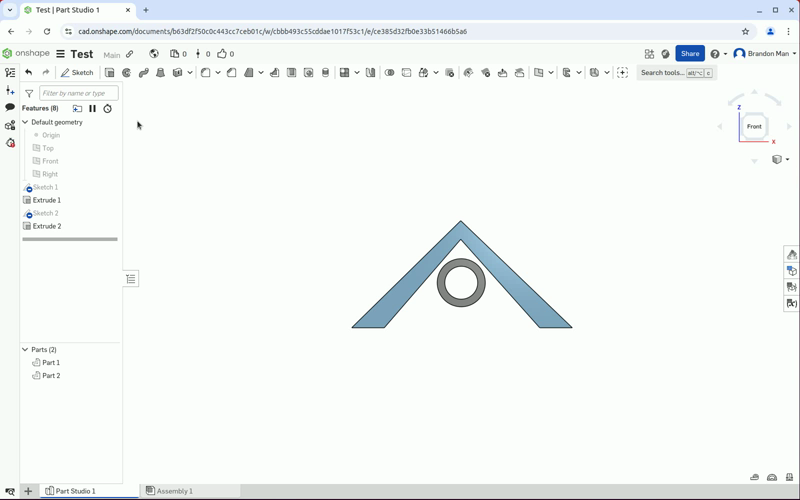
key(shift+h)
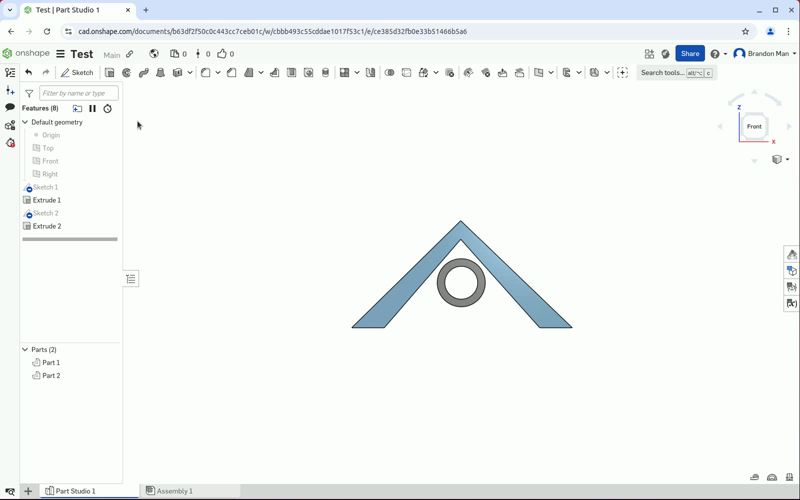
mouse_move(73, 189)
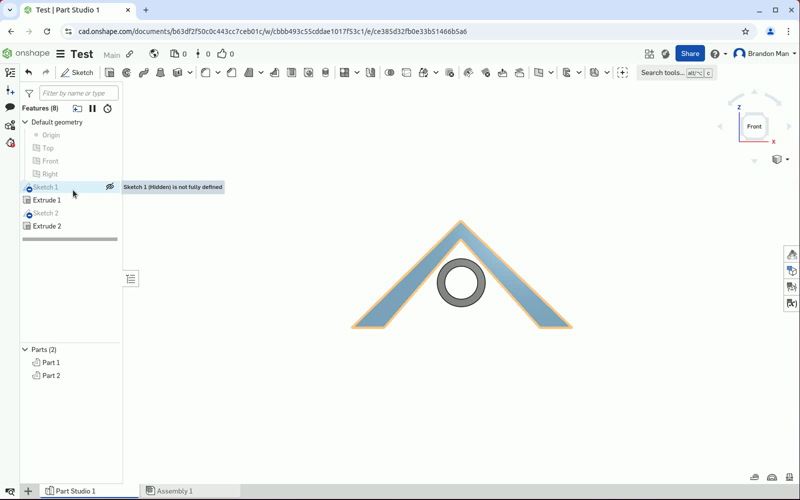
click(73, 189)
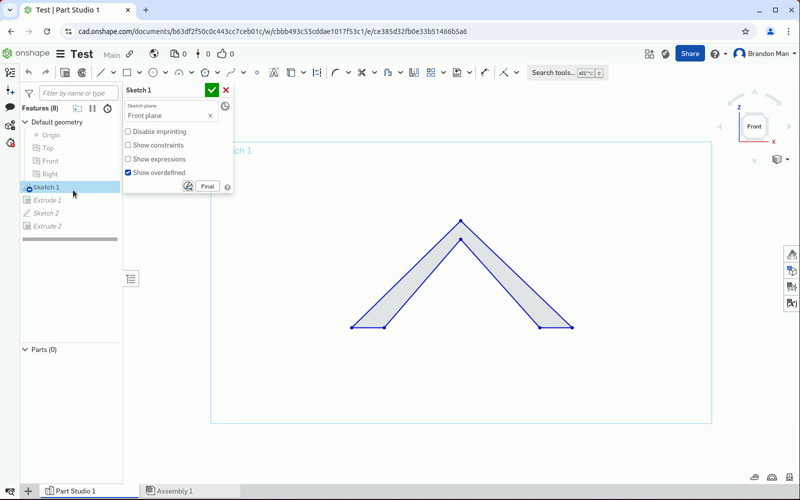
mouse_move(229, 92)
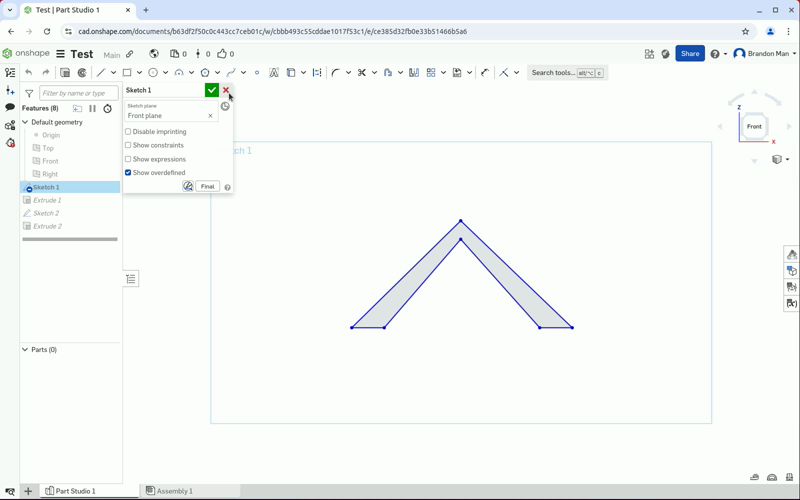
click(229, 92)
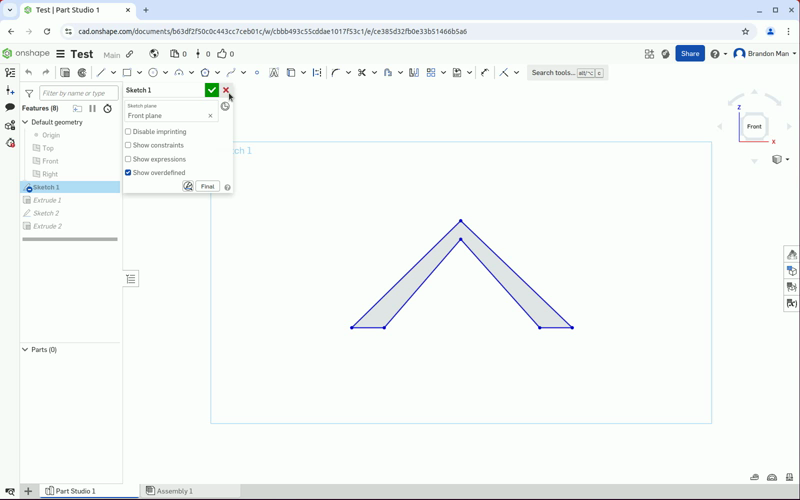
key(shift+s)
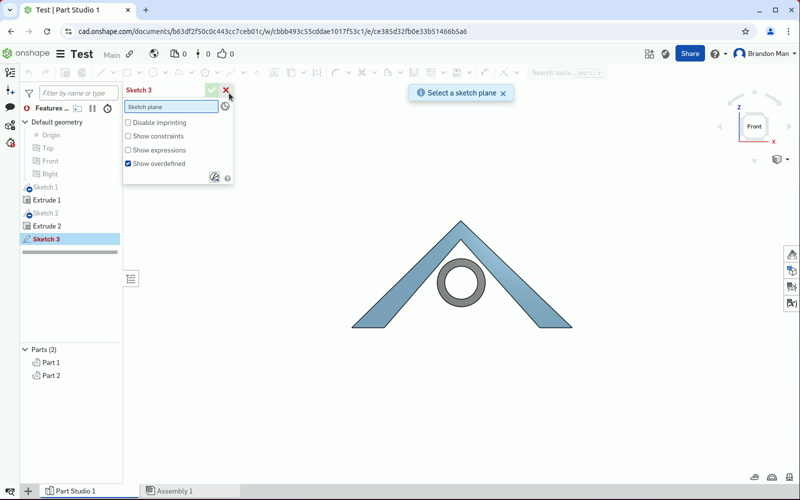
mouse_move(73, 163)
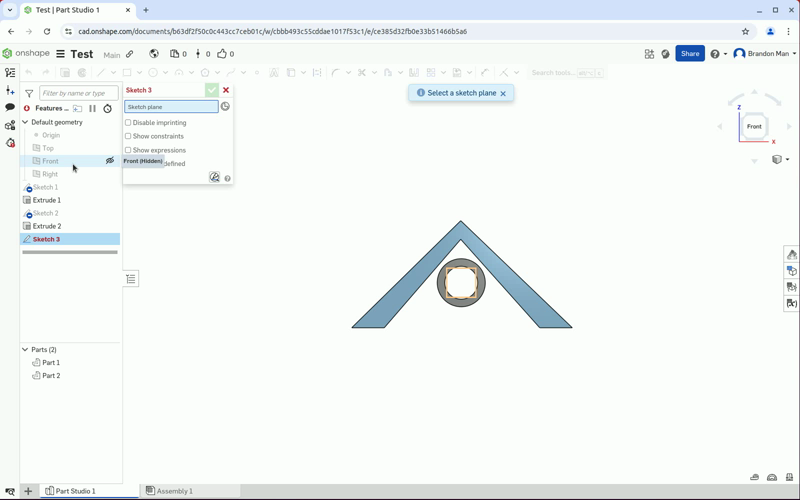
click(73, 163)
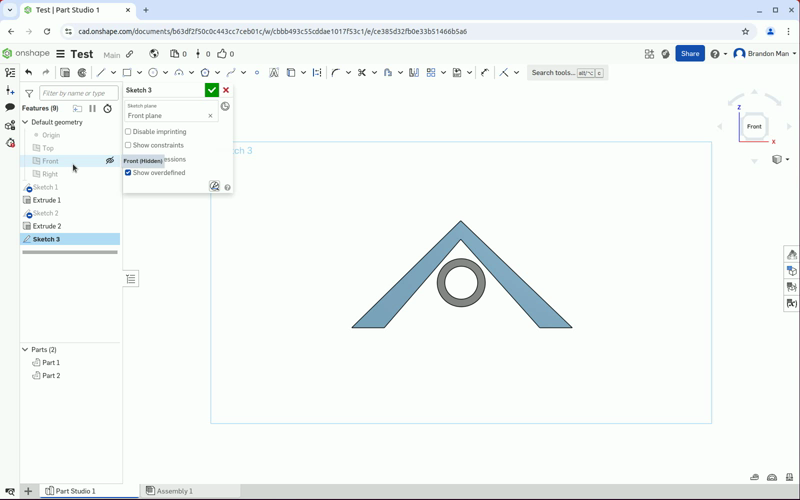
mouse_move(73, 352)
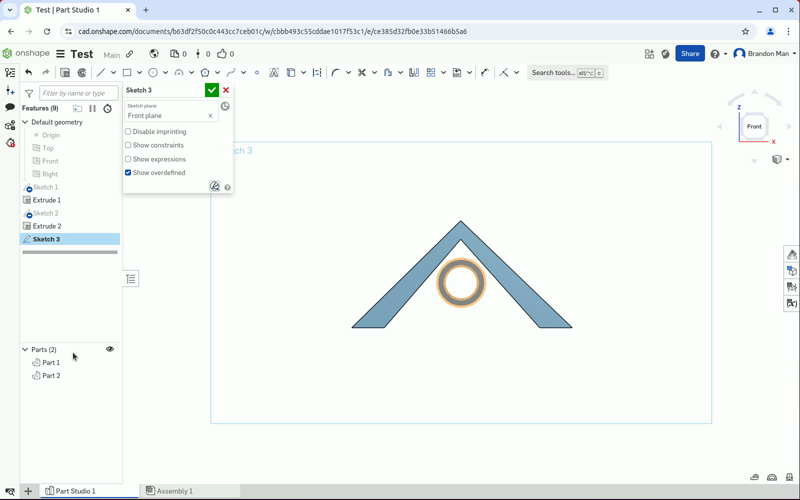
key(y)
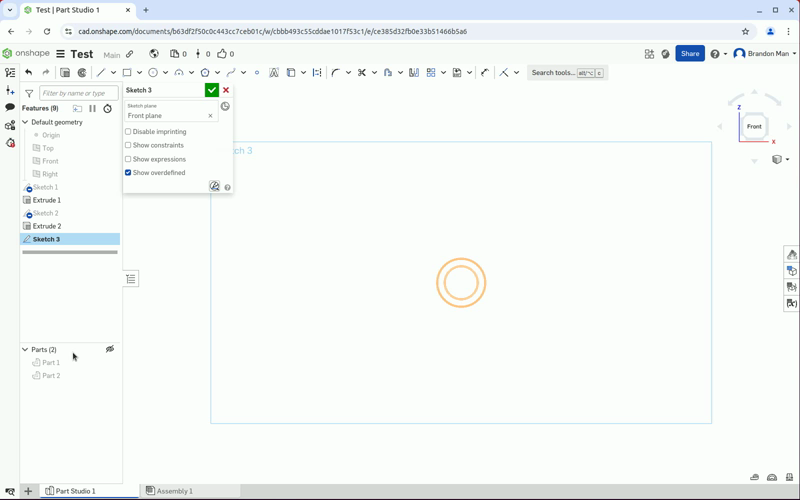
key(l)
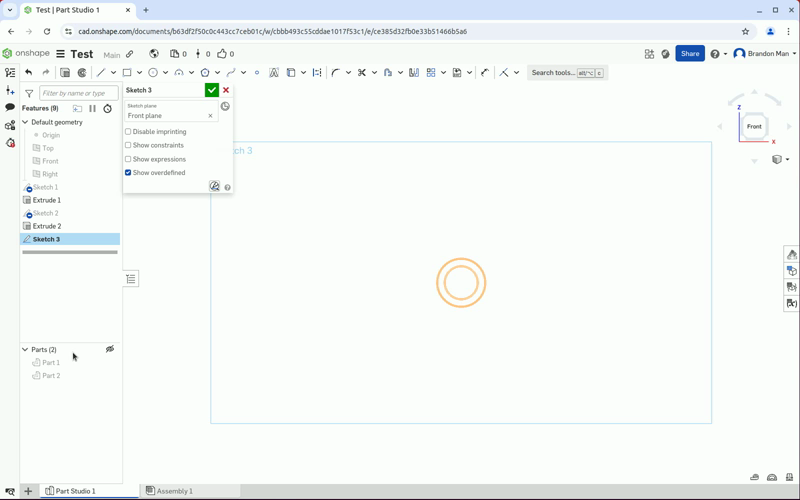
key_down(shift)
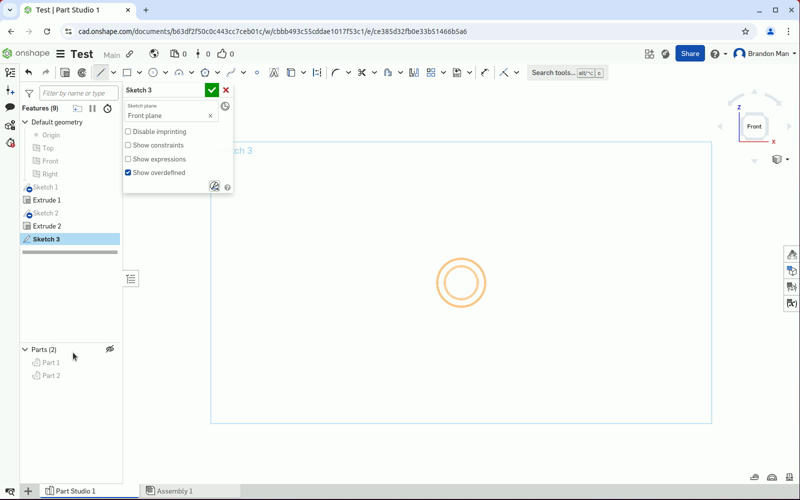
mouse_move(384, 327)
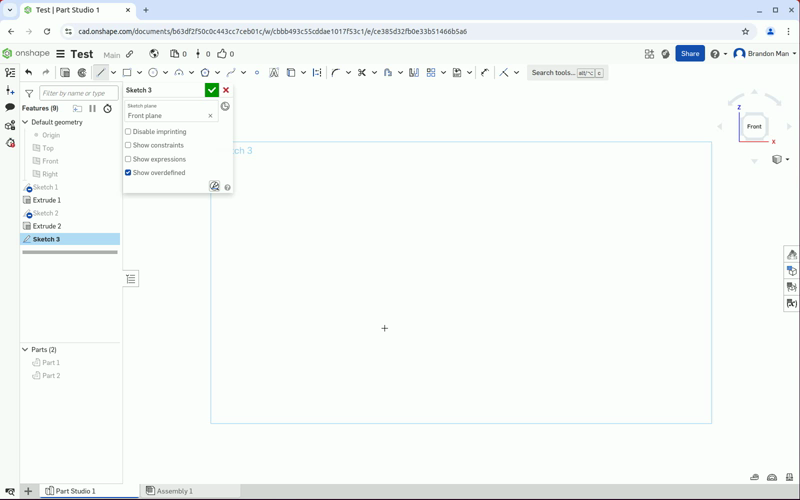
click(384, 327)
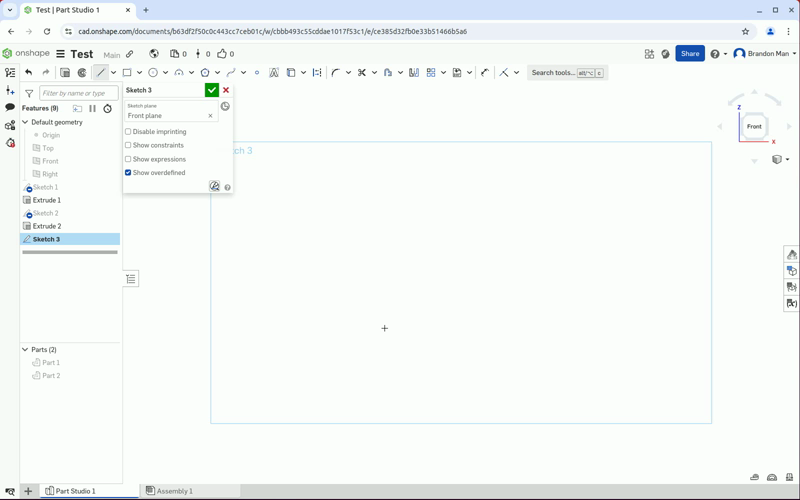
key_up(shift)
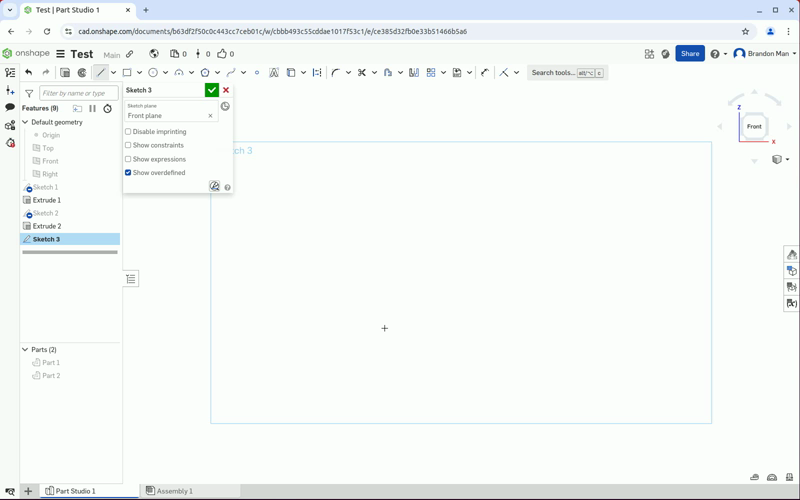
key_down(shift)
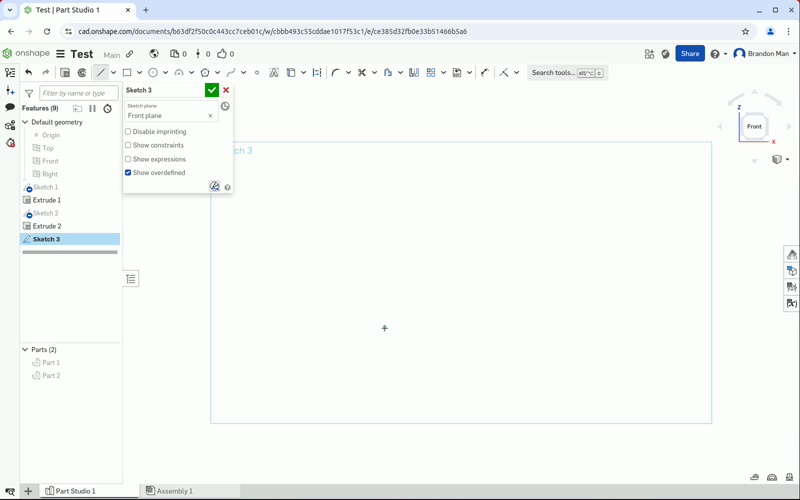
mouse_move(489, 327)
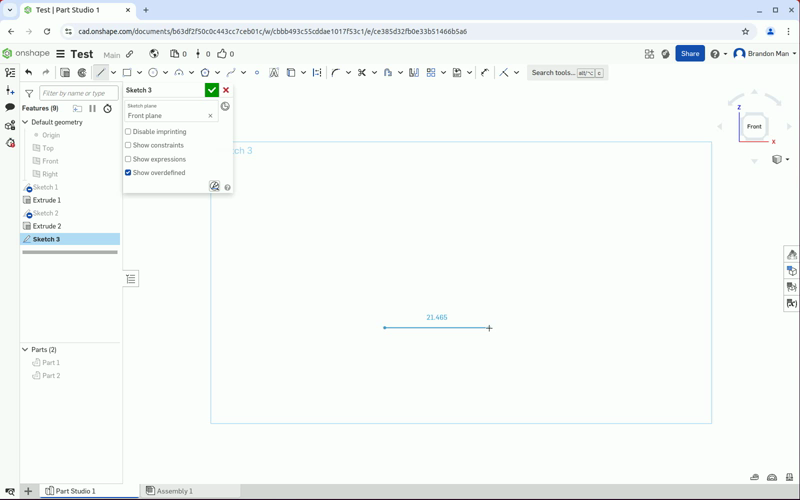
click(489, 327)
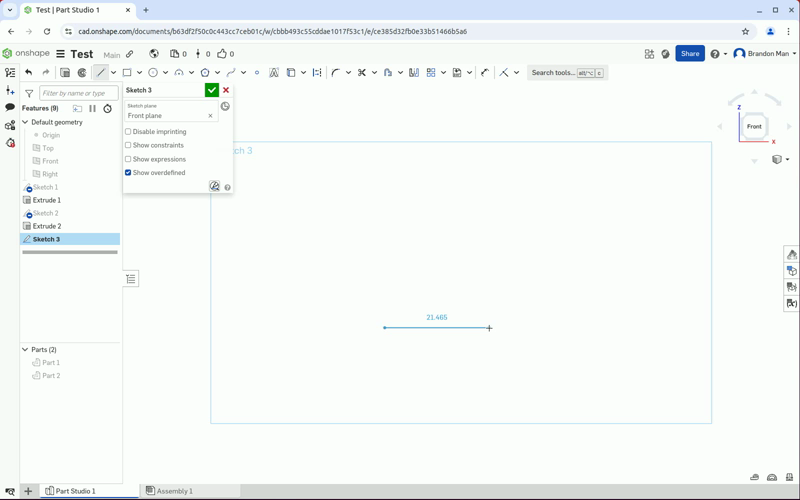
key_up(shift)
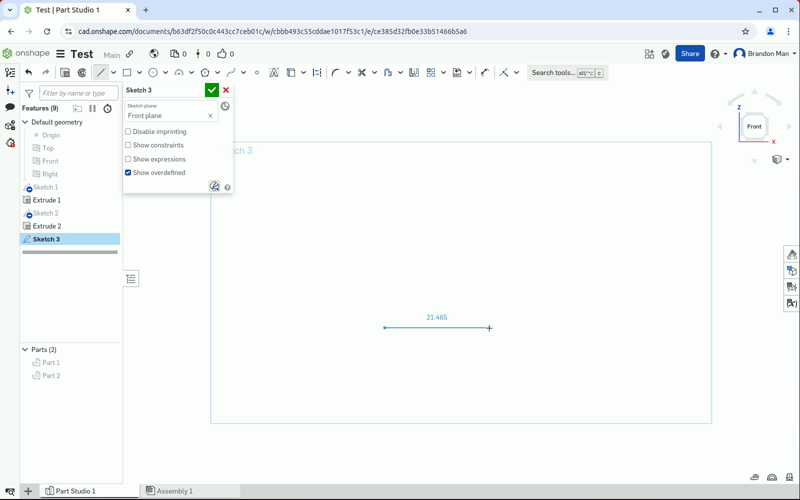
key_down(shift)
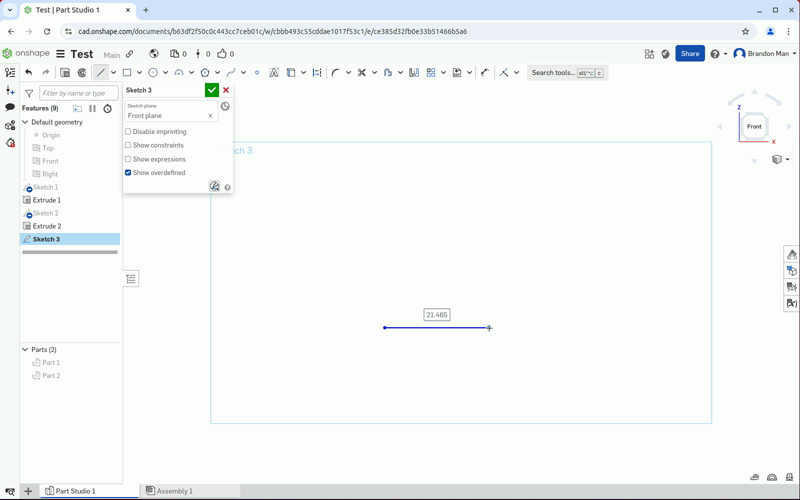
mouse_move(519, 327)
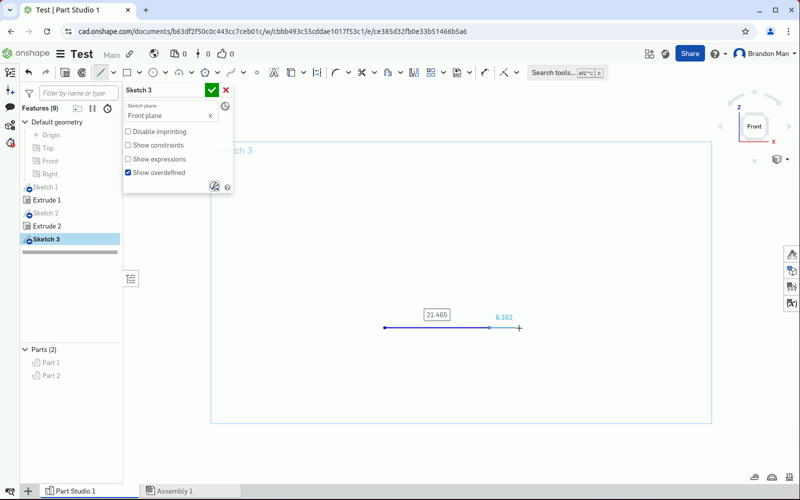
mouse_move(540, 327)
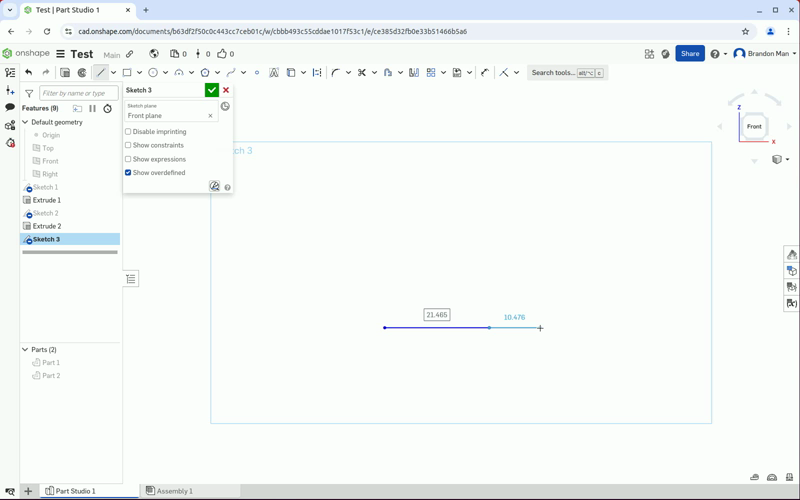
click(540, 327)
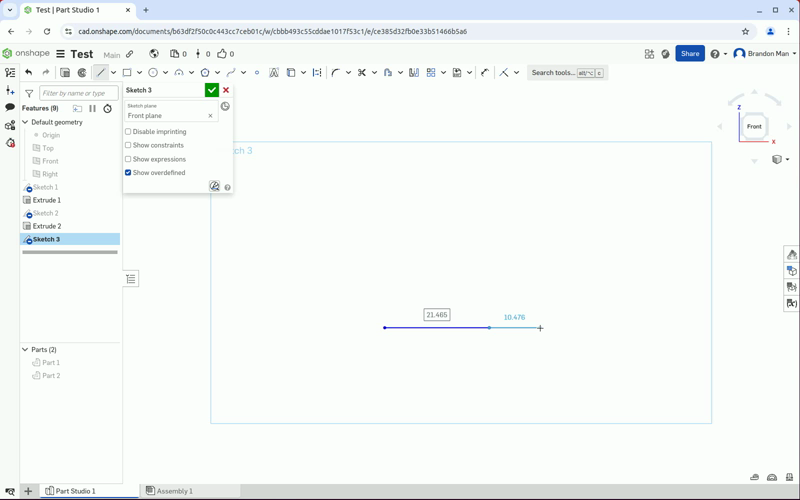
key_up(shift)
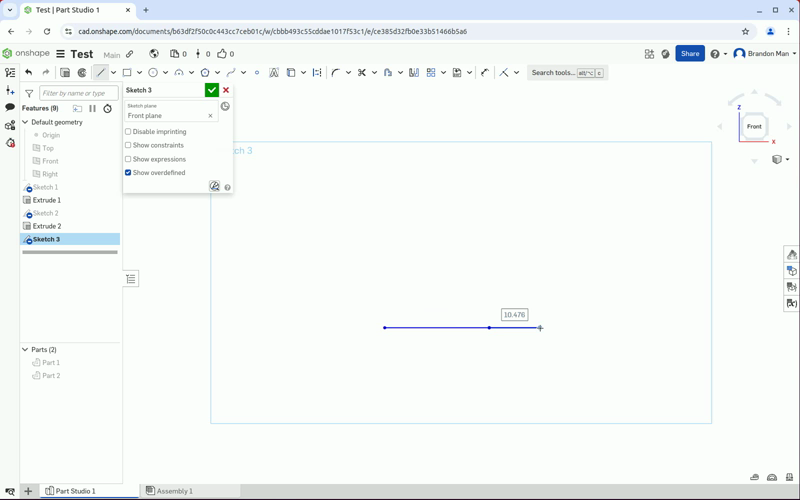
key_down(shift)
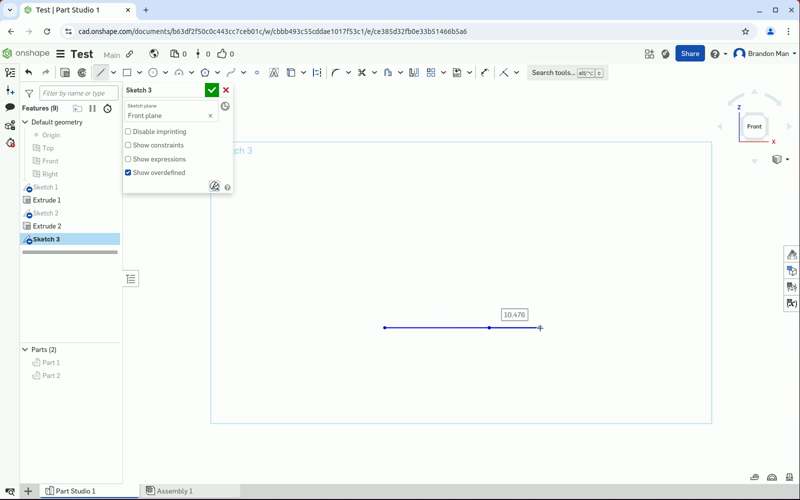
mouse_move(461, 237)
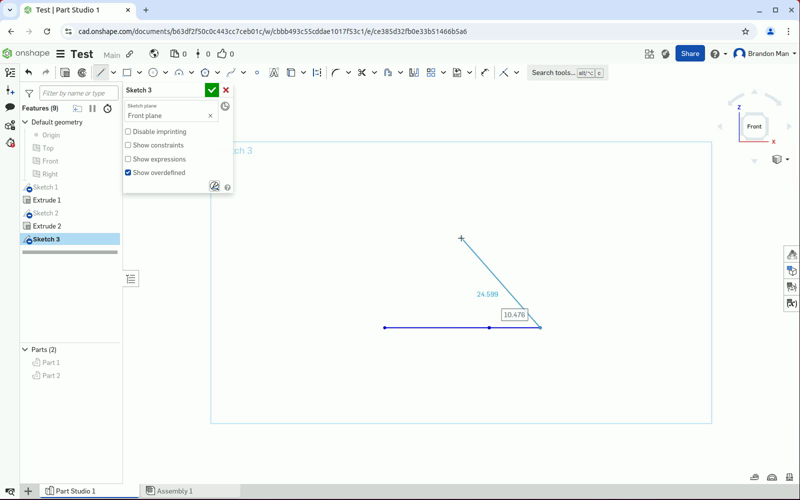
click(461, 237)
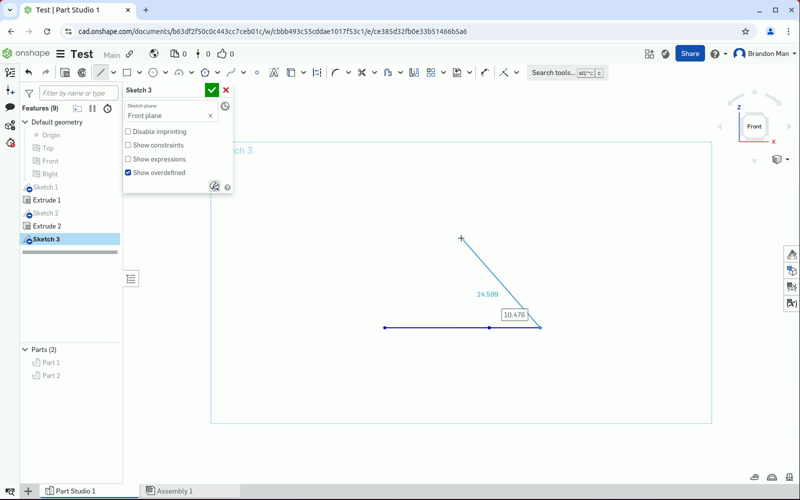
key_up(shift)
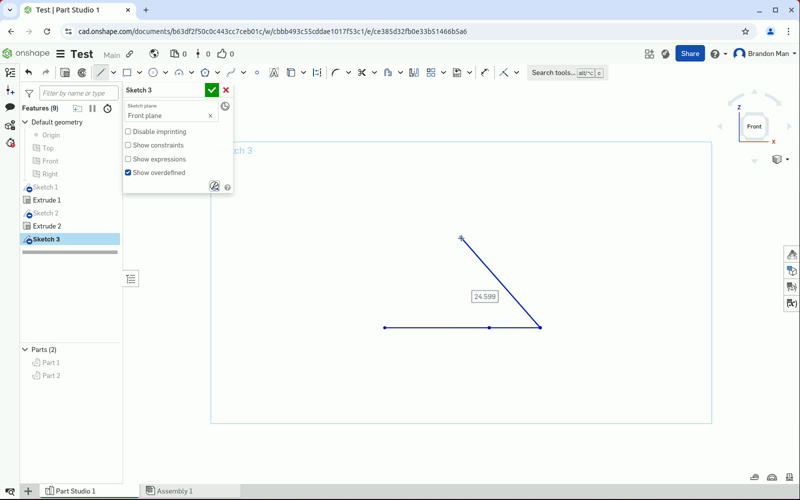
key_down(shift)
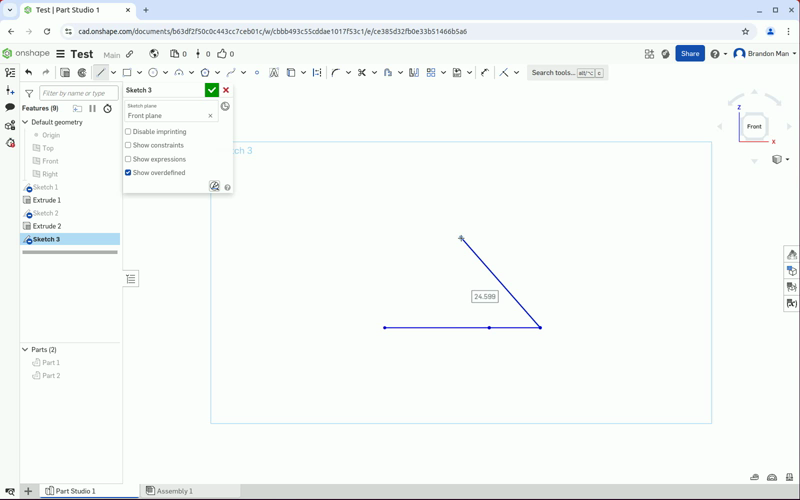
mouse_move(384, 327)
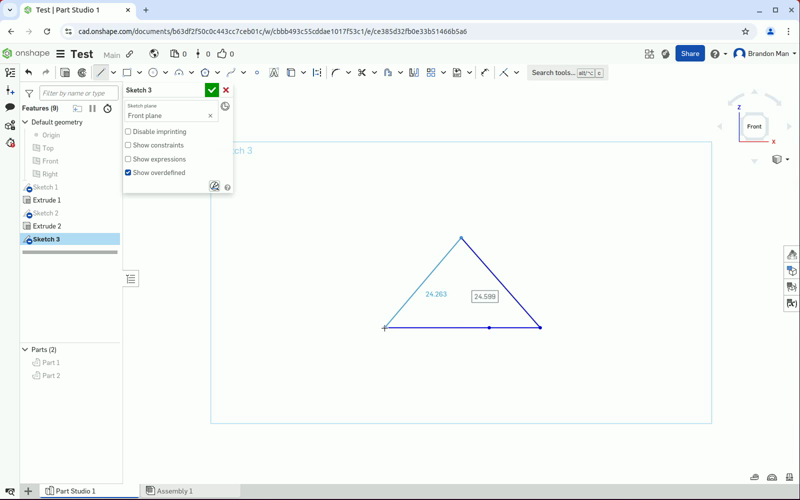
key_up(shift)
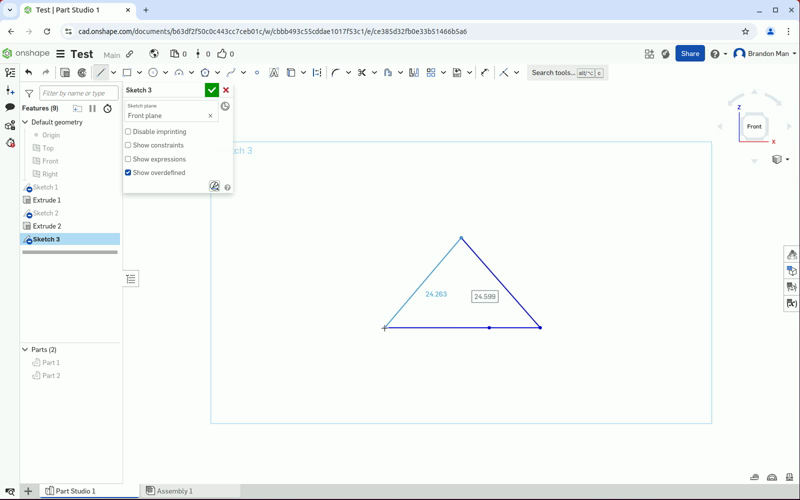
click(384, 327)
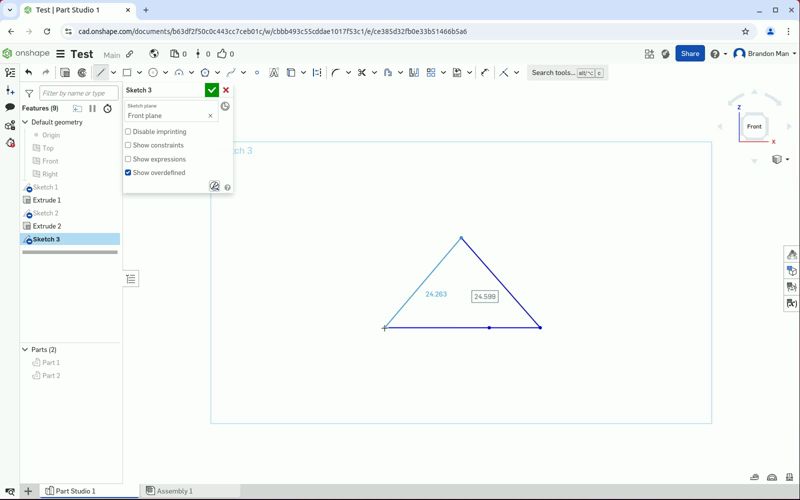
key(esc)
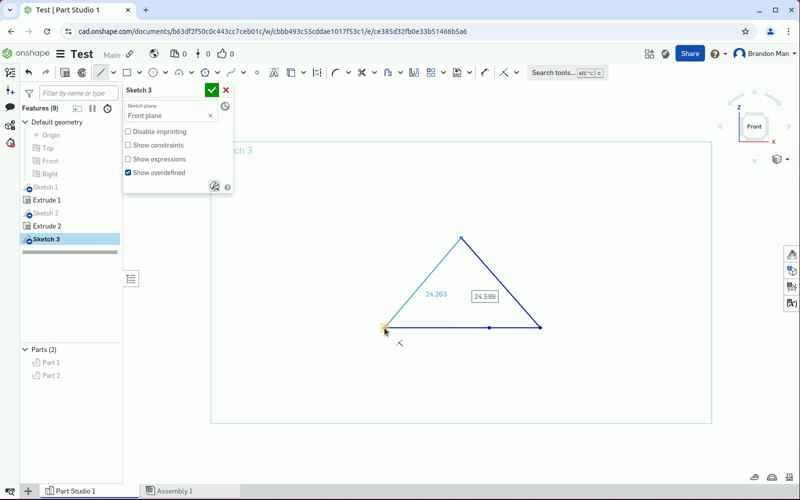
key(c)
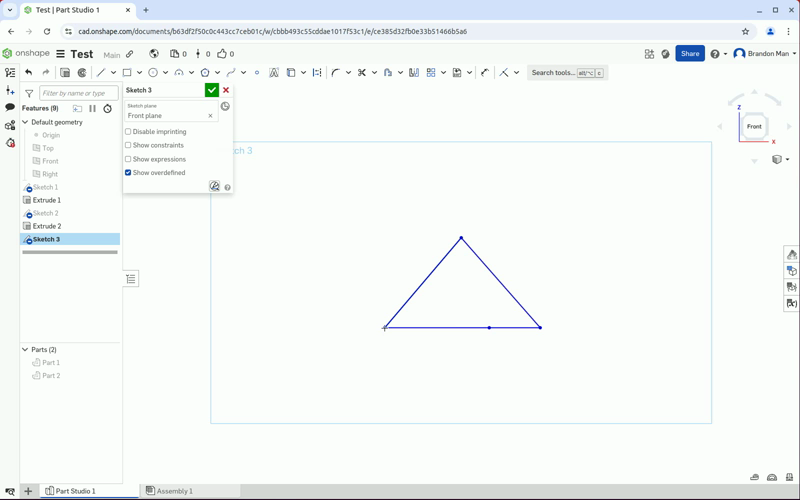
key_down(shift)
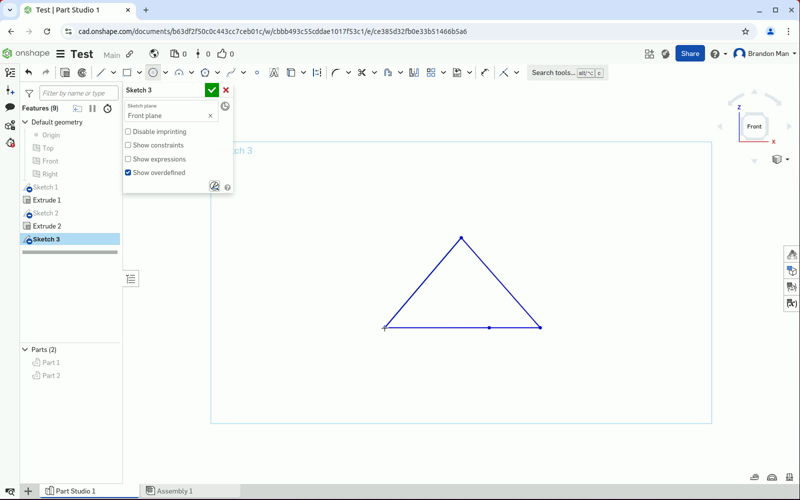
mouse_move(461, 283)
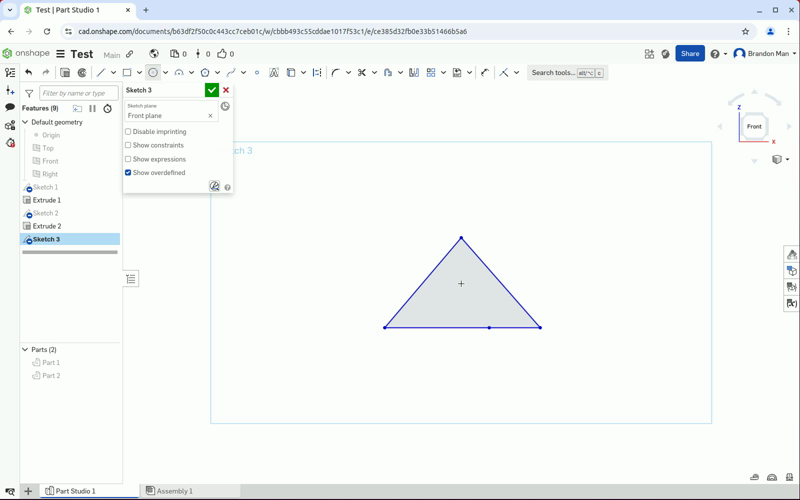
click(461, 283)
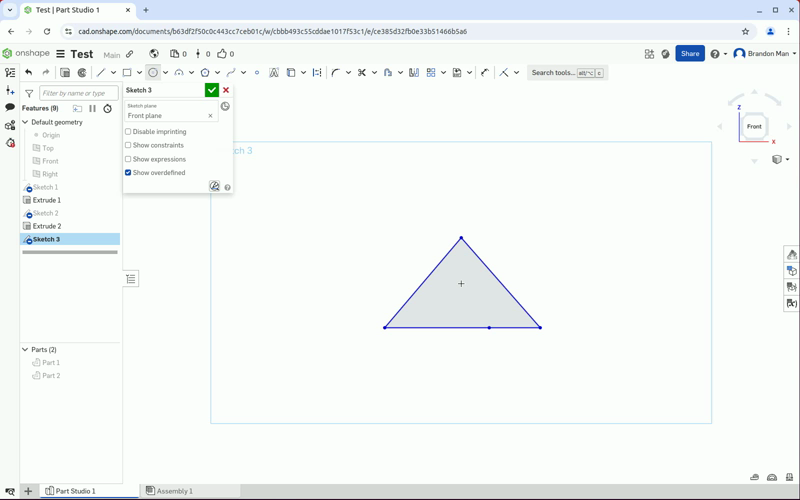
key_up(shift)
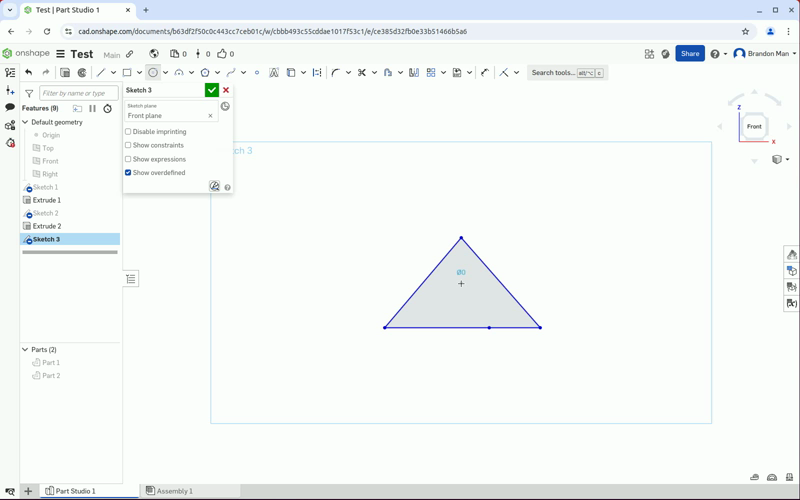
mouse_move(484, 283)
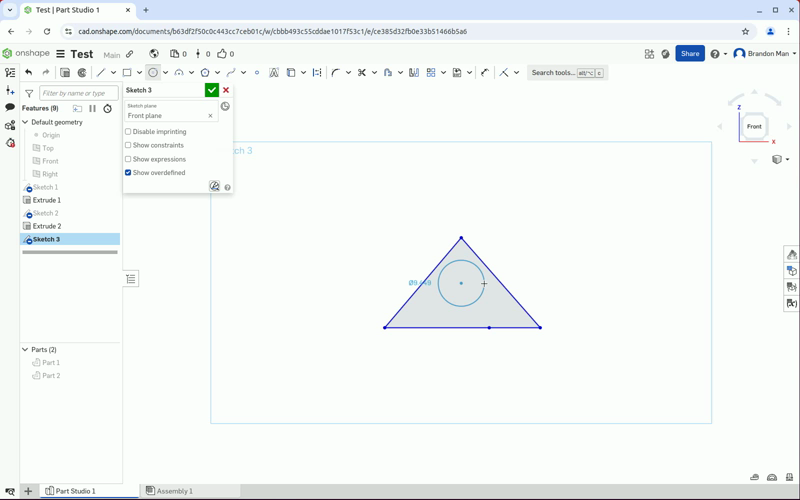
click(484, 283)
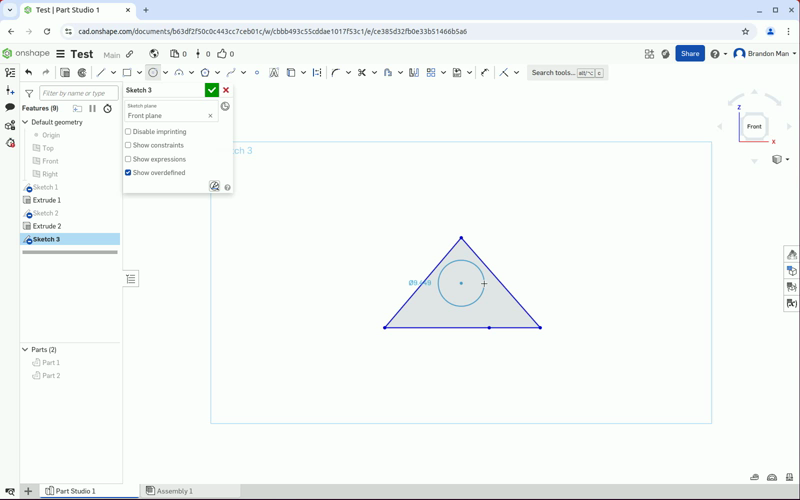
key(esc)
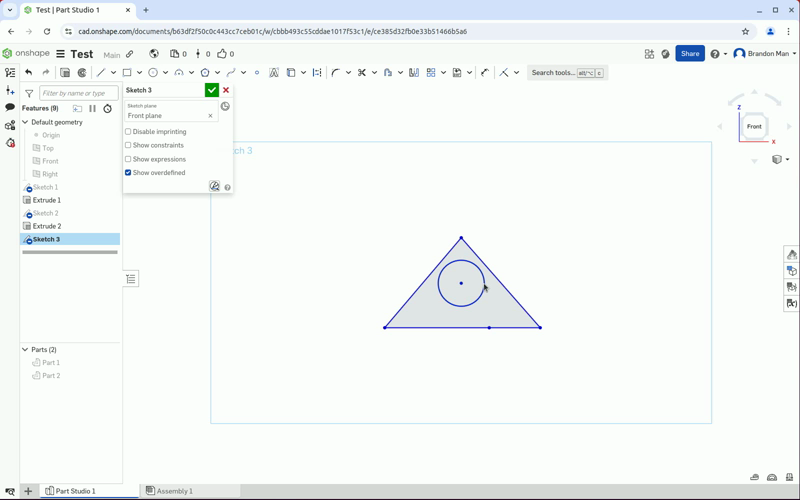
mouse_move(485, 315)
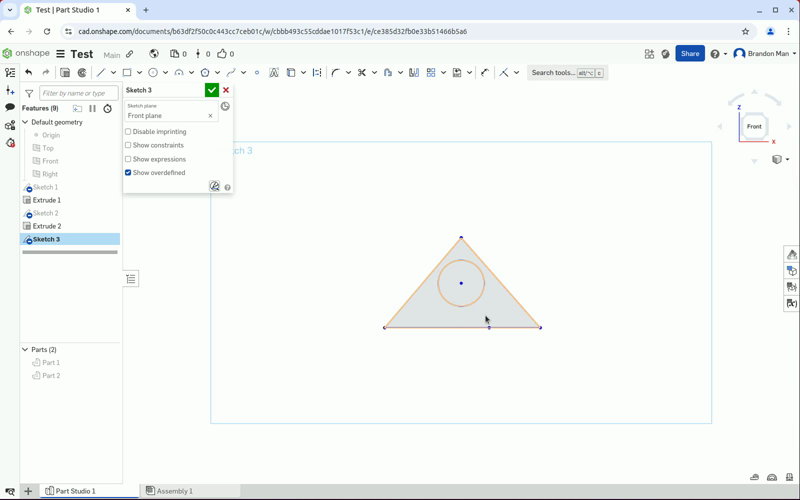
click(485, 315)
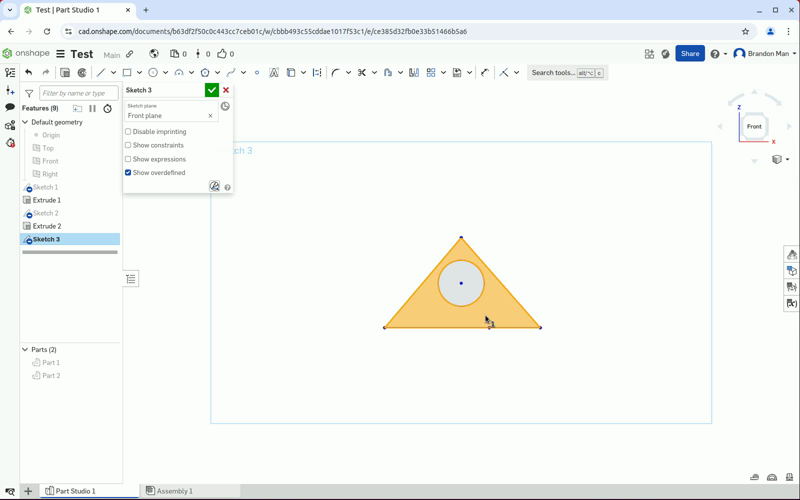
mouse_move(73, 352)
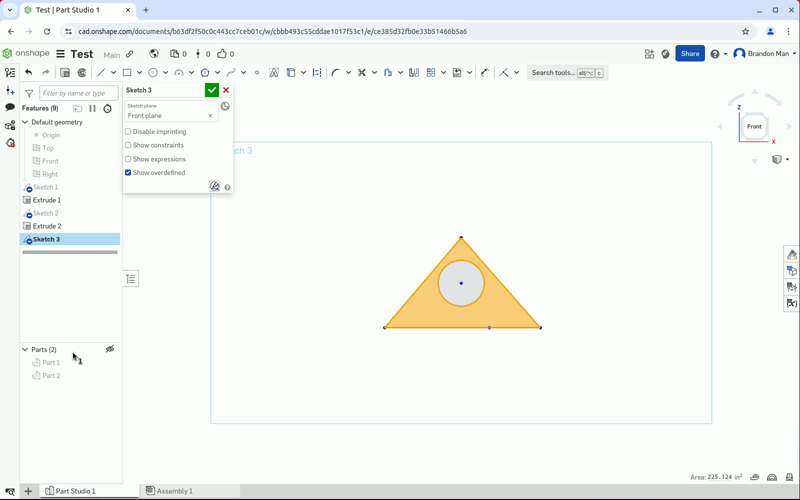
key(shift+y)
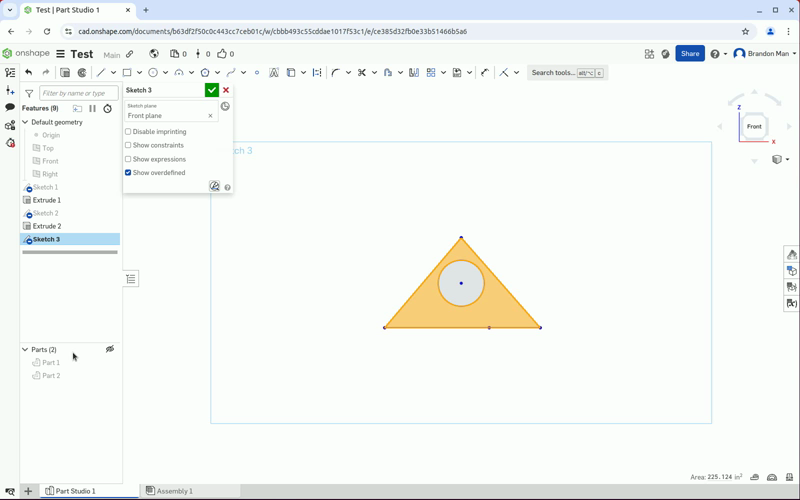
key(shift+e)
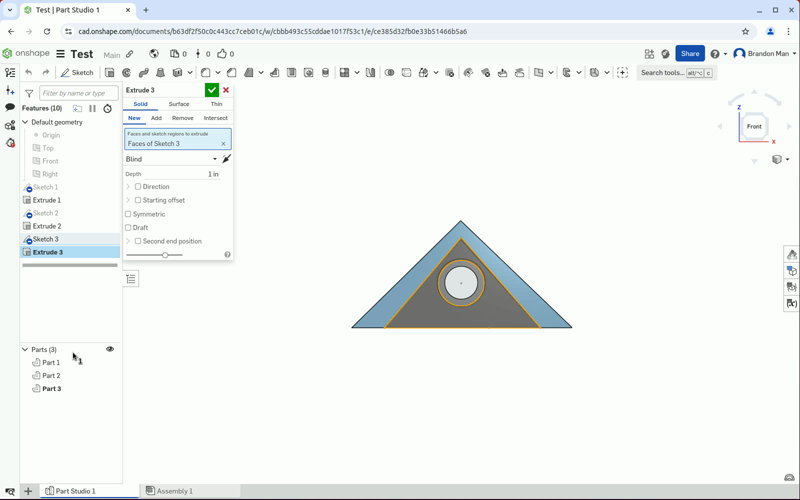
mouse_move(143, 106)
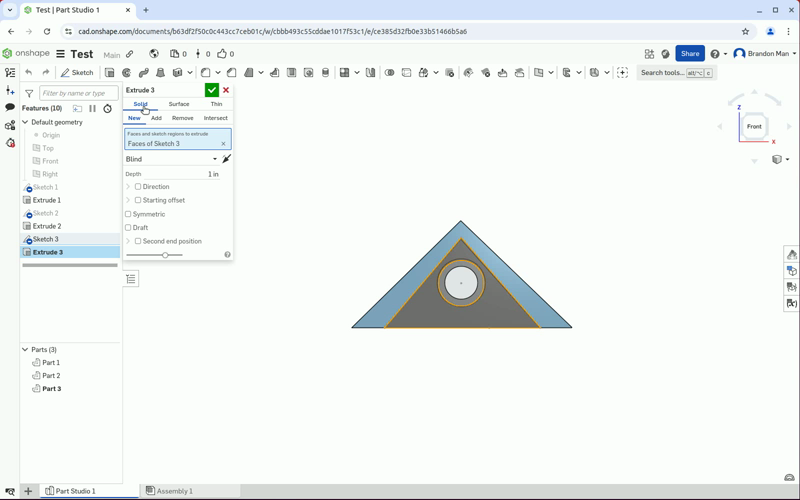
click(143, 106)
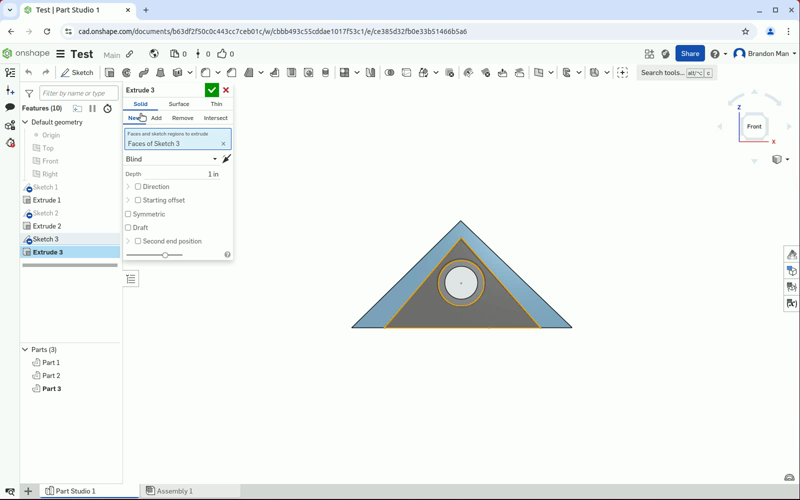
mouse_move(137, 120)
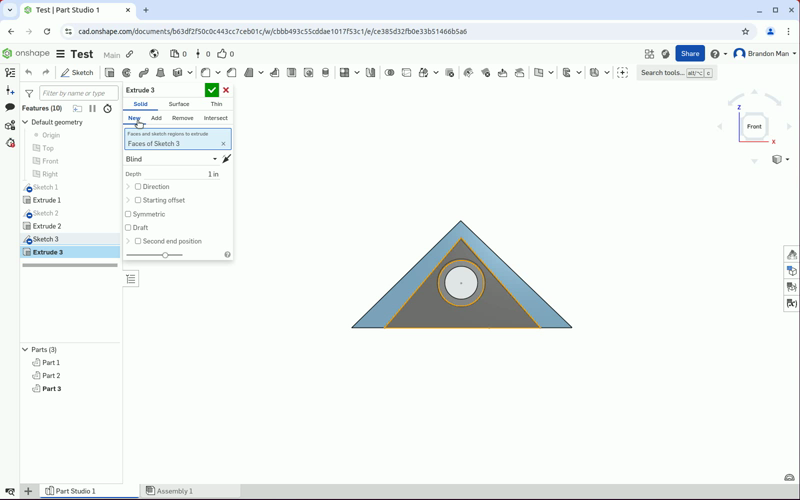
click(137, 120)
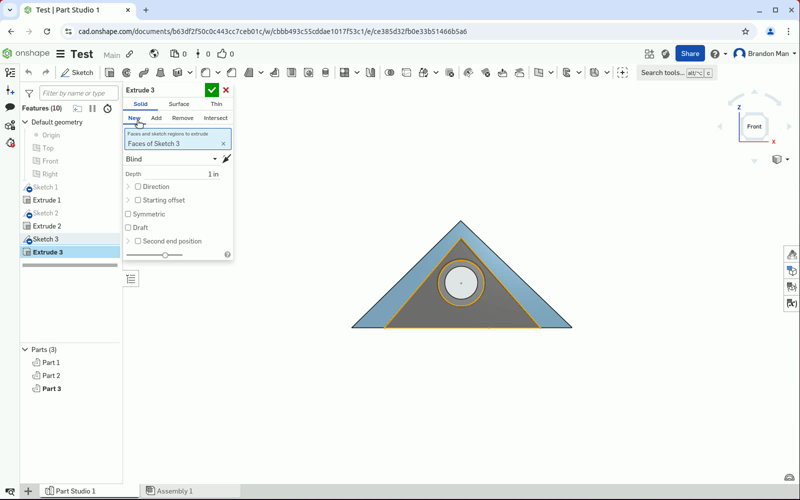
key(tab, 4)
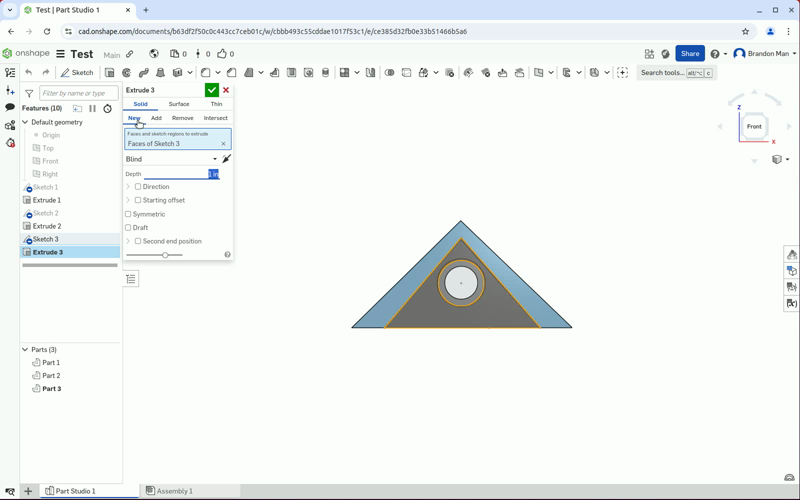
text(2.166)
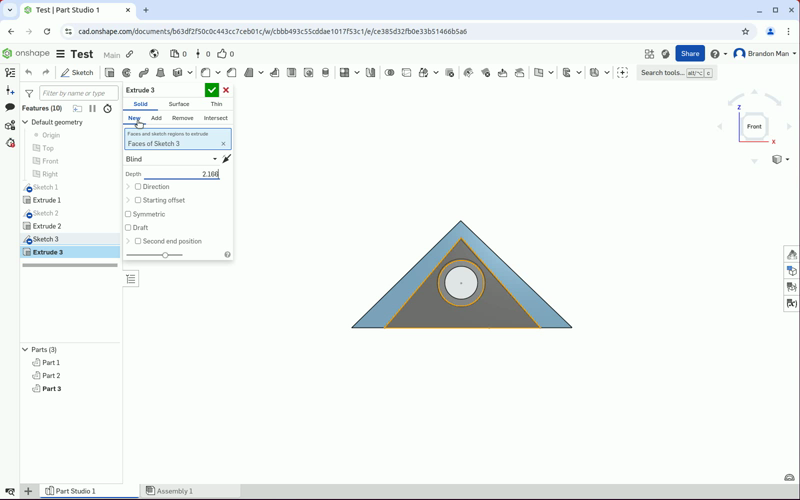
key(enter)
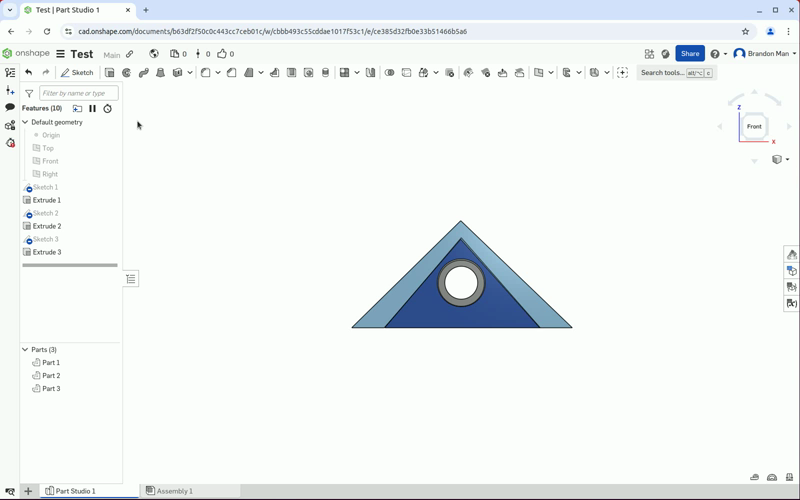
key(shift+h)
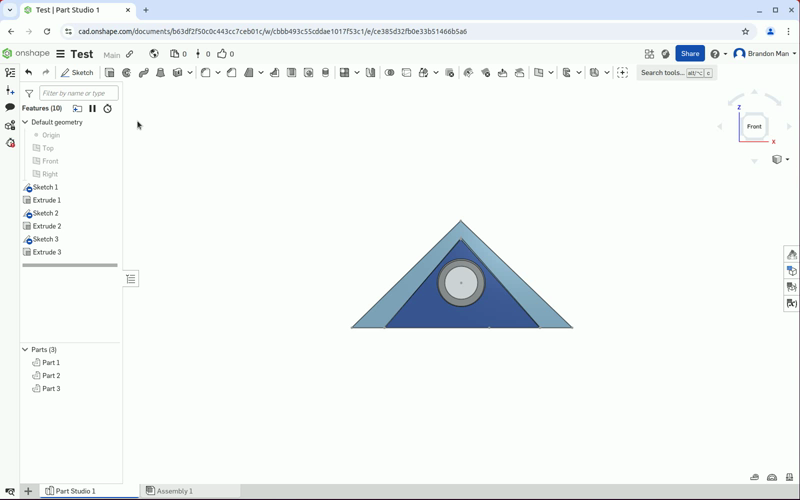
key(shift+h)
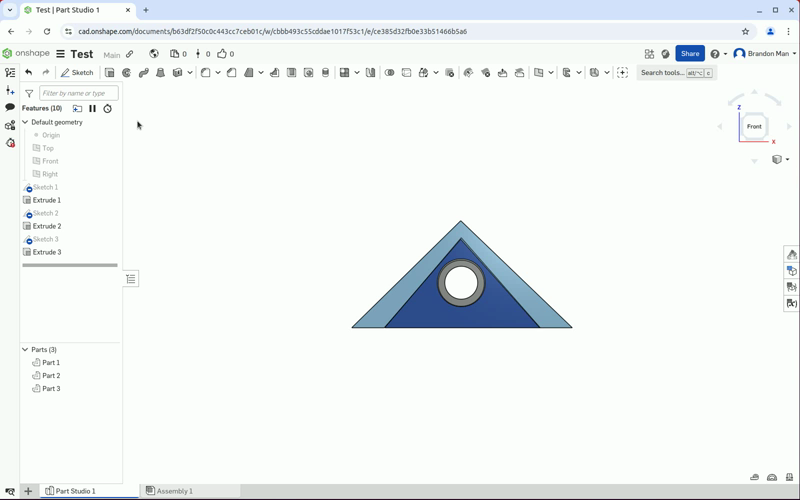
mouse_move(73, 189)
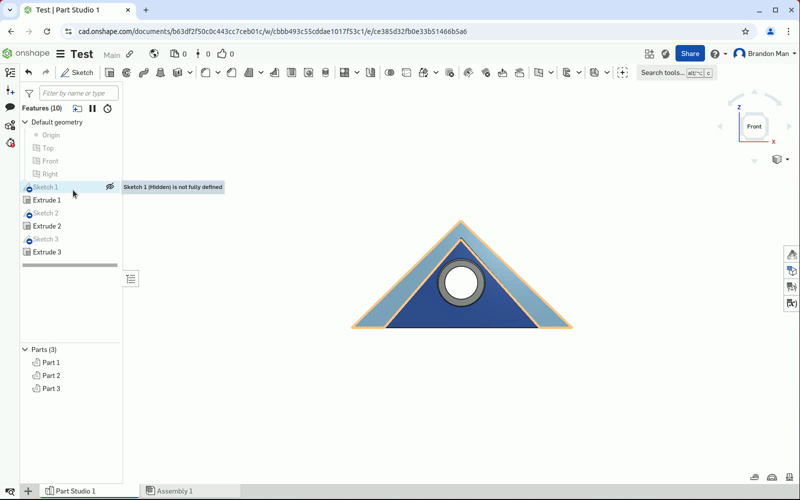
click(73, 189)
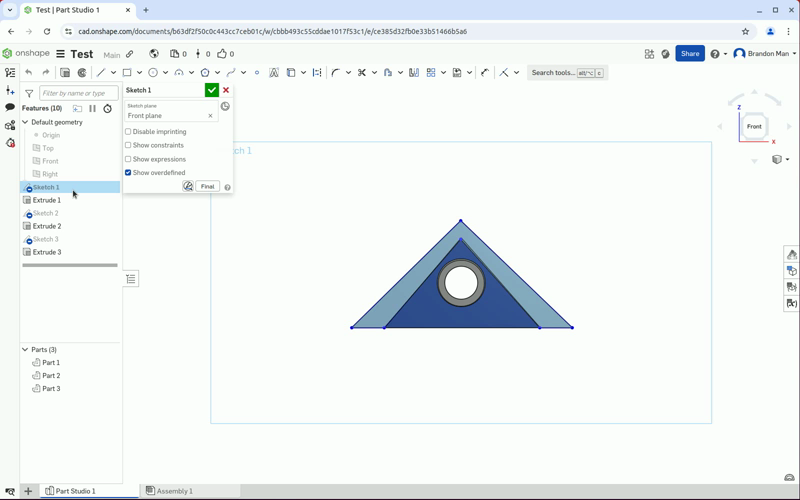
mouse_move(229, 92)
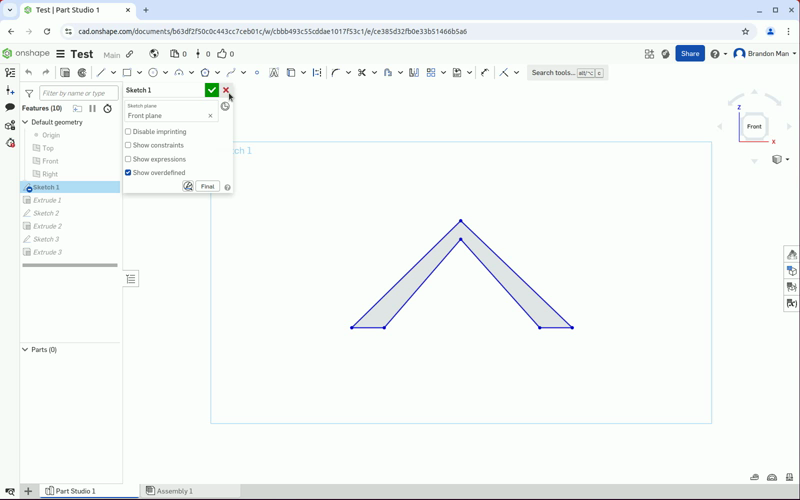
click(229, 92)
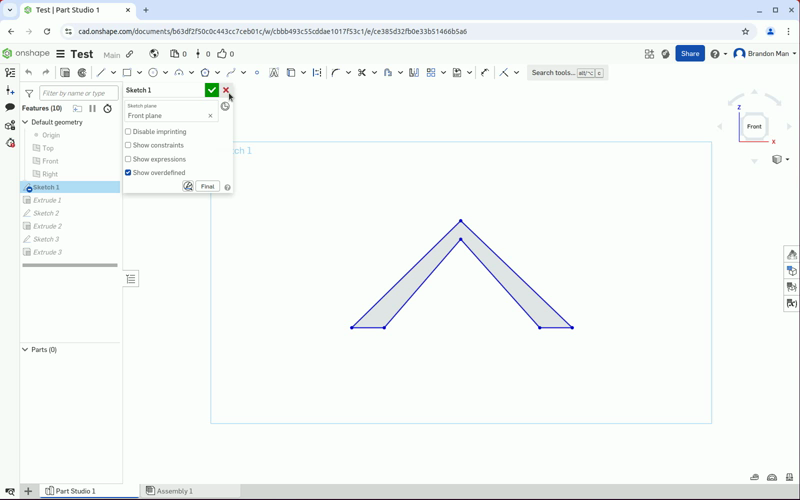
key(shift+s)
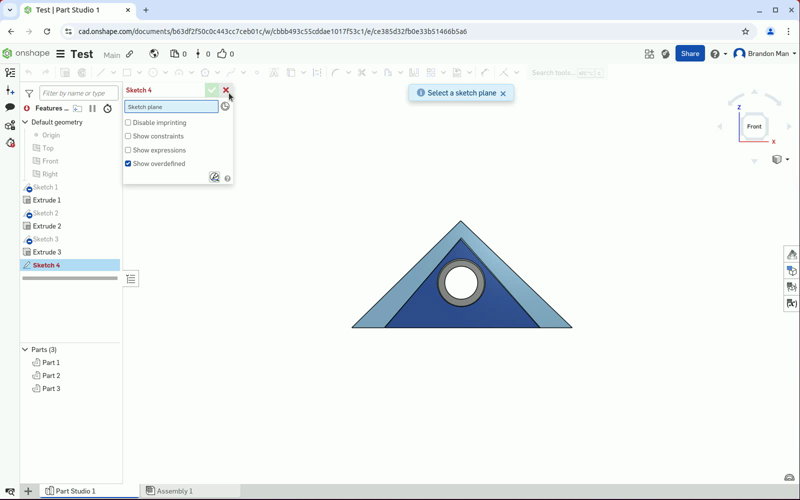
mouse_move(73, 163)
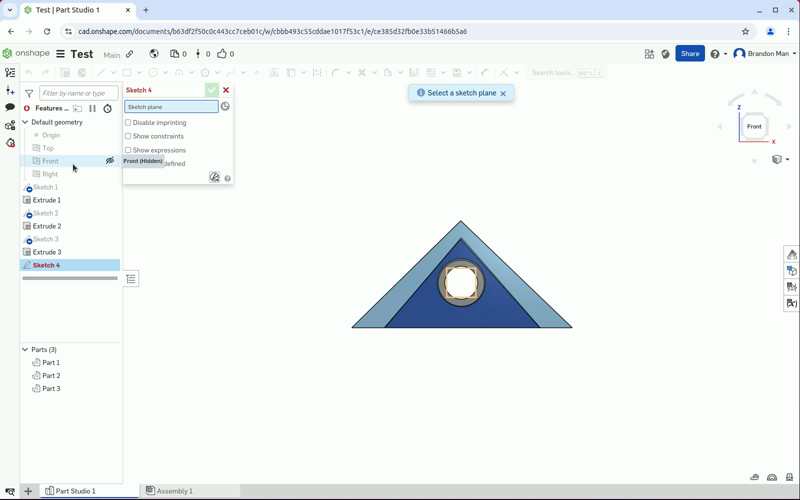
click(73, 163)
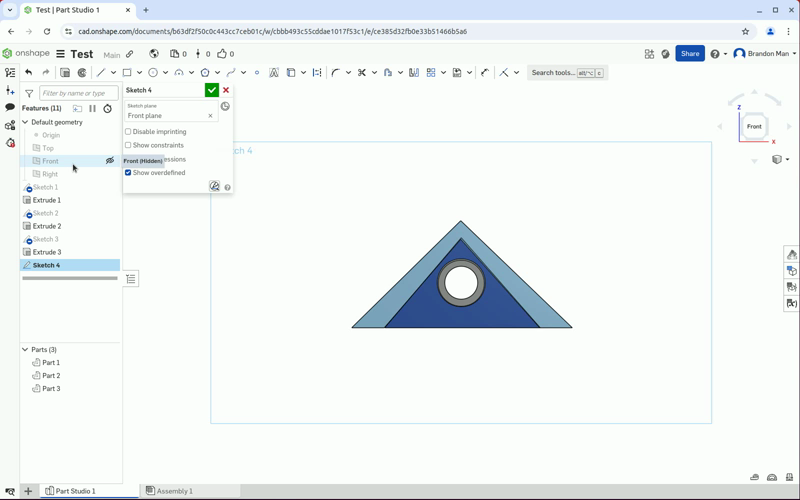
mouse_move(73, 352)
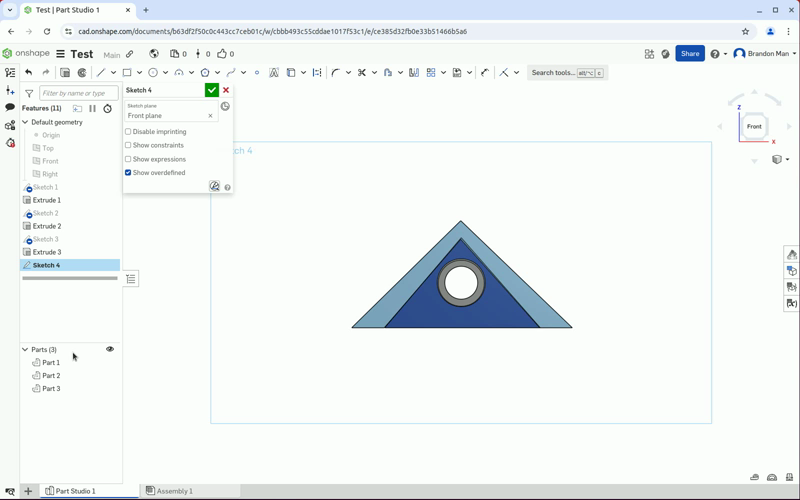
key(y)
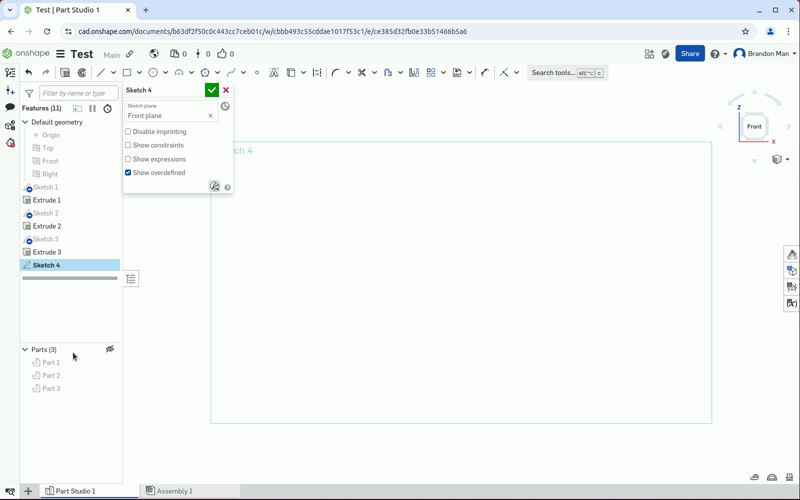
key(l)
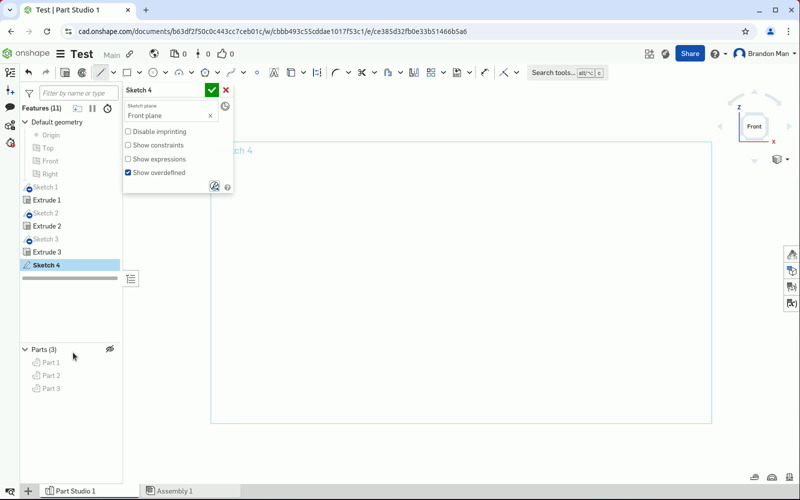
key_down(shift)
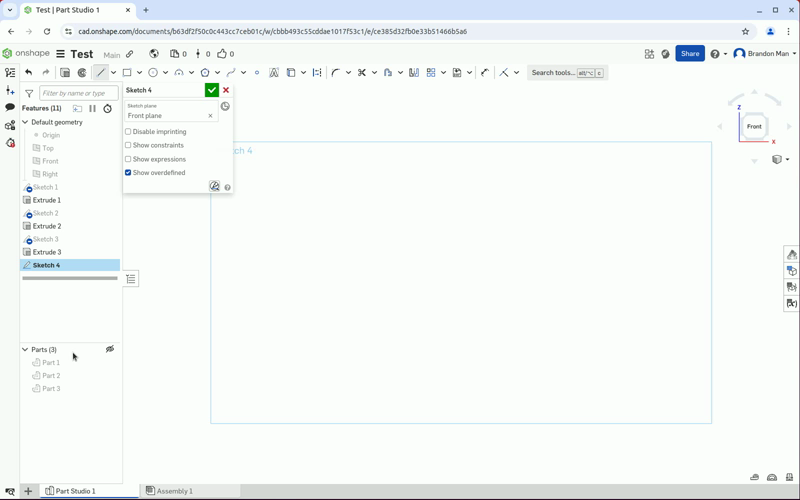
mouse_move(351, 327)
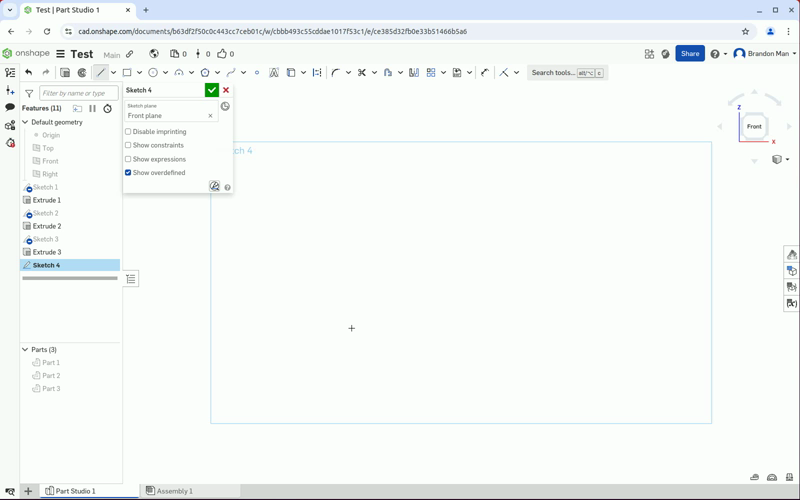
click(351, 327)
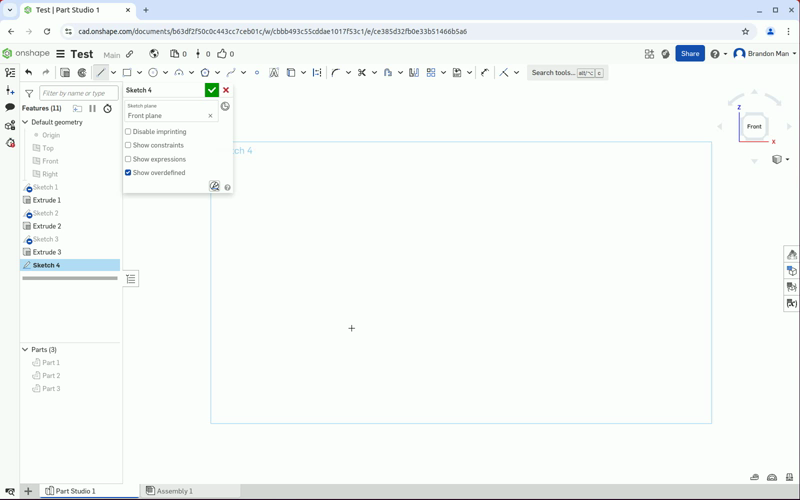
key_up(shift)
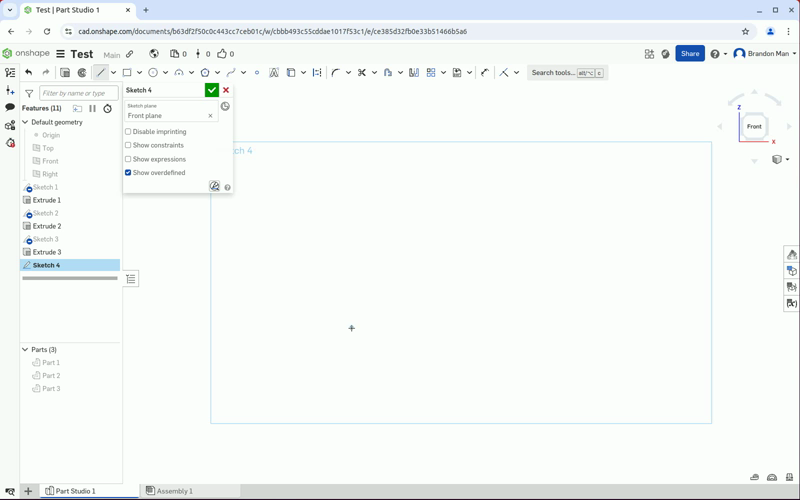
key_down(shift)
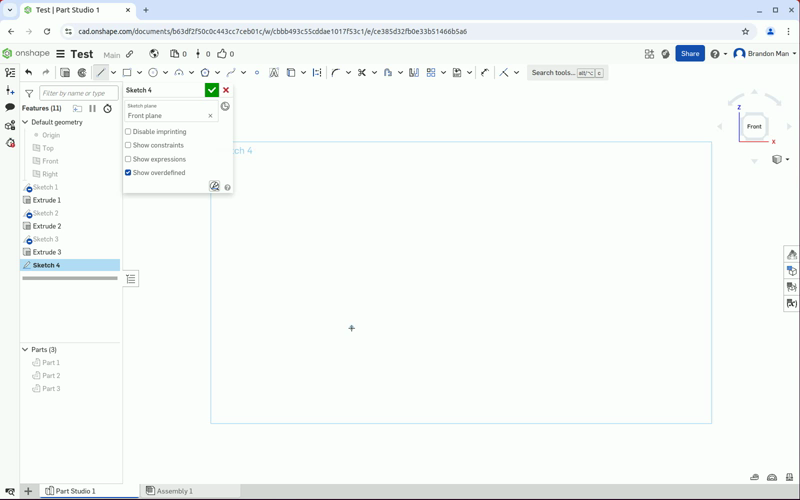
mouse_move(381, 327)
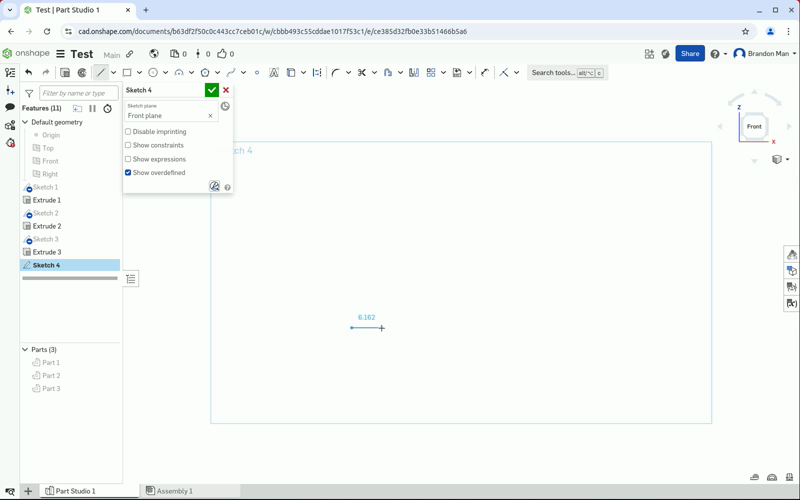
mouse_move(384, 353)
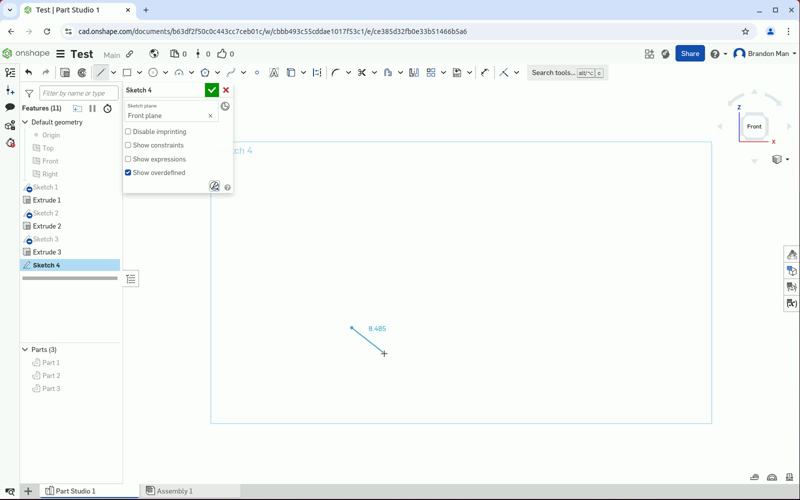
click(384, 353)
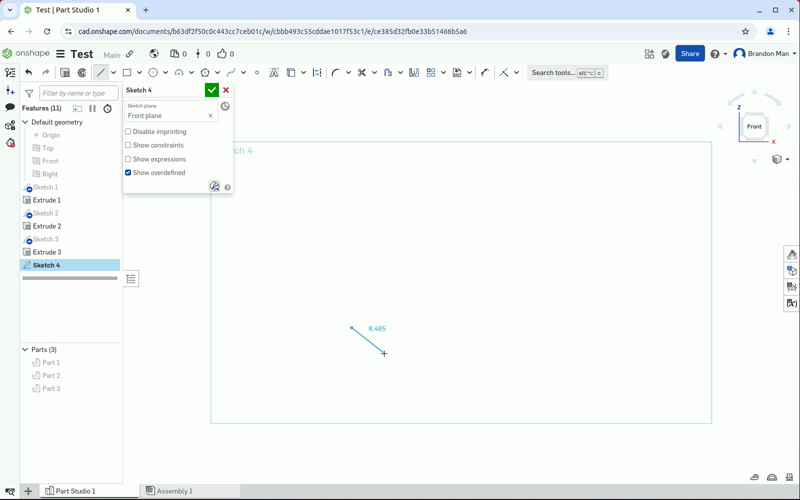
key_up(shift)
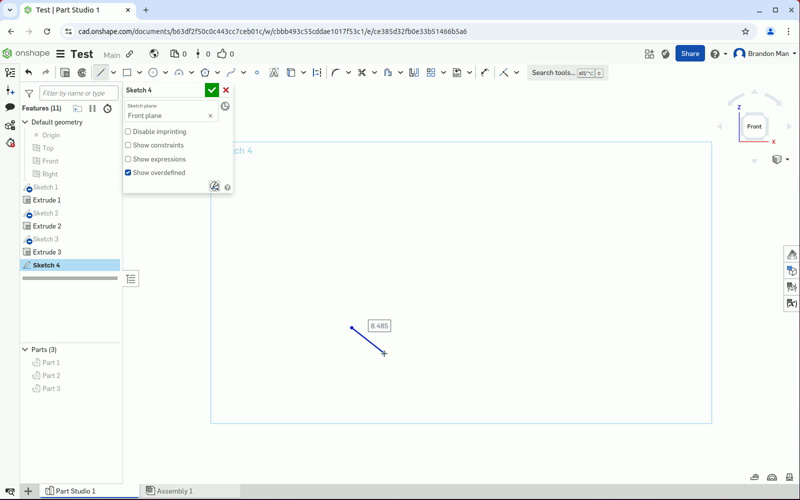
key_down(shift)
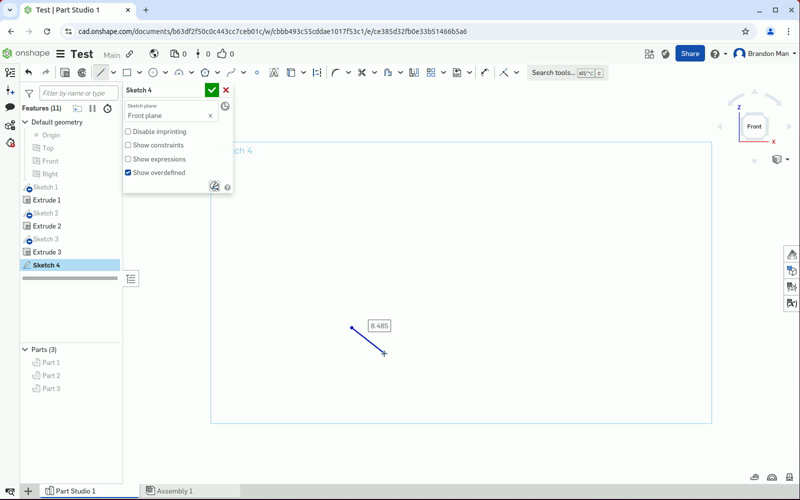
mouse_move(539, 353)
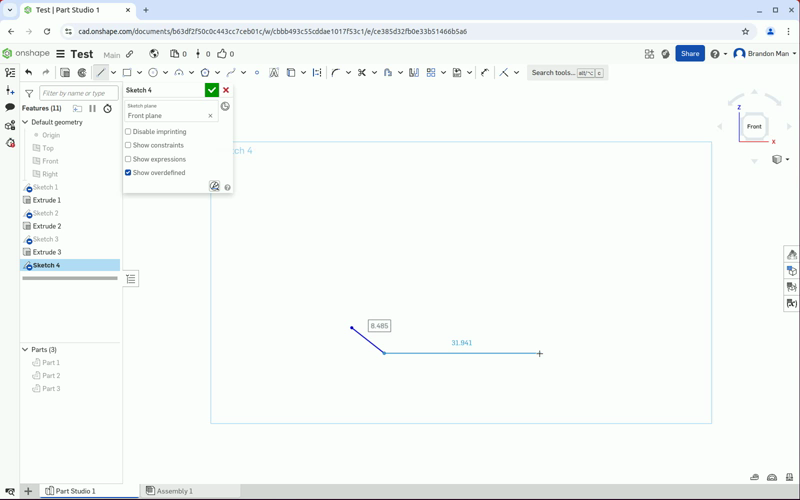
click(539, 353)
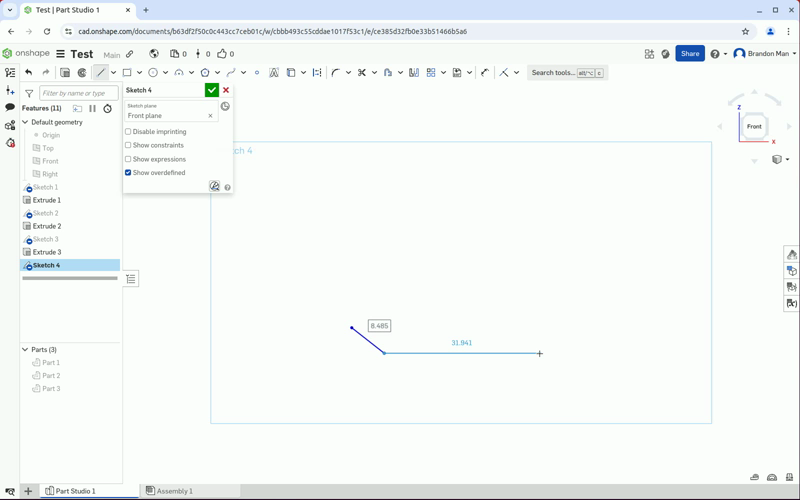
key_up(shift)
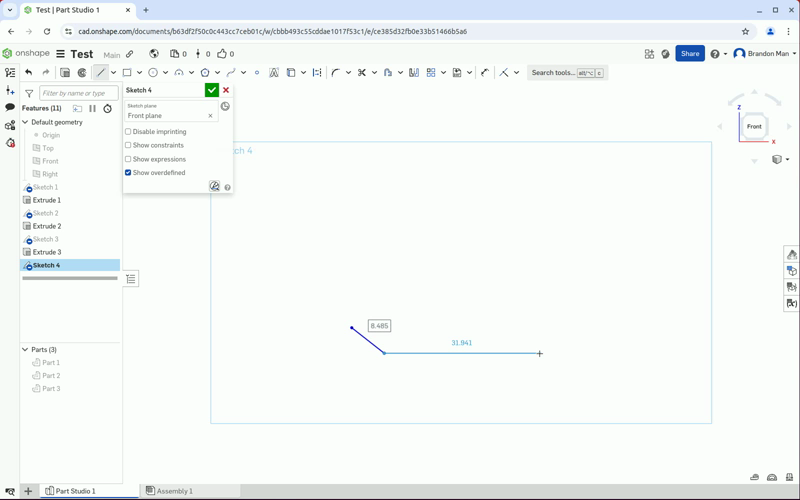
key_down(shift)
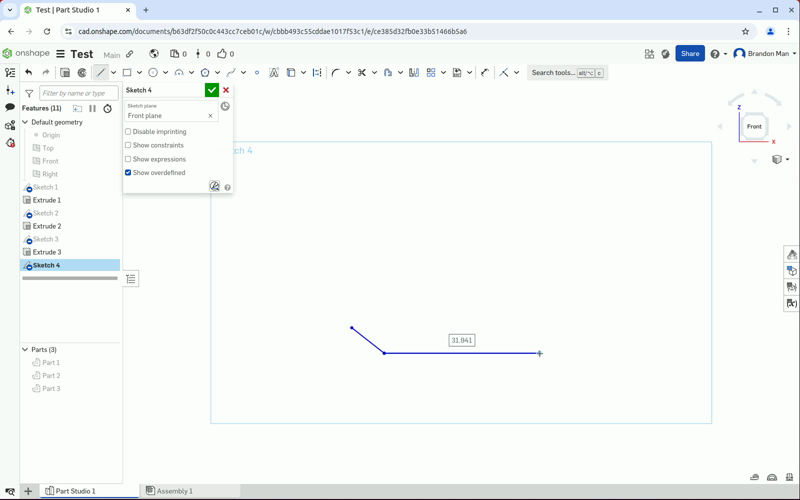
mouse_move(569, 353)
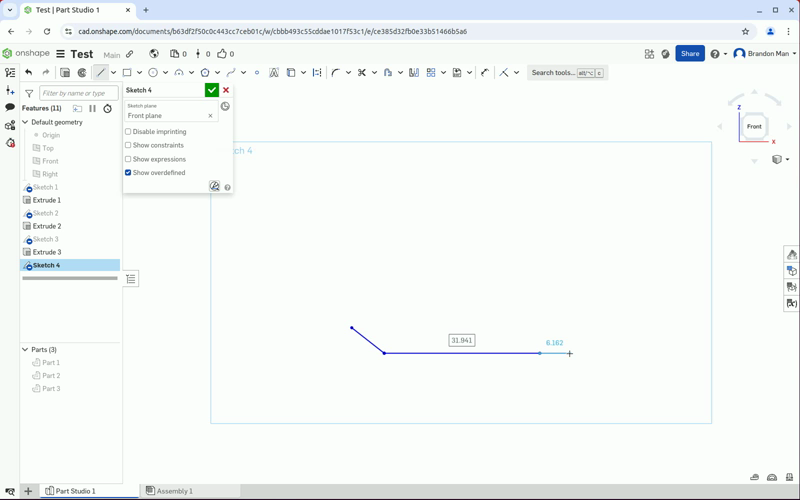
mouse_move(572, 327)
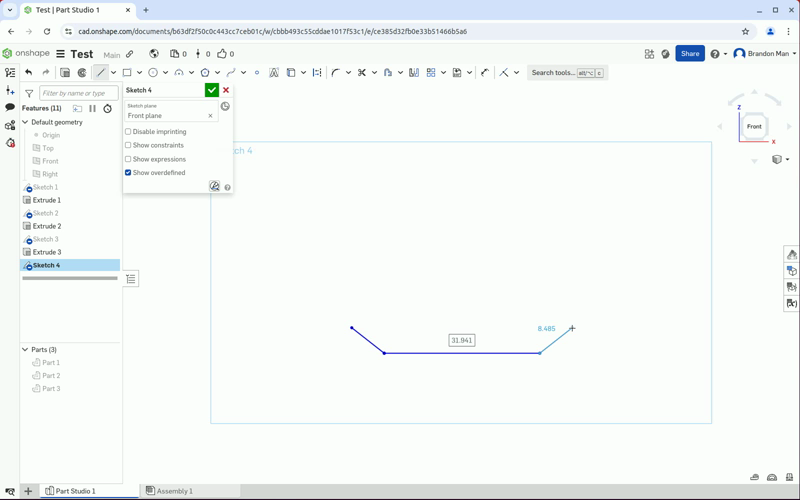
click(572, 327)
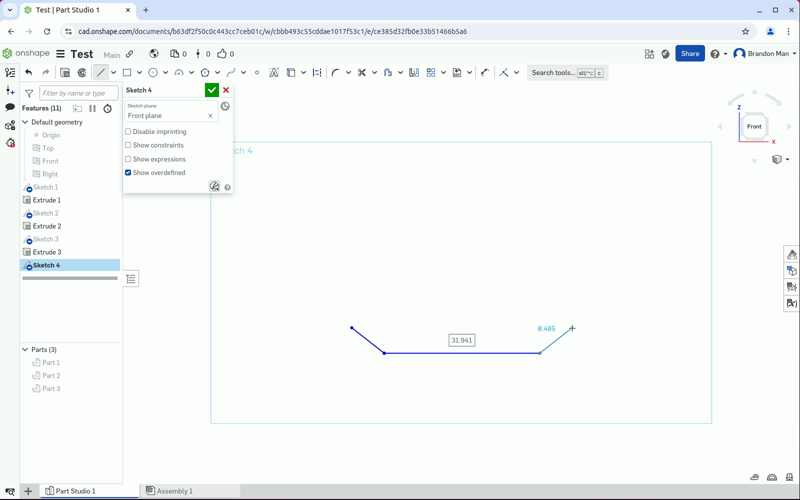
key_up(shift)
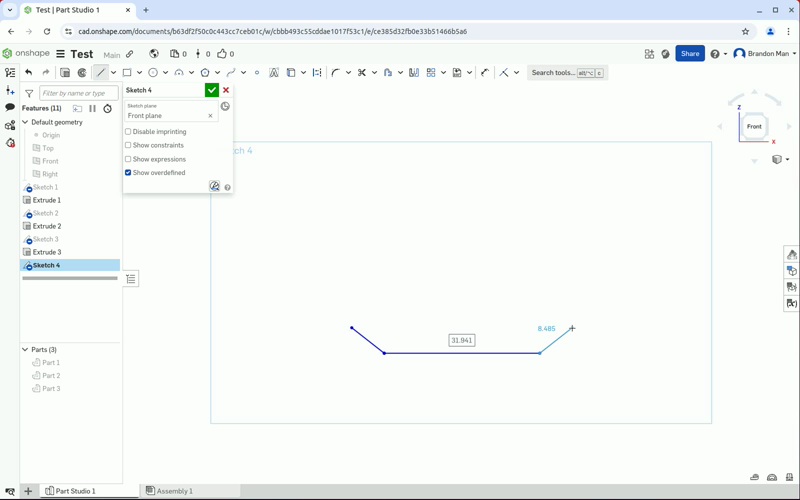
key_down(shift)
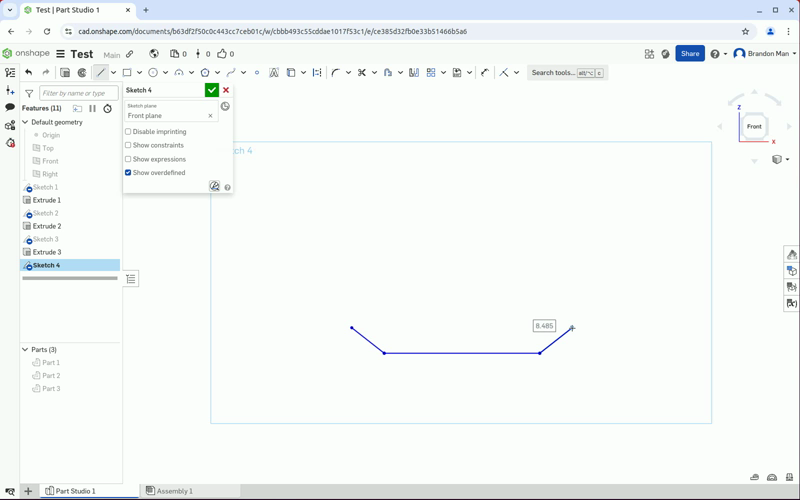
mouse_move(589, 327)
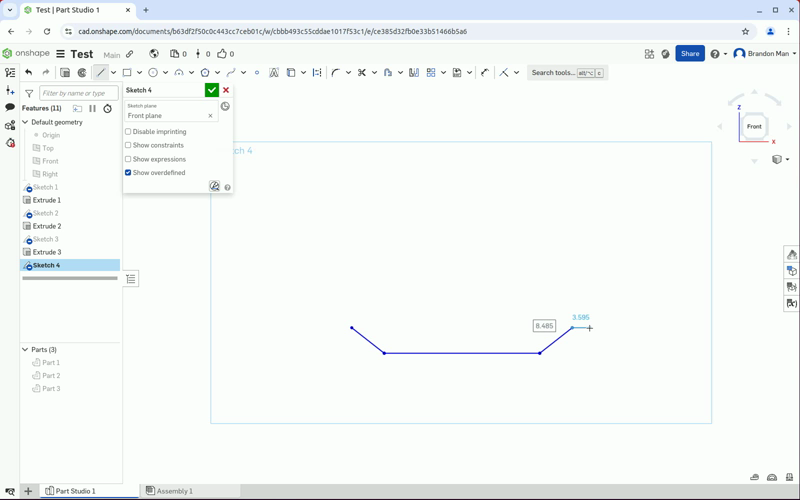
mouse_move(539, 327)
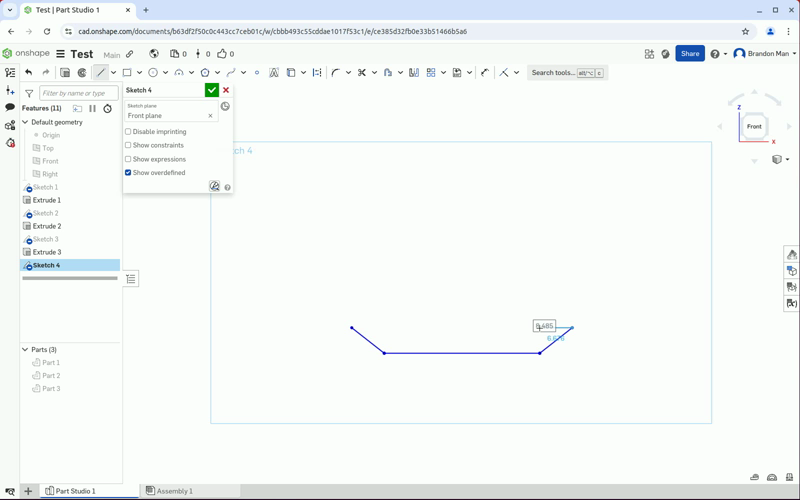
click(539, 327)
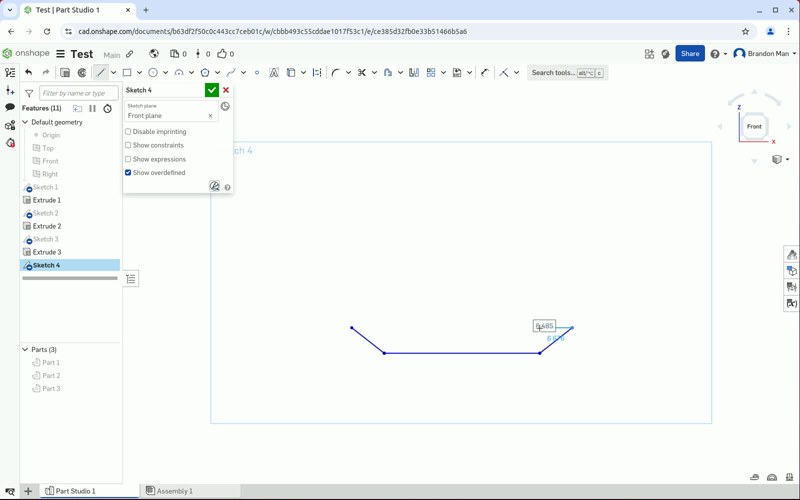
key_up(shift)
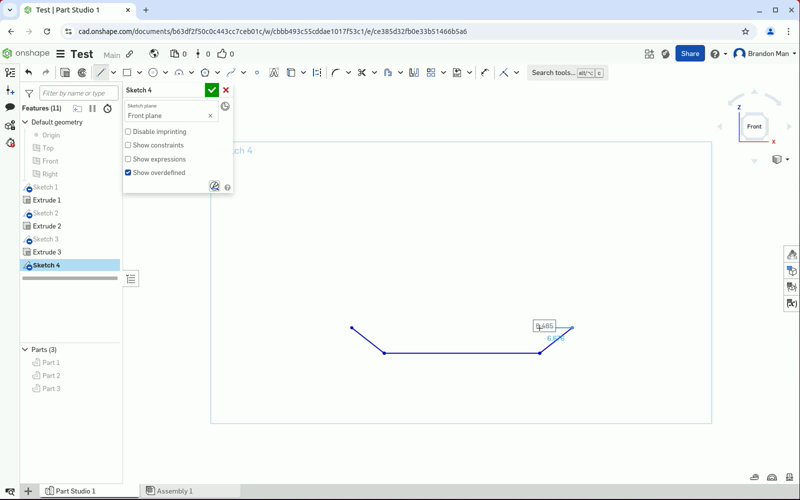
key_down(shift)
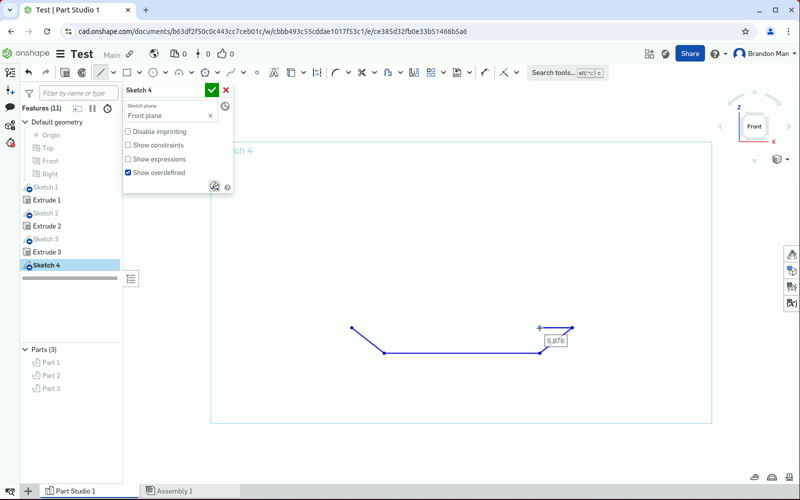
mouse_move(569, 327)
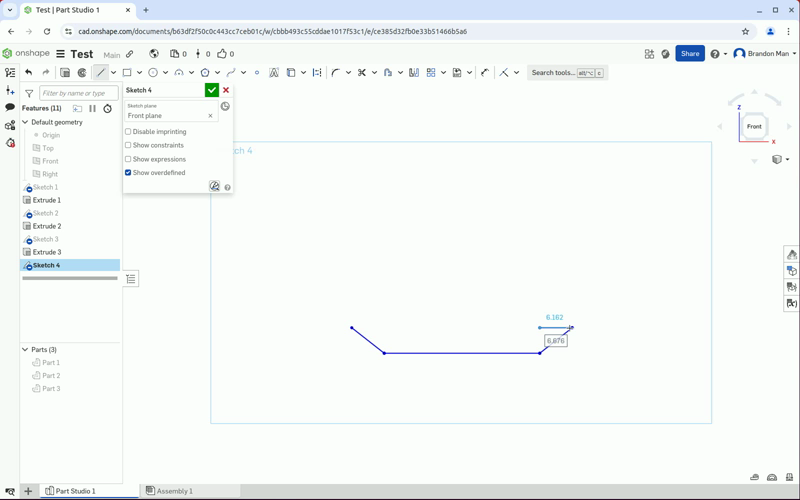
mouse_move(488, 327)
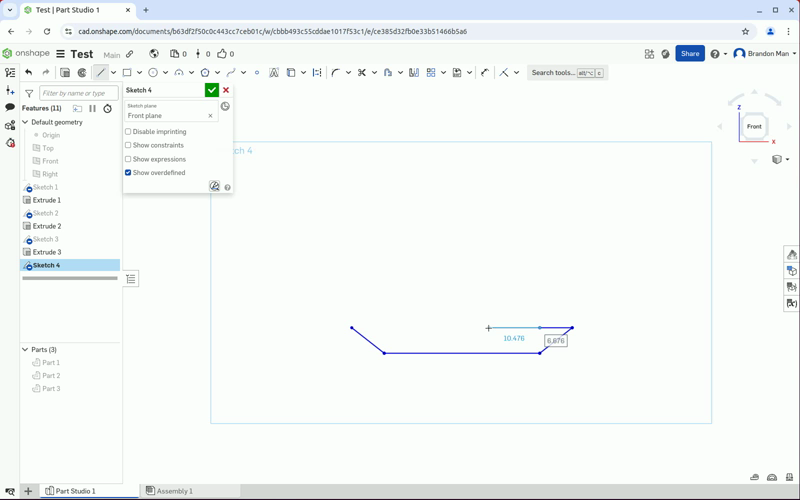
click(488, 327)
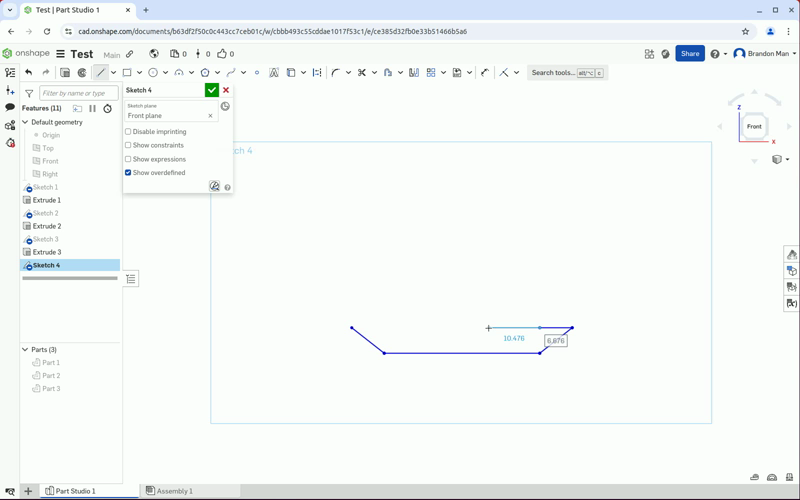
key_up(shift)
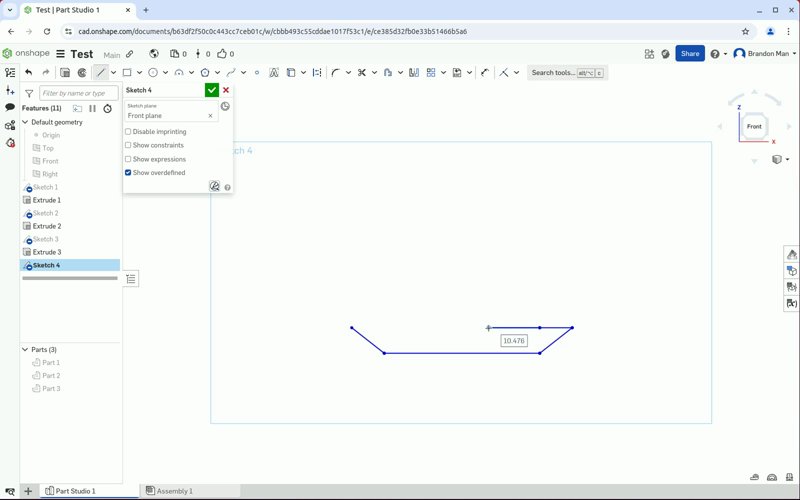
key_down(shift)
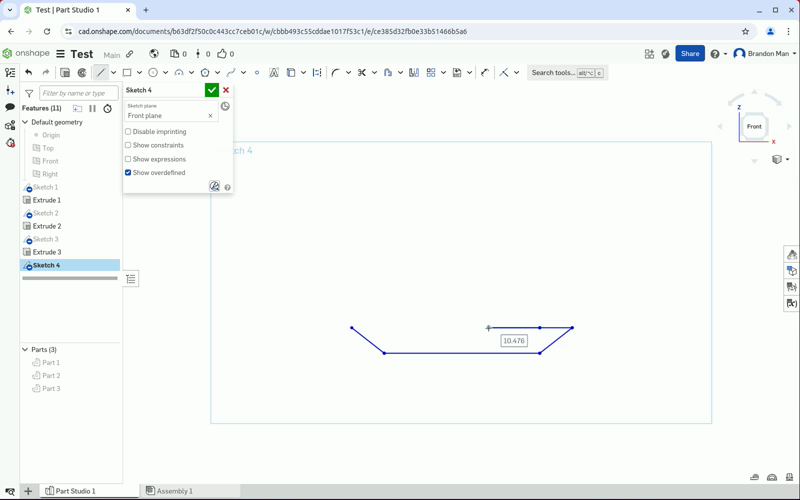
mouse_move(384, 327)
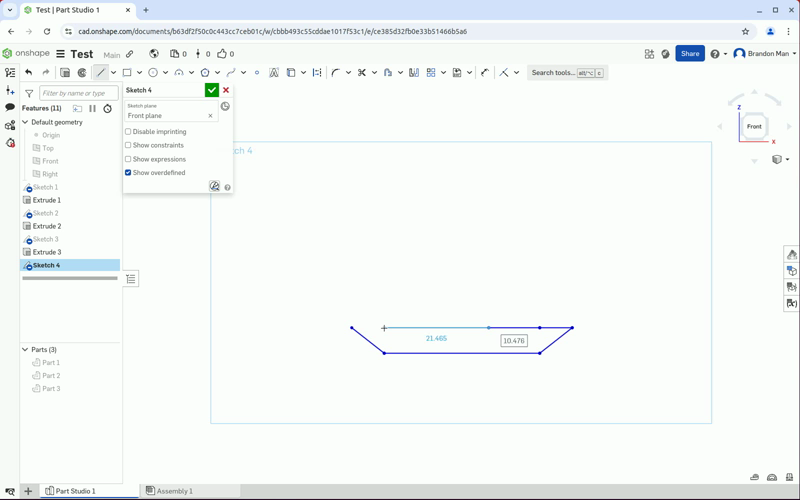
click(384, 327)
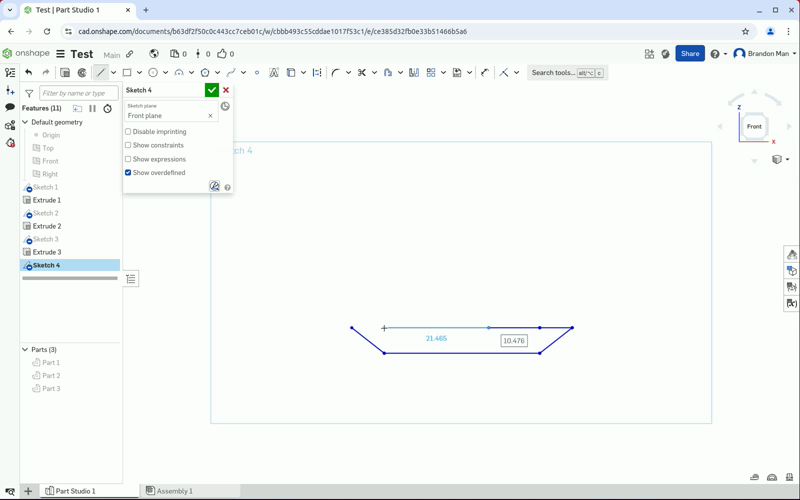
key_up(shift)
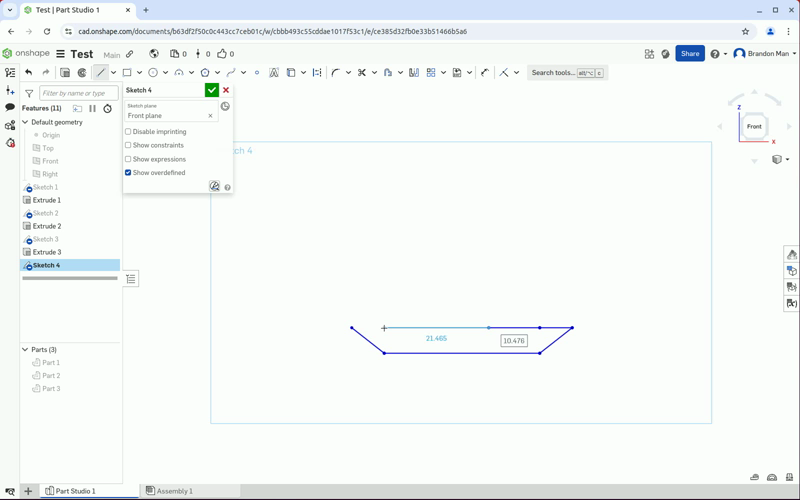
mouse_move(414, 327)
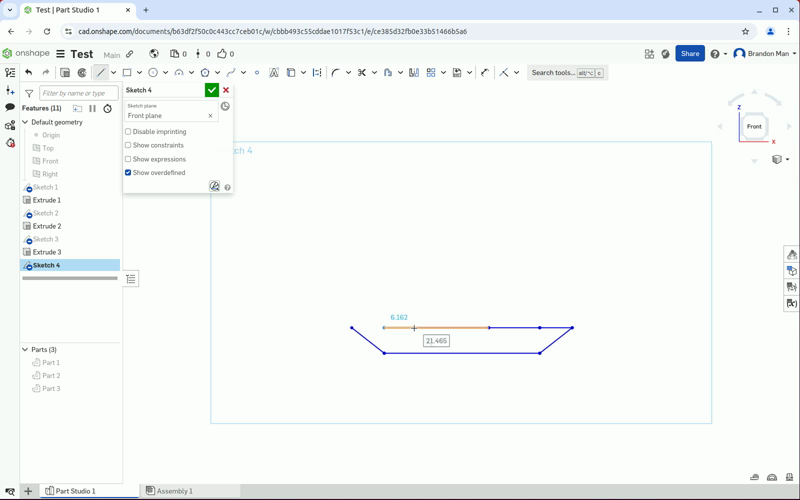
key_down(shift)
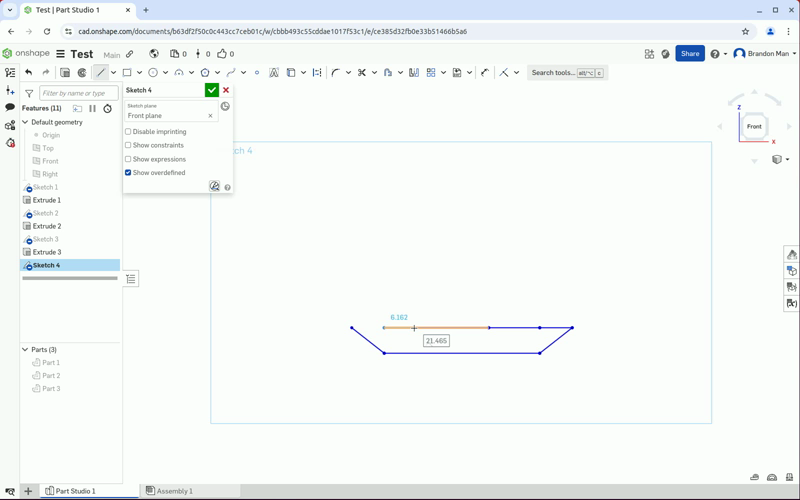
mouse_move(351, 327)
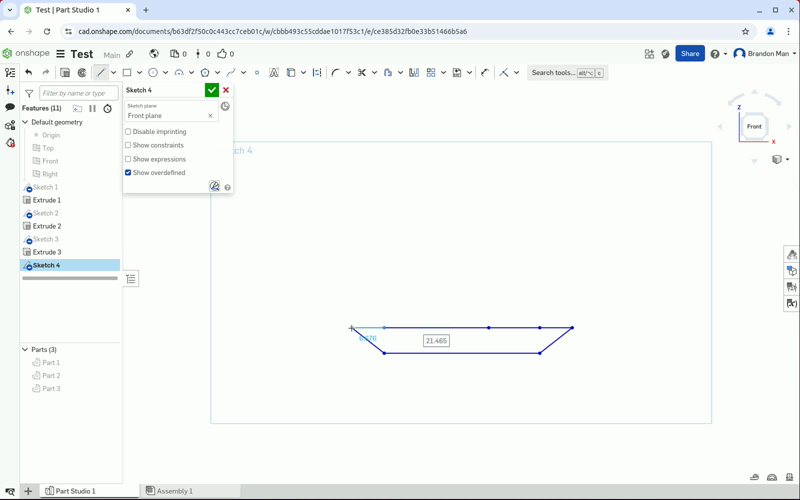
key_up(shift)
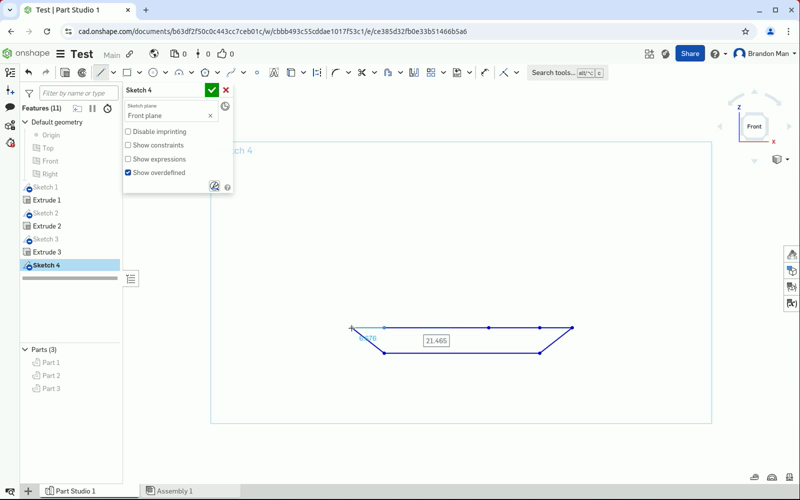
click(351, 327)
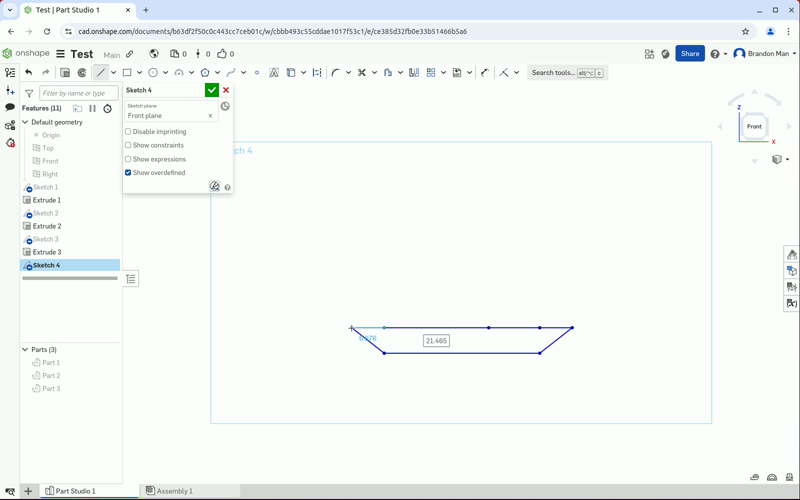
key(esc)
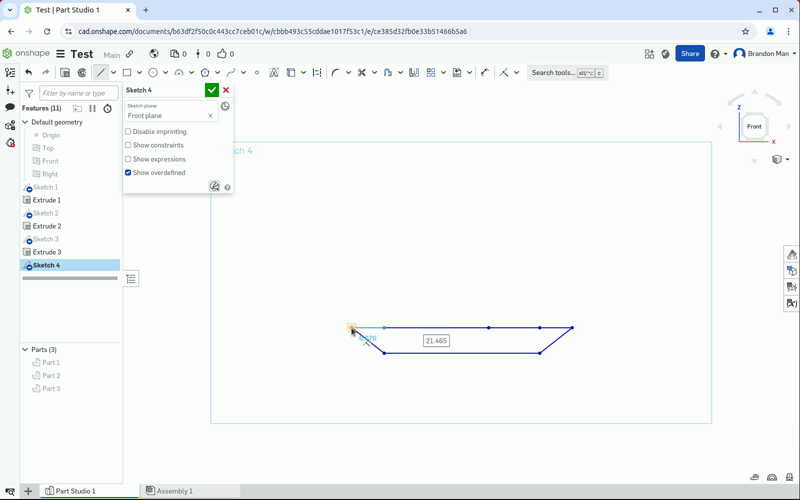
mouse_move(522, 334)
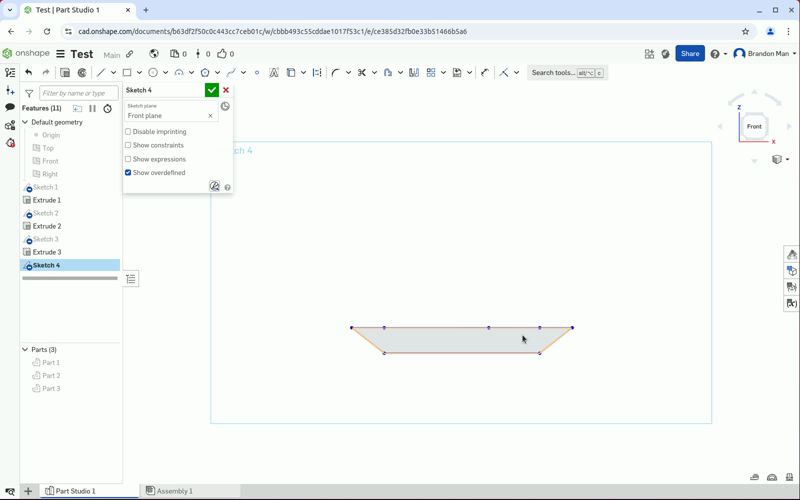
click(522, 334)
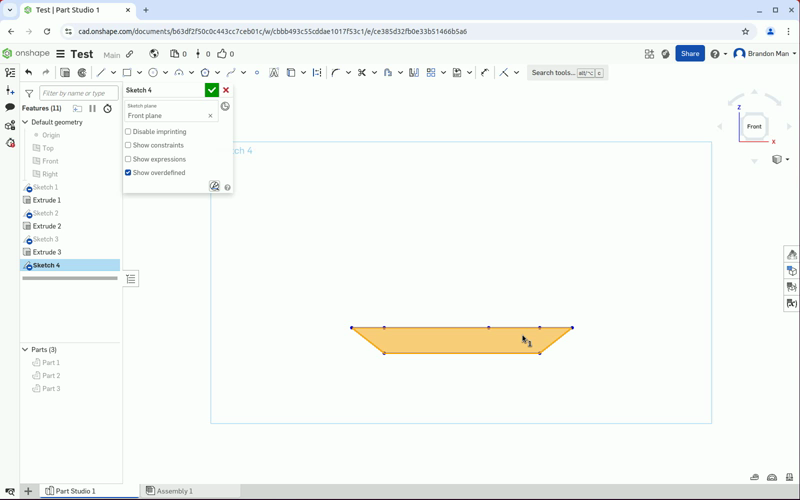
mouse_move(73, 352)
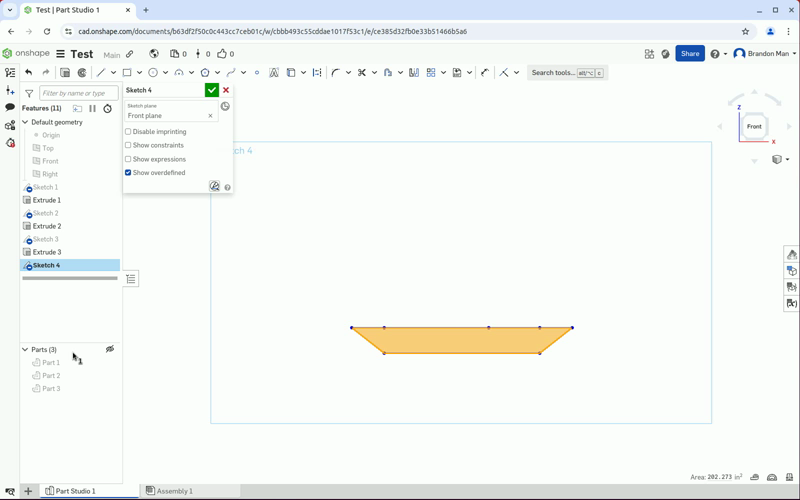
key(shift+y)
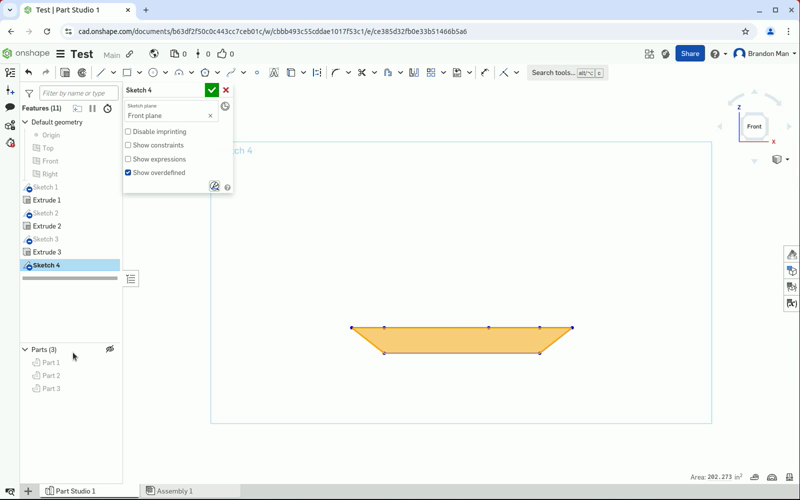
key(shift+e)
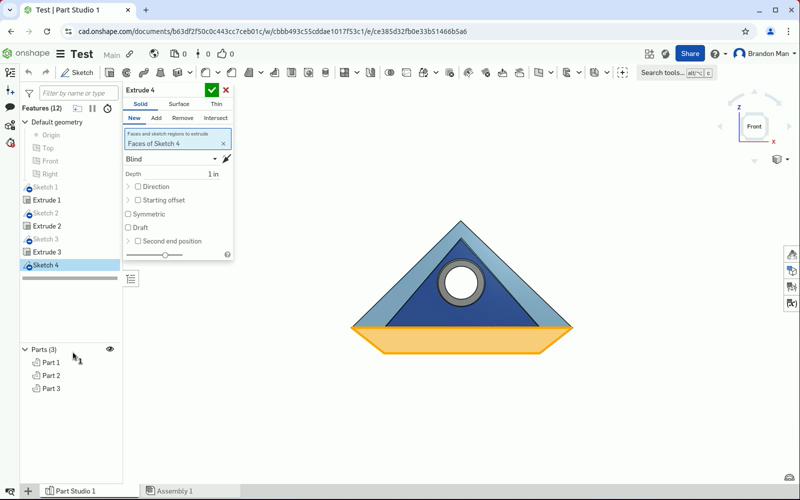
mouse_move(143, 106)
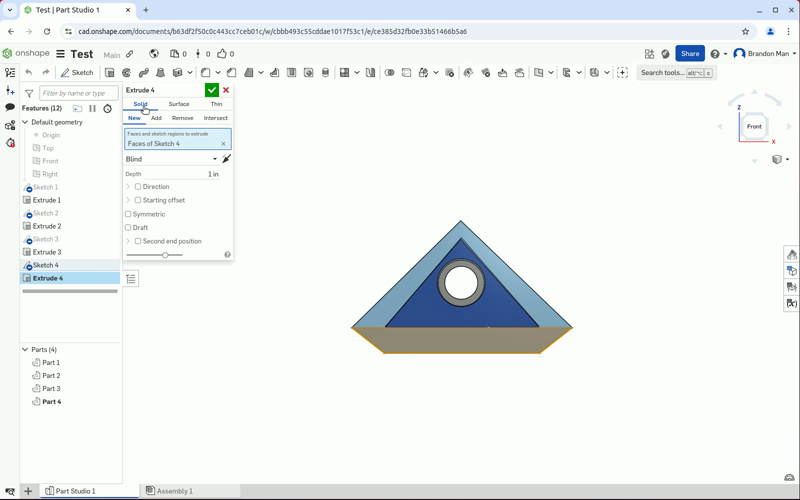
click(143, 106)
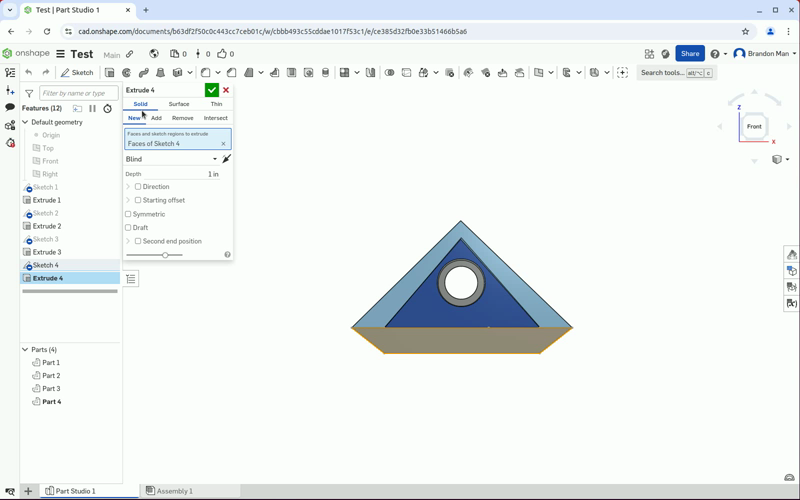
mouse_move(137, 120)
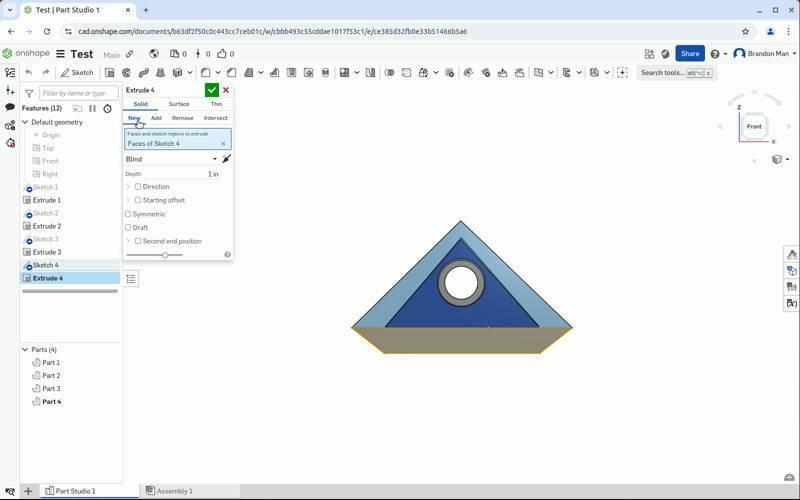
click(137, 120)
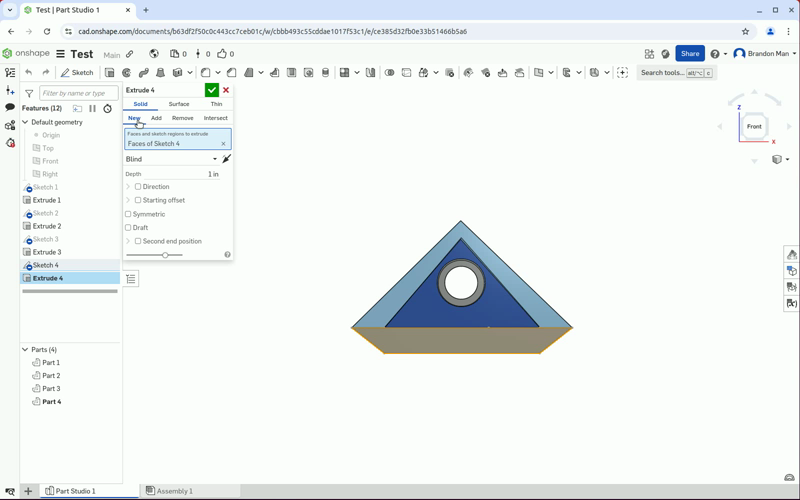
key(tab, 4)
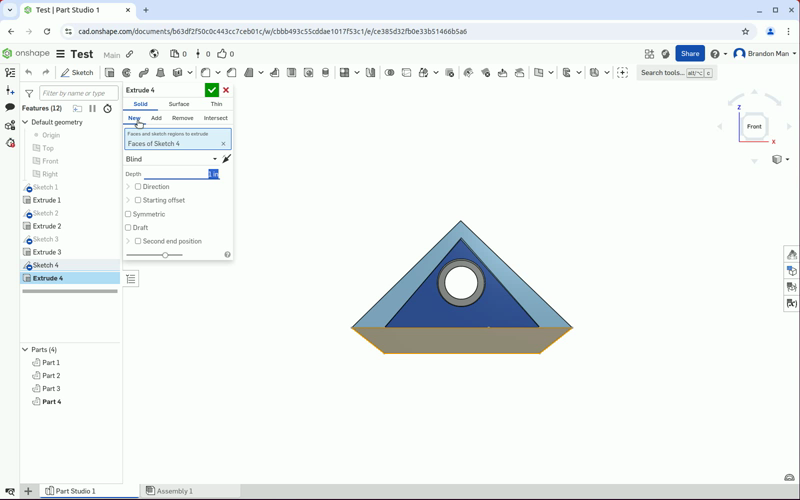
text(2.166)
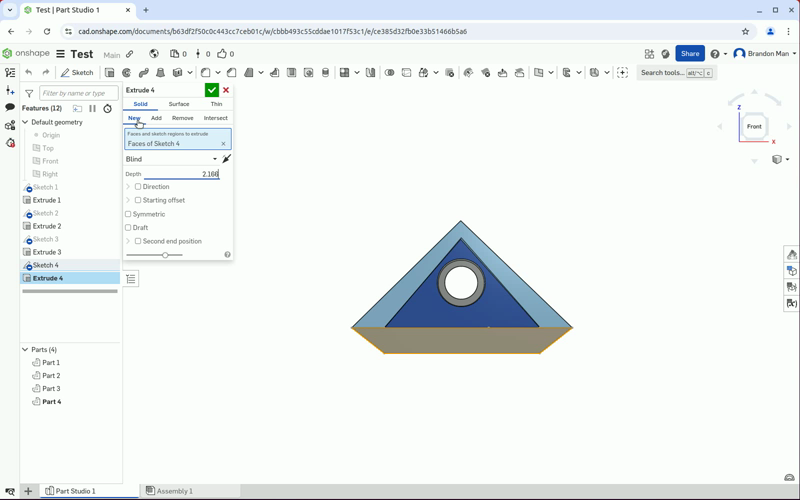
key(enter)
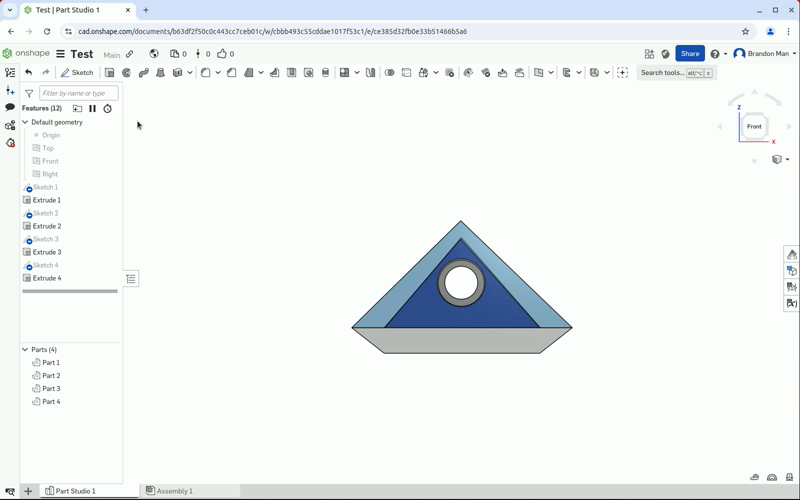
key(shift+h)
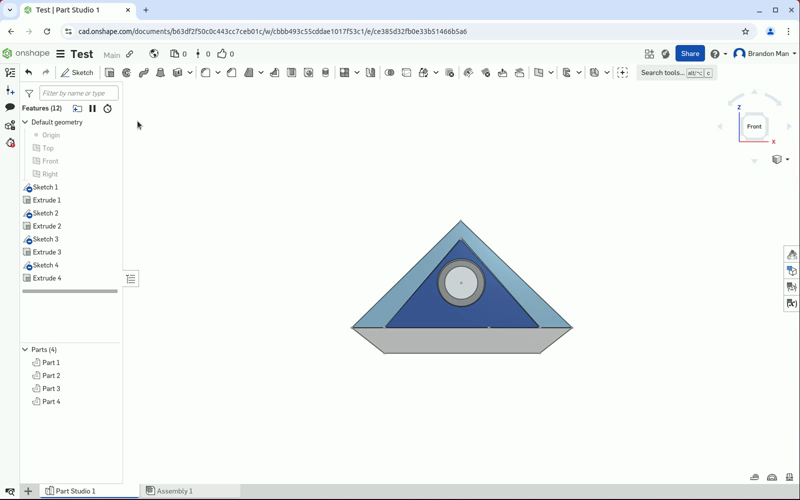
key(shift+h)
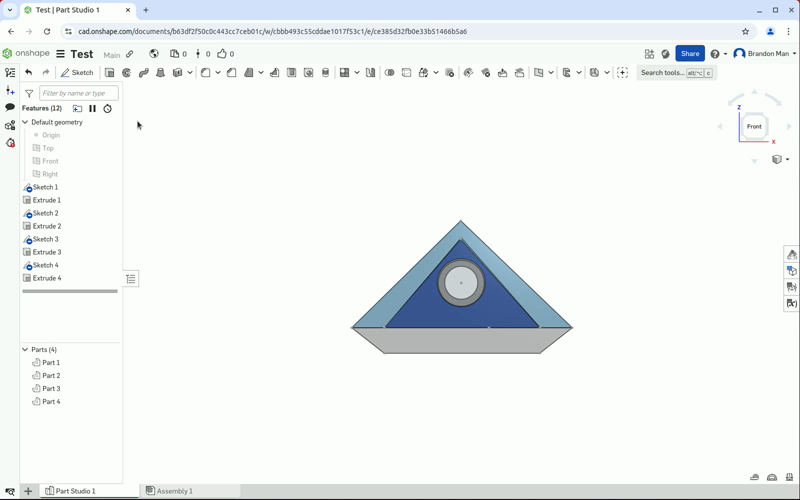
key(shift+7)
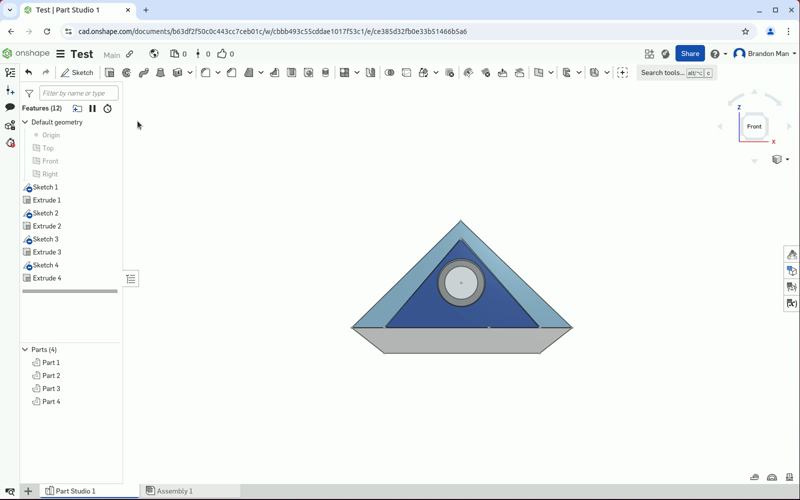
key(left, 2)
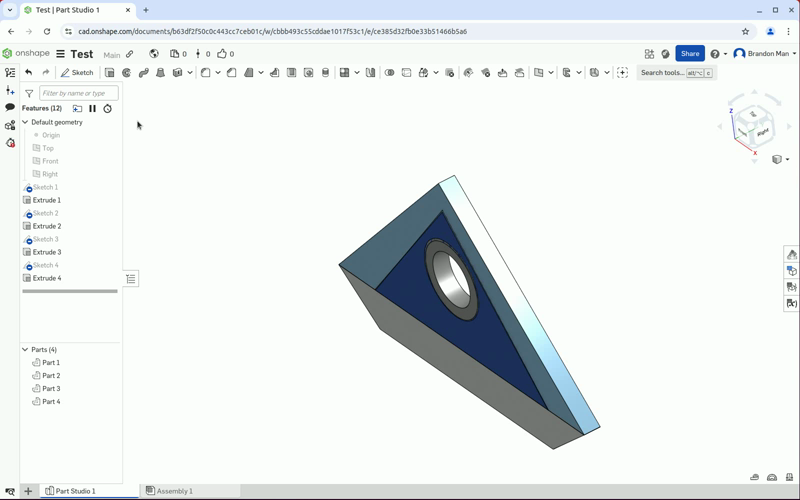
key(down, 2)
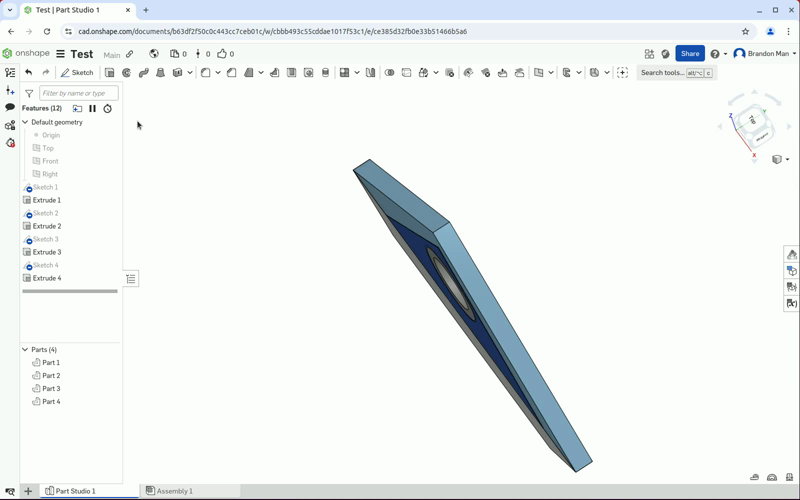
key(up, 2)
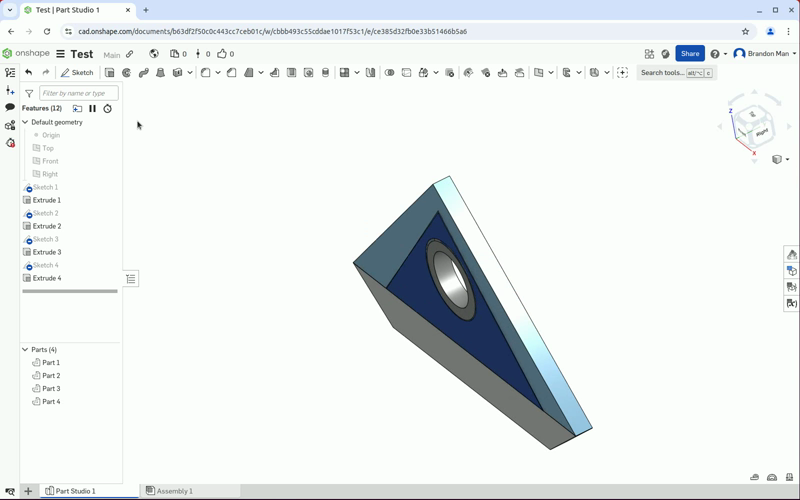
key(right, 2)
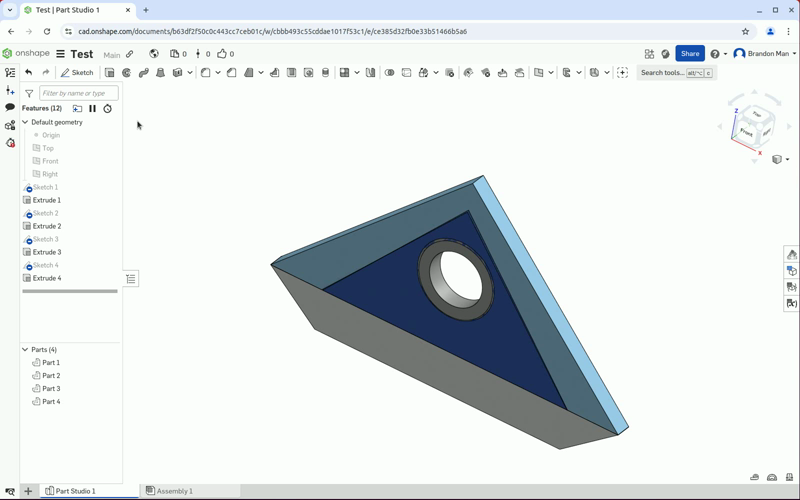
mouse_move(73, 189)
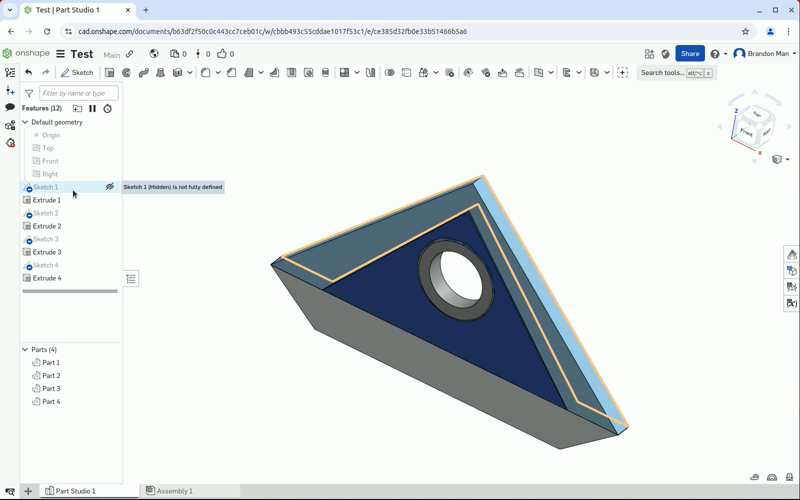
click(73, 189)